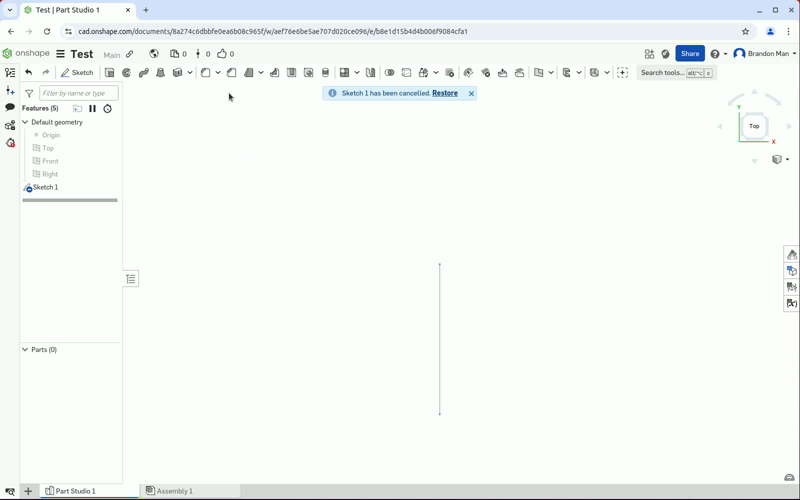
key(shift+h)
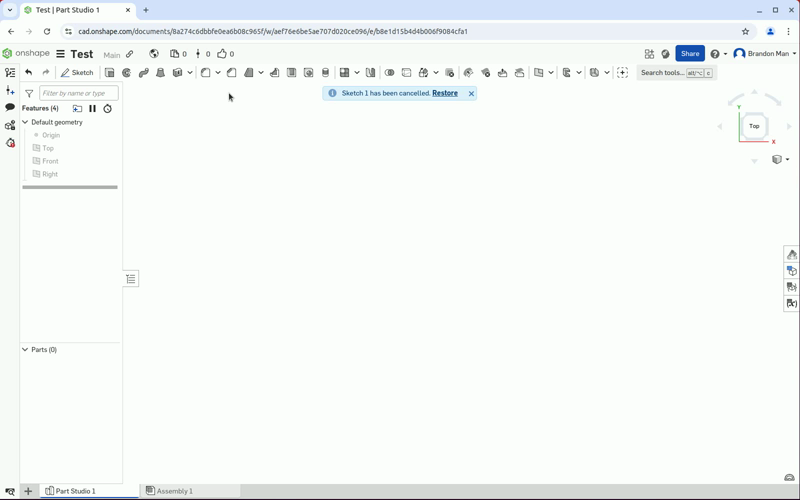
mouse_move(73, 352)
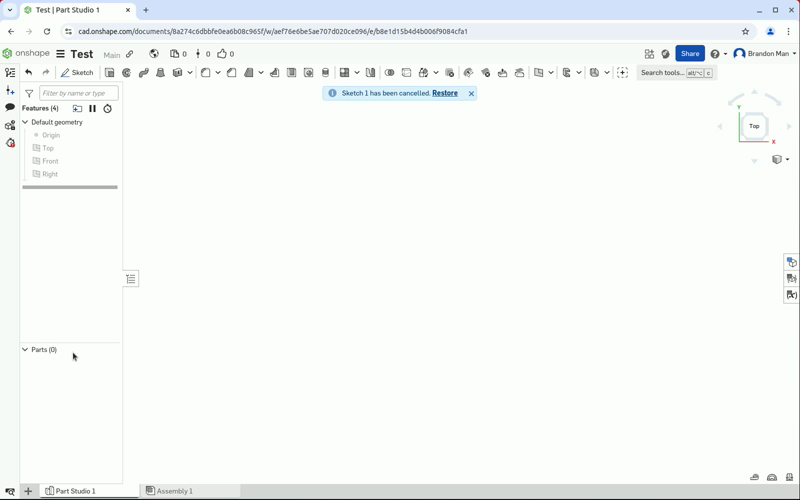
key(y)
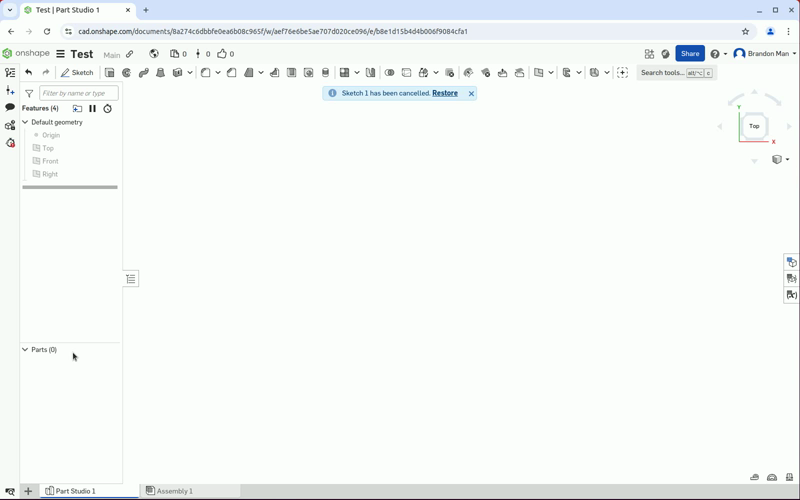
key(shift+p)
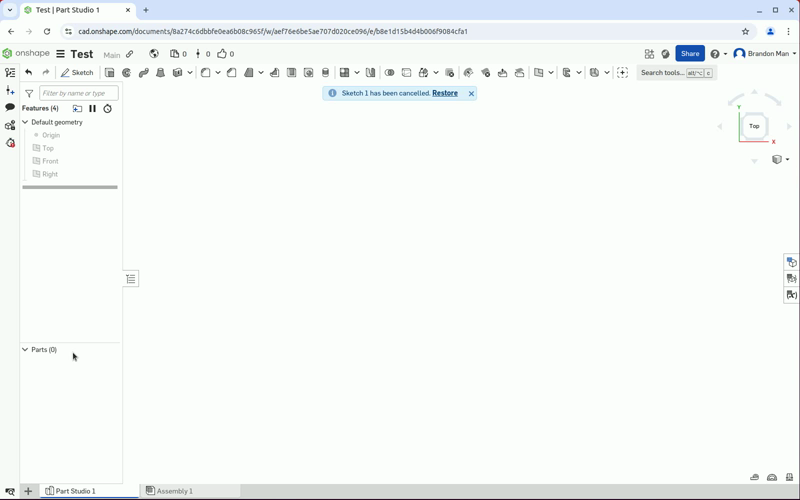
key(space)
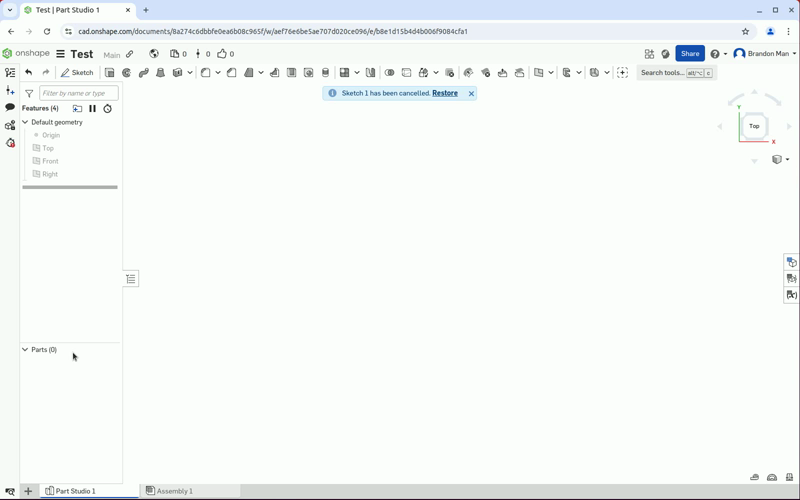
key_down(shift)
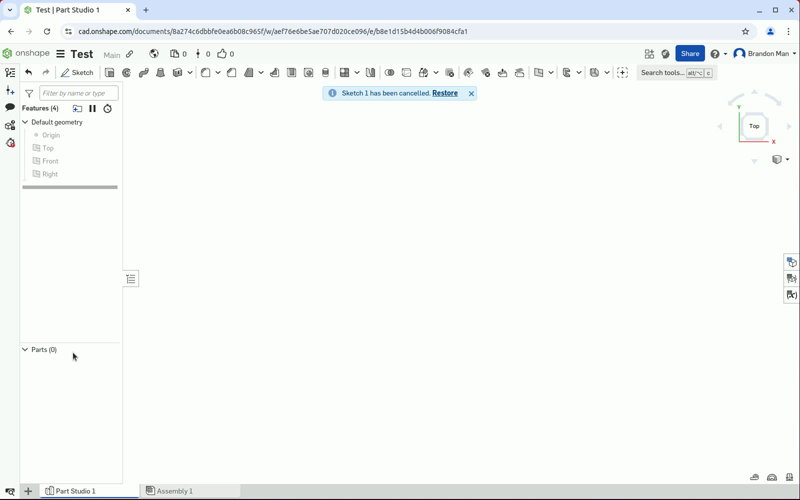
key(up)
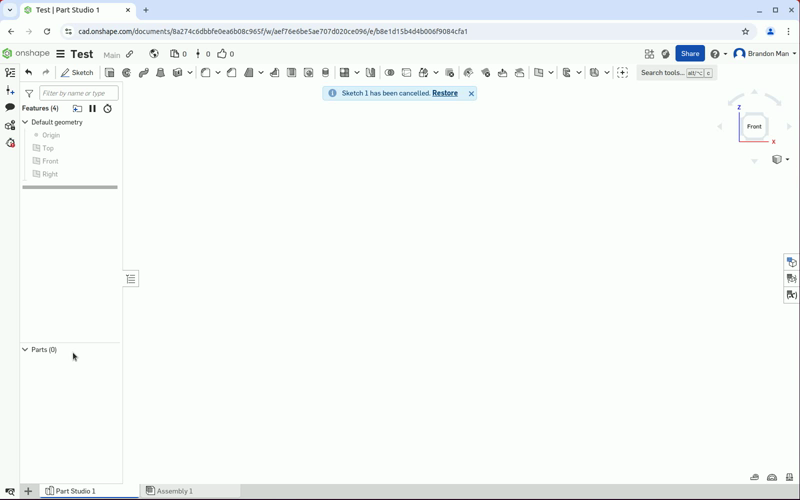
key_up(shift)
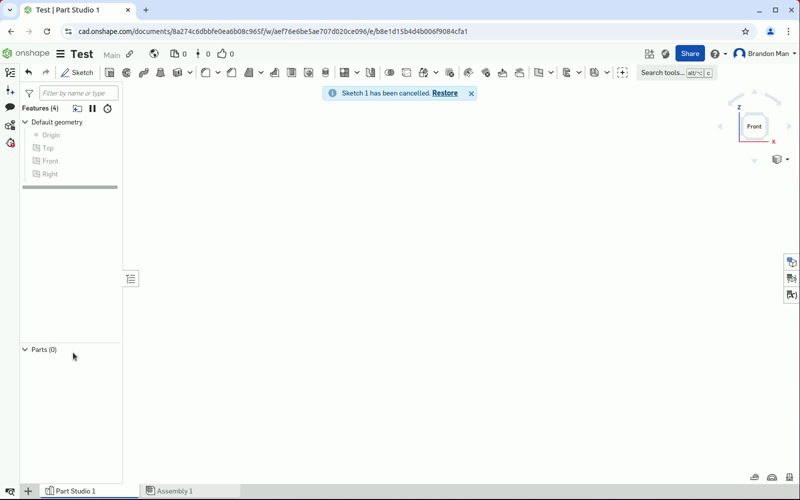
mouse_move(73, 352)
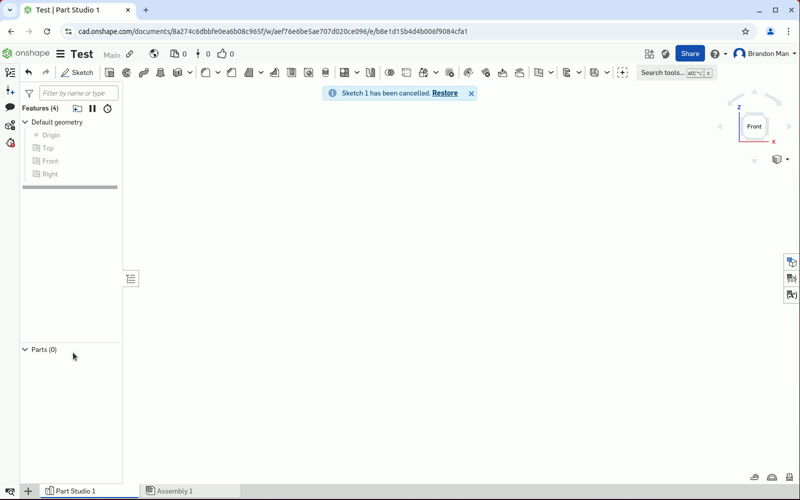
key(shift+y)
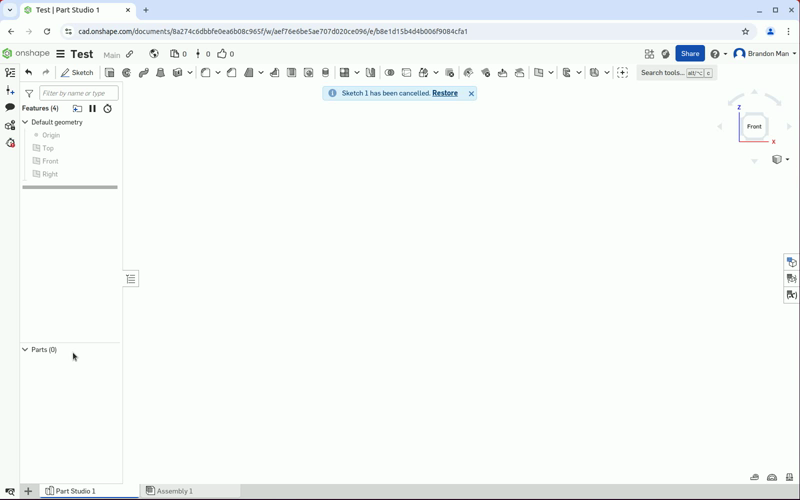
key(shift+s)
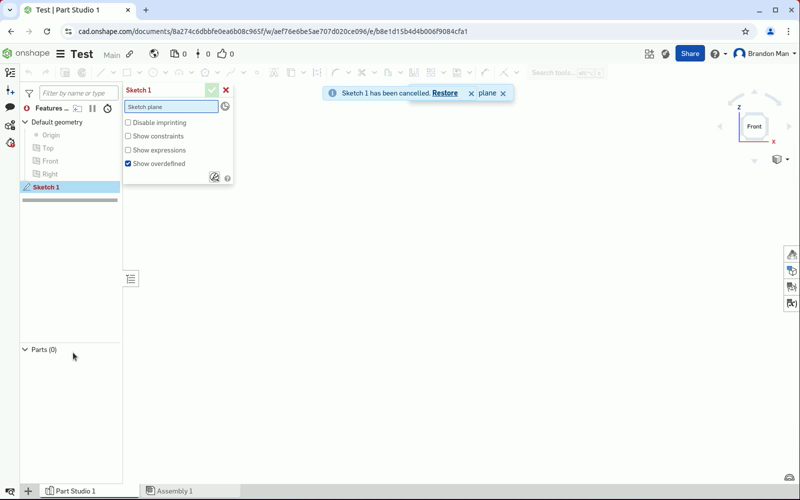
mouse_move(73, 163)
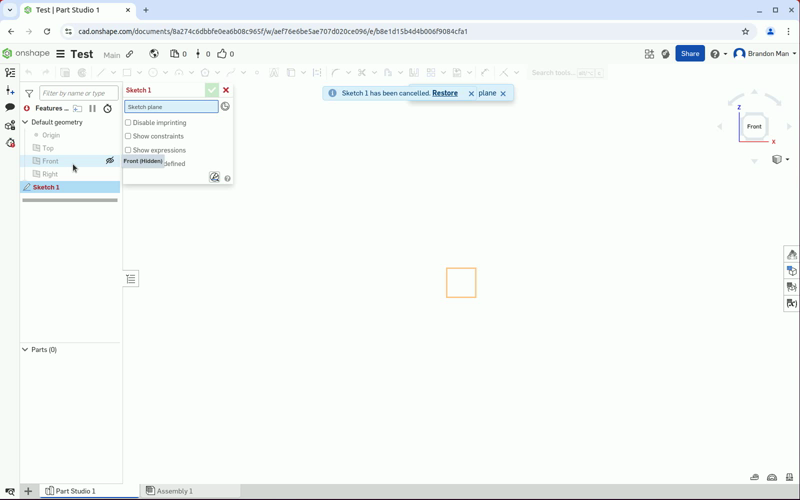
click(73, 163)
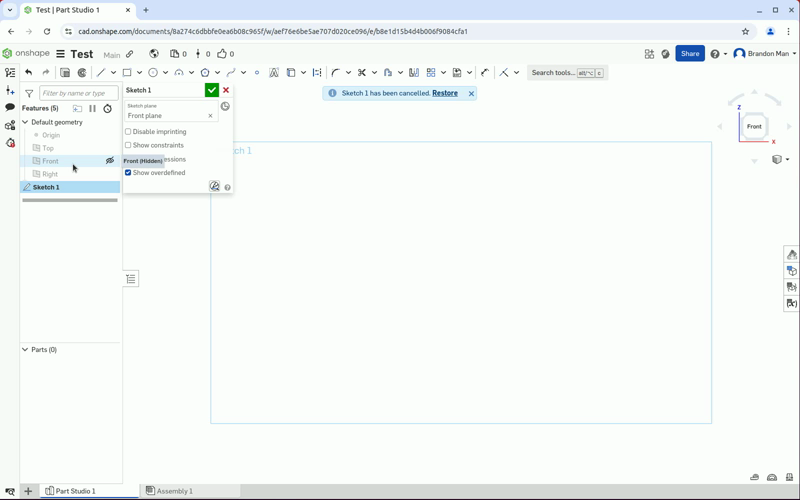
mouse_move(73, 352)
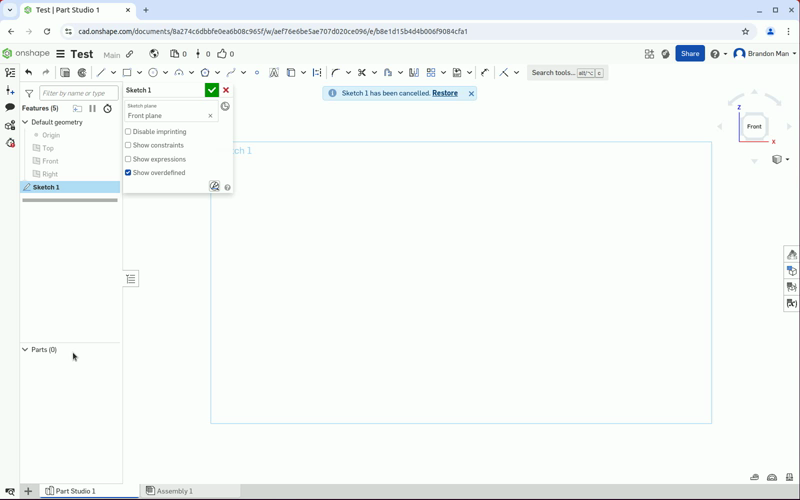
key(y)
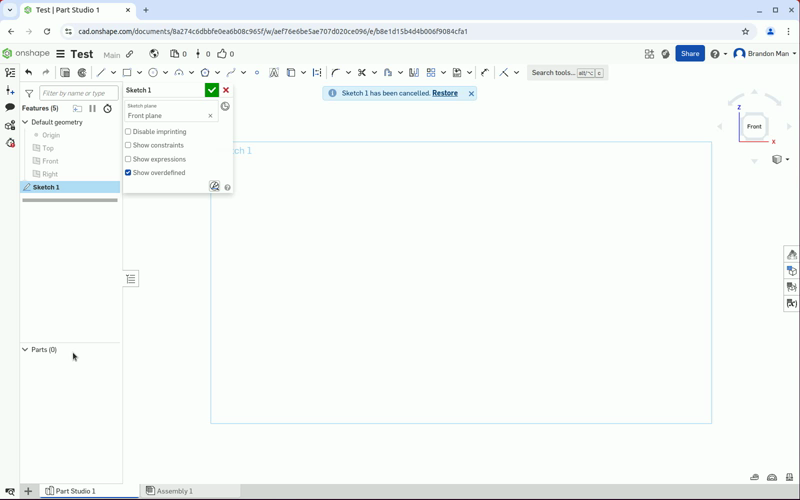
key(l)
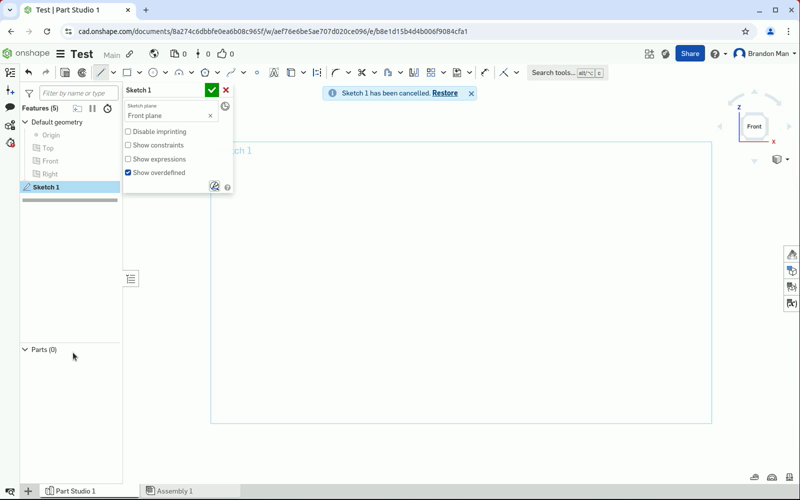
key_down(shift)
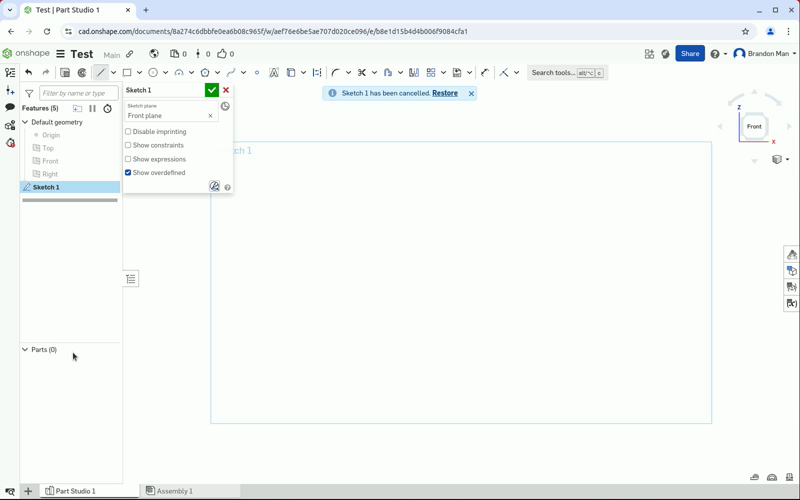
mouse_move(406, 275)
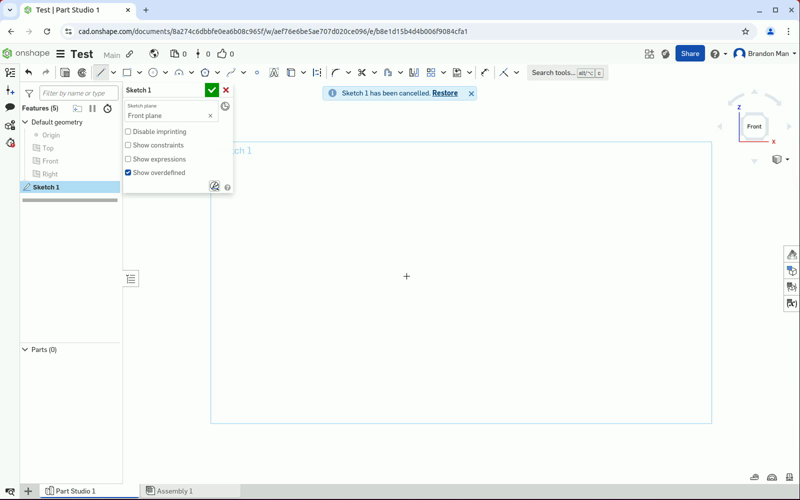
click(406, 275)
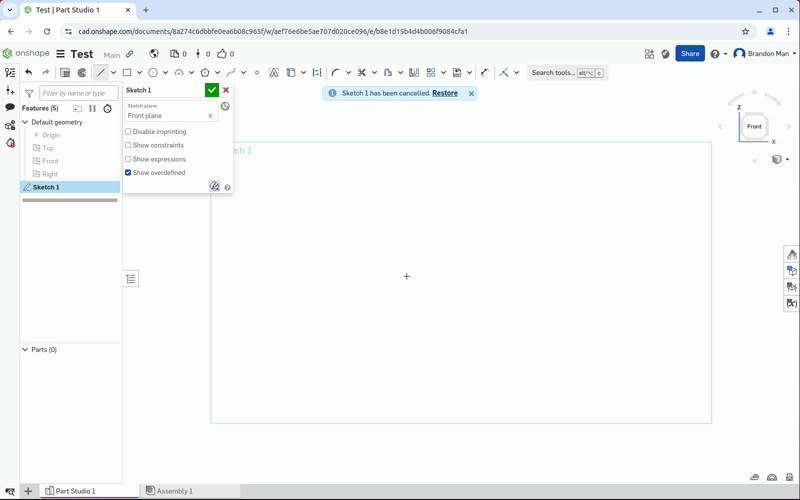
key_up(shift)
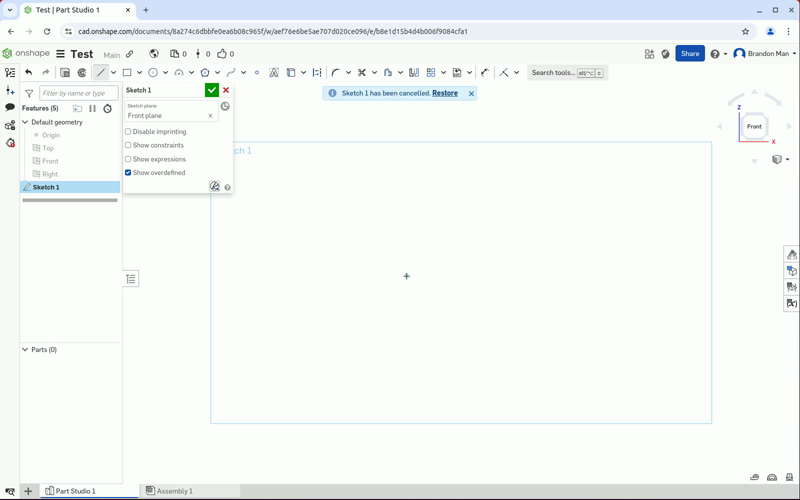
key_down(shift)
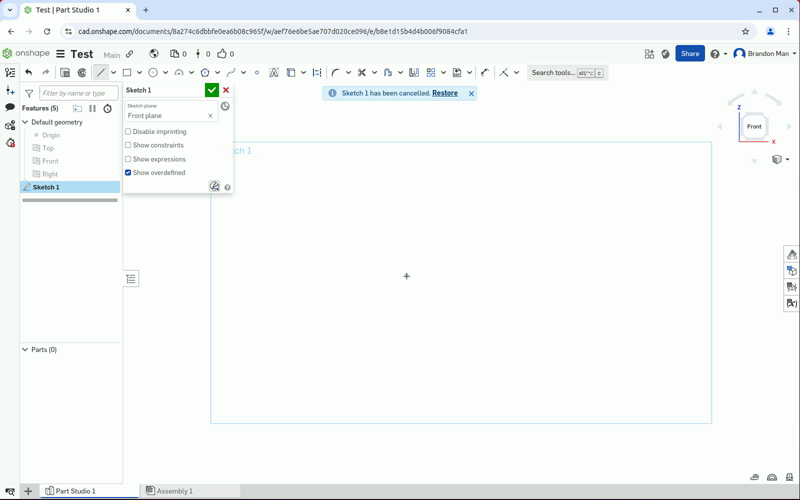
mouse_move(413, 384)
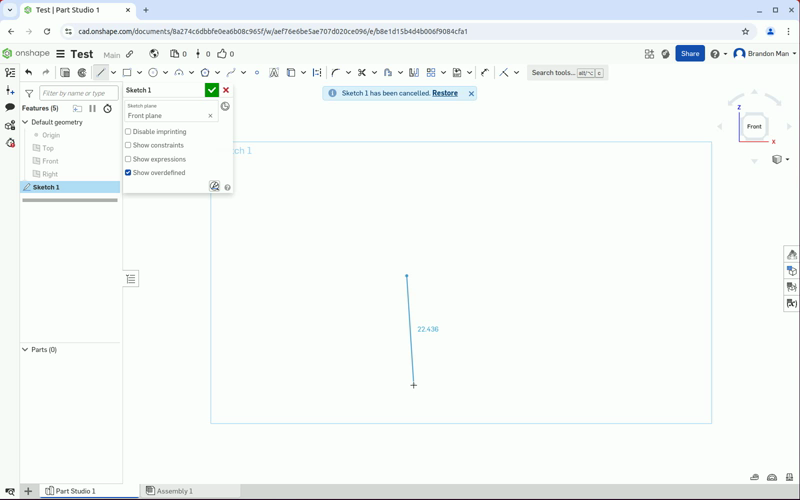
click(413, 384)
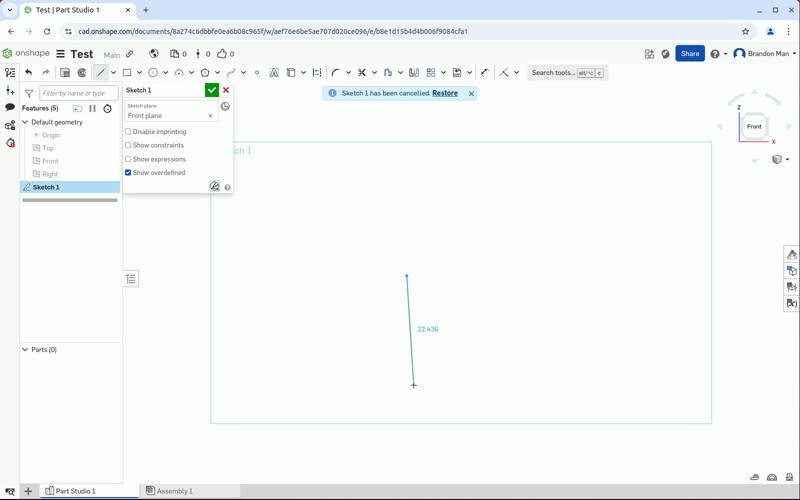
key_up(shift)
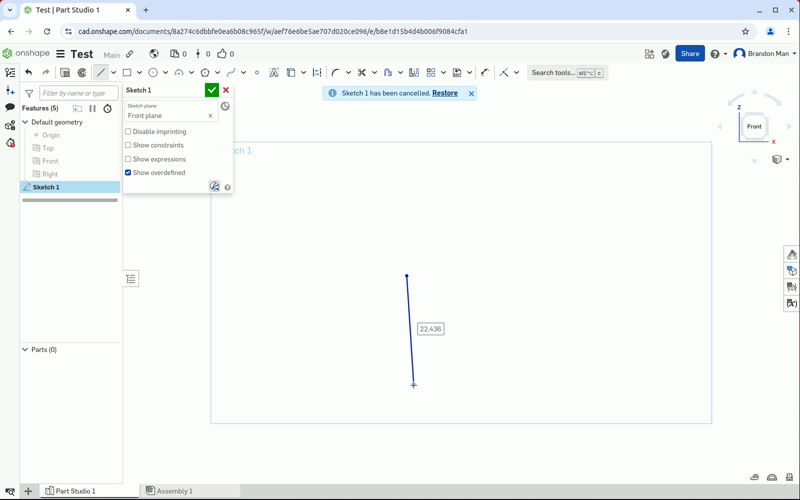
key(esc)
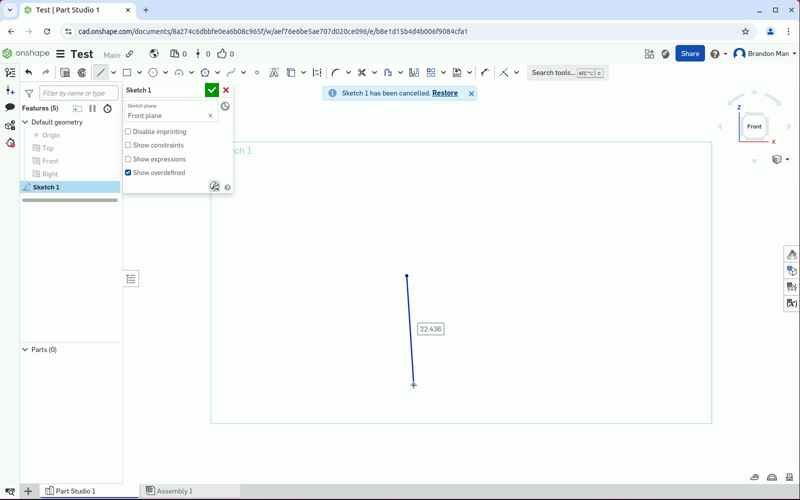
key(a)
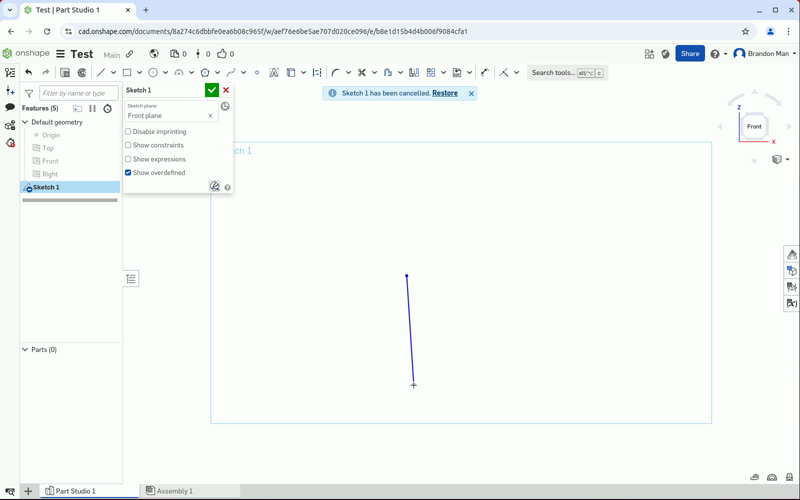
mouse_move(413, 384)
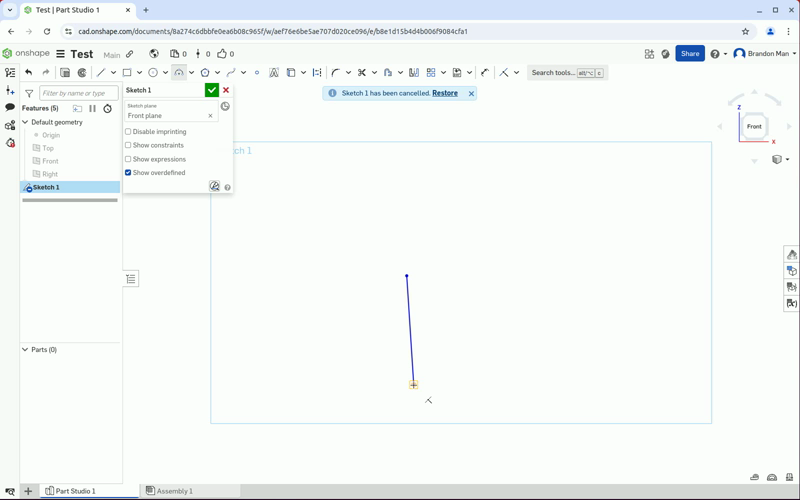
click(413, 384)
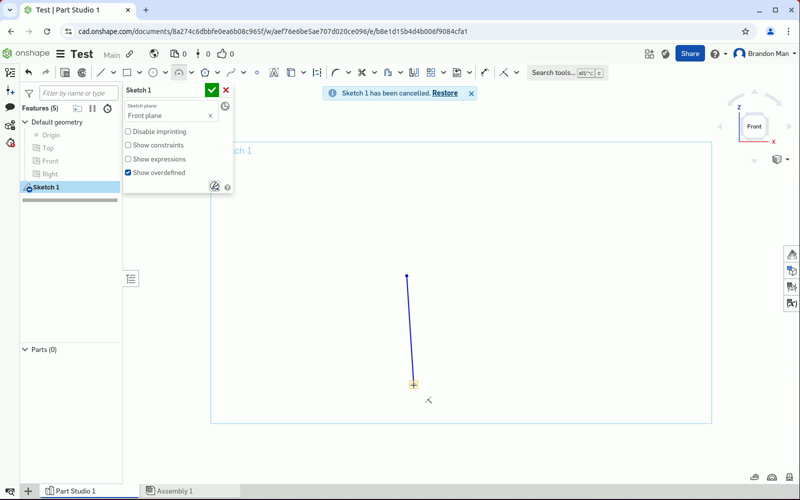
key_down(shift)
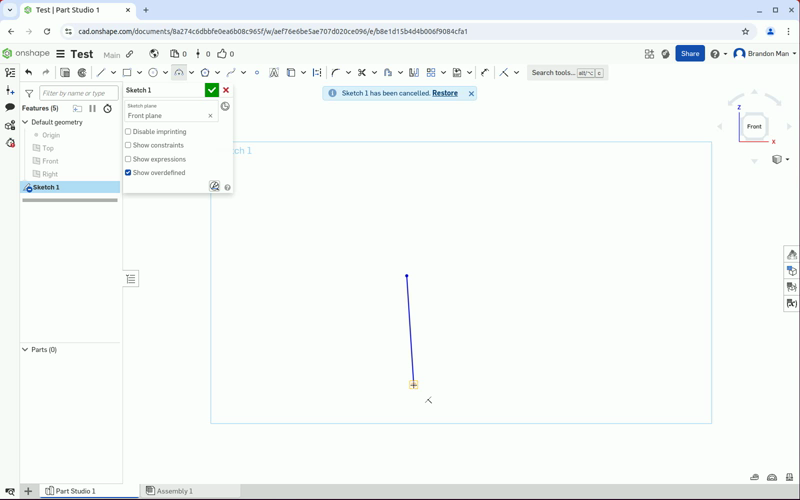
mouse_move(432, 392)
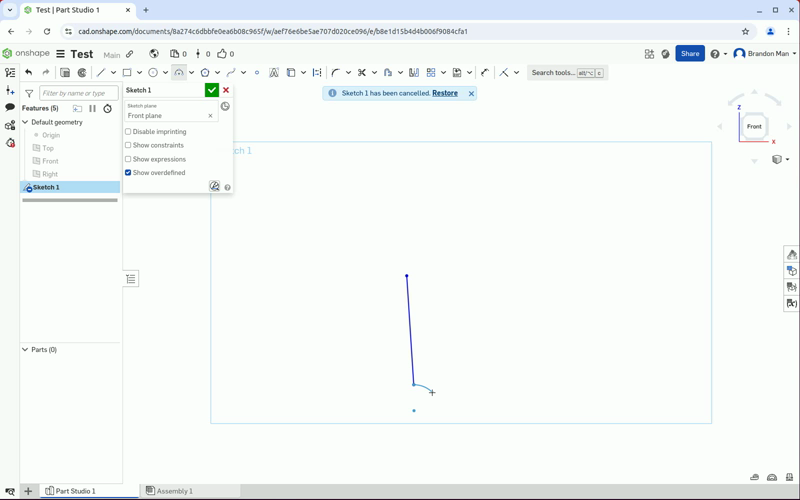
click(432, 392)
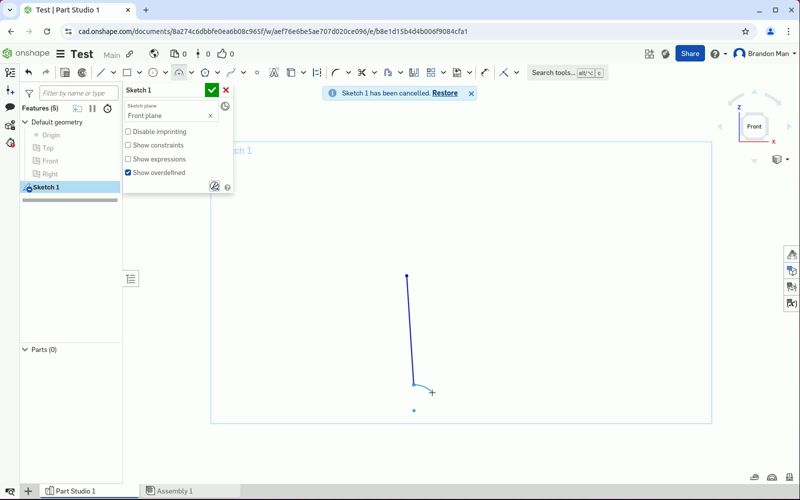
mouse_move(420, 394)
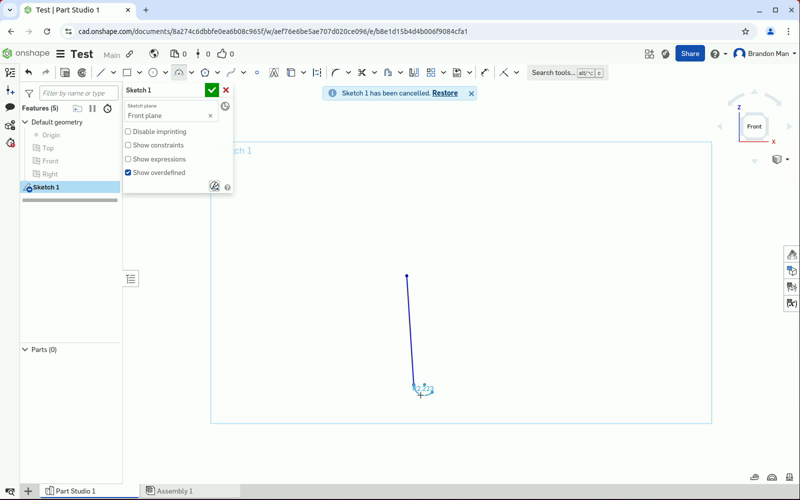
click(420, 394)
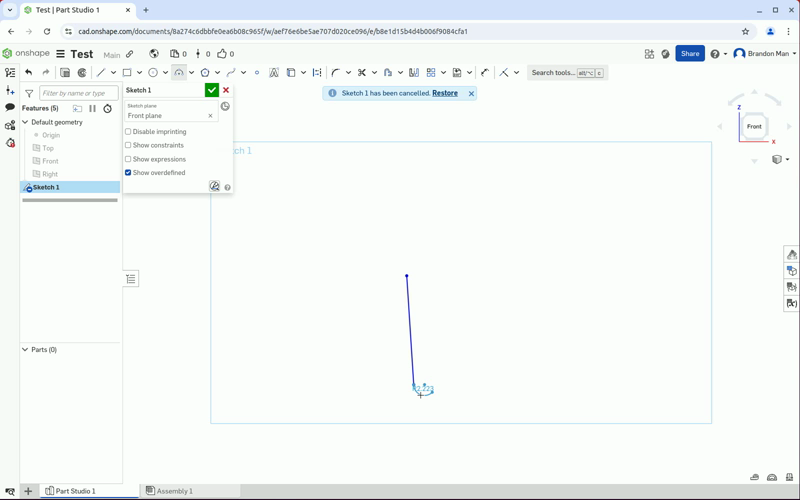
key_up(shift)
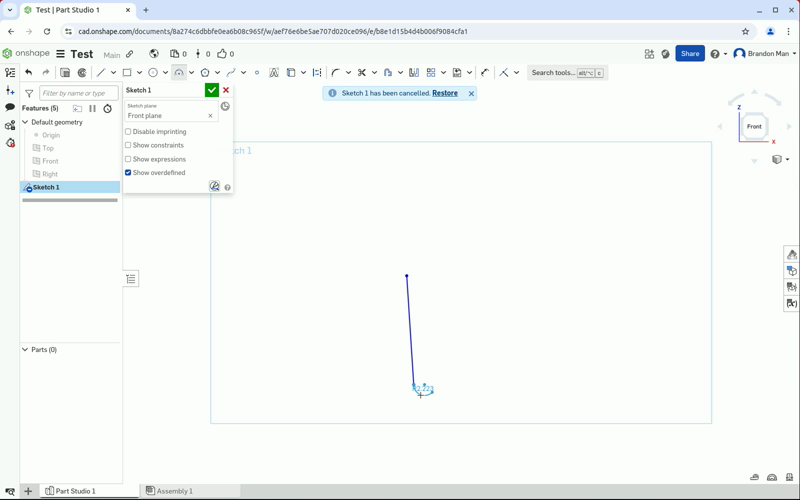
key(esc)
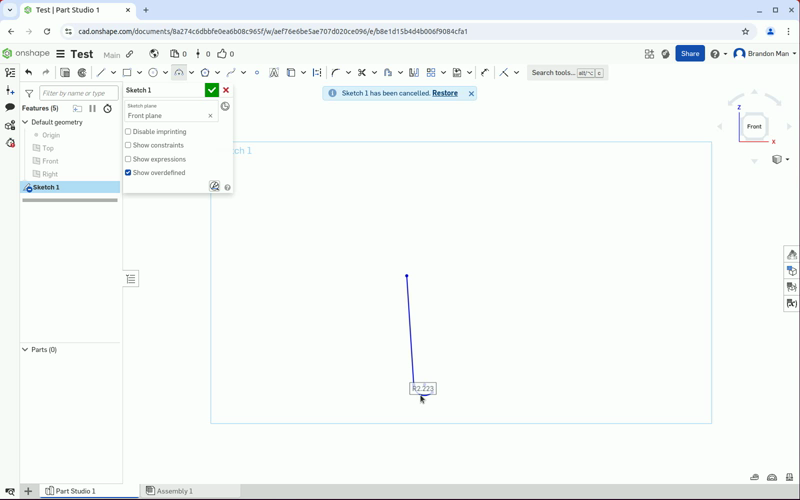
key(l)
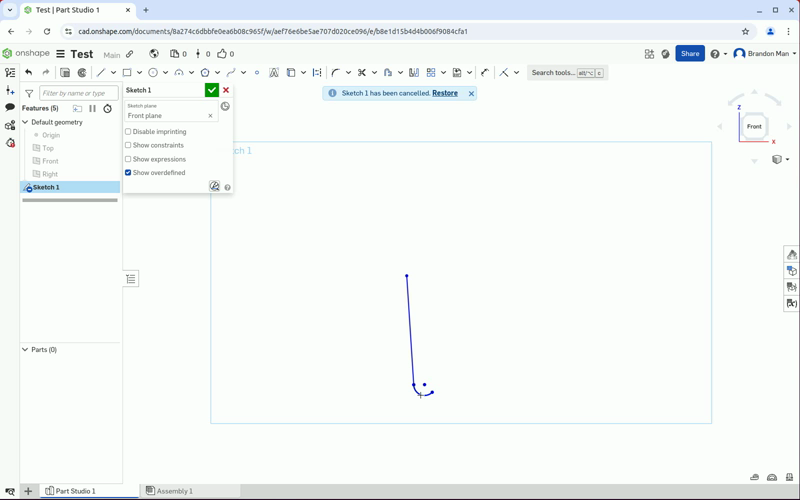
mouse_move(432, 392)
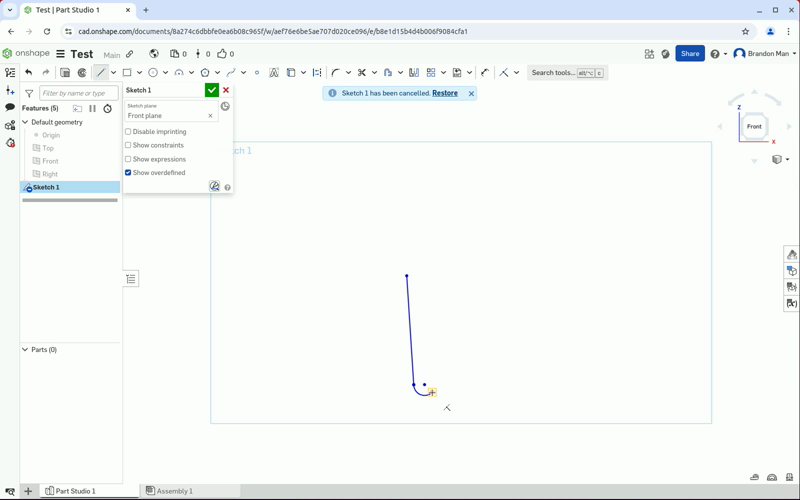
click(432, 392)
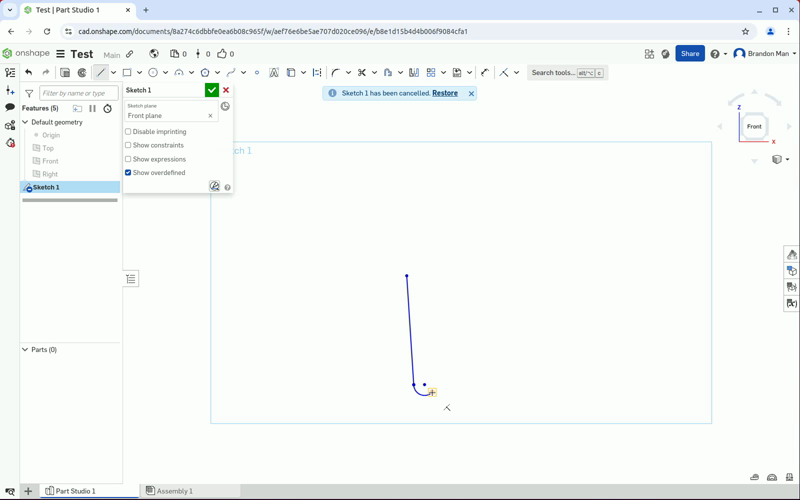
key_down(shift)
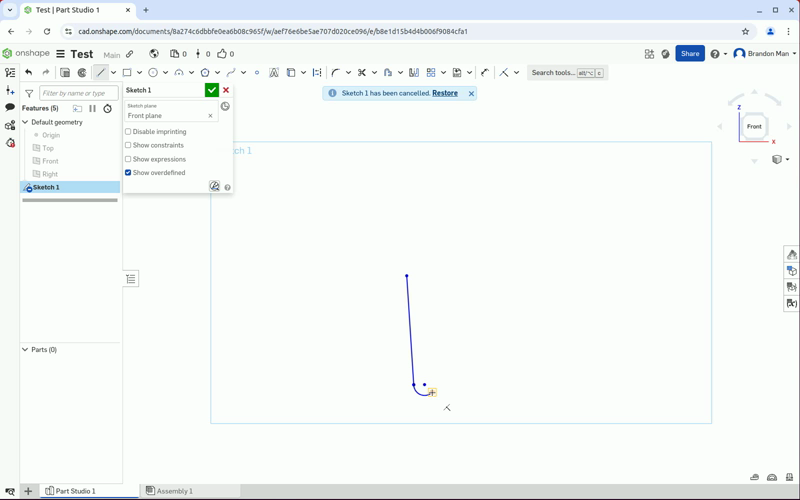
mouse_move(538, 282)
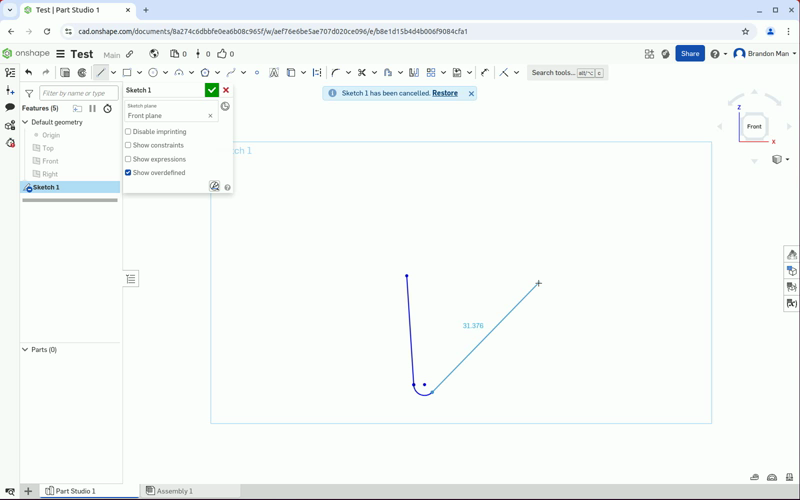
click(538, 282)
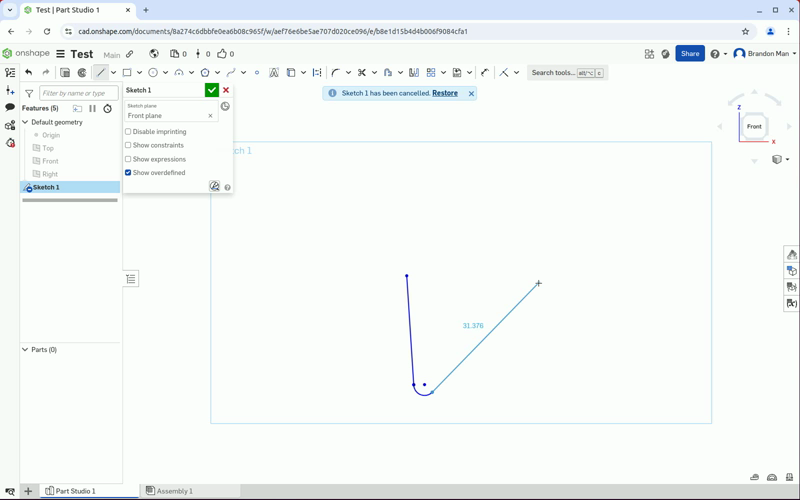
key_up(shift)
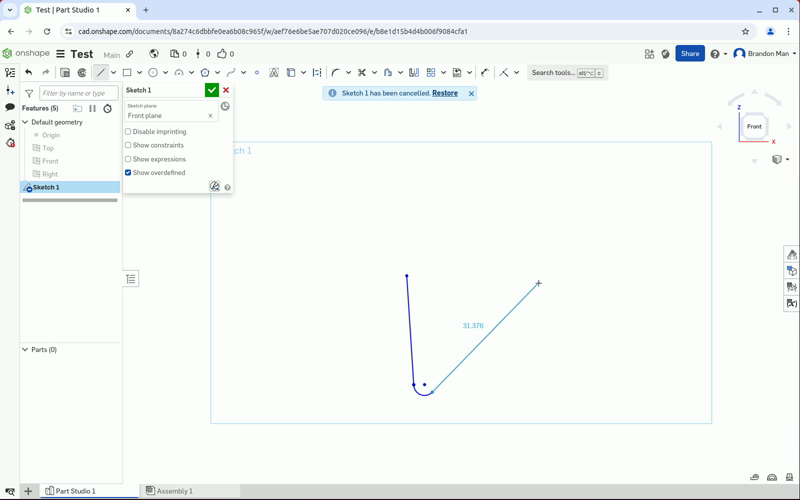
key(esc)
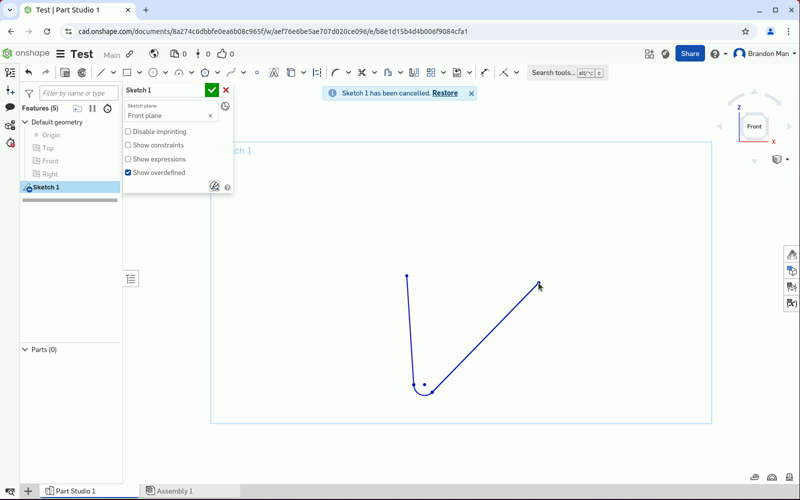
key(a)
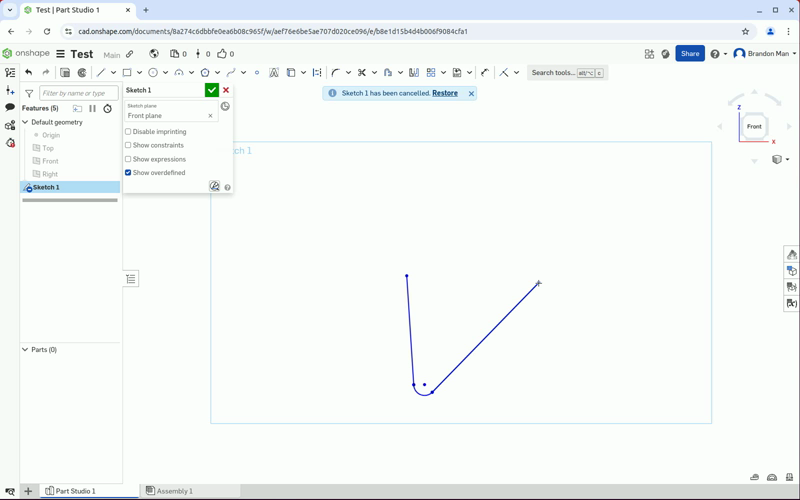
mouse_move(538, 282)
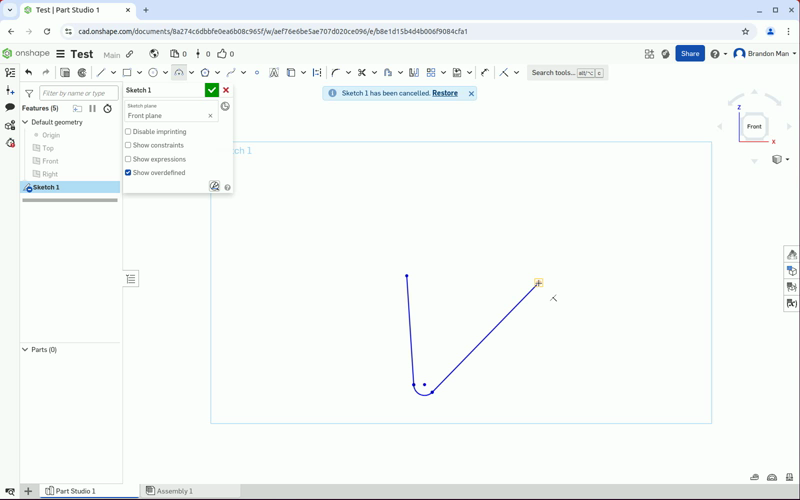
click(538, 282)
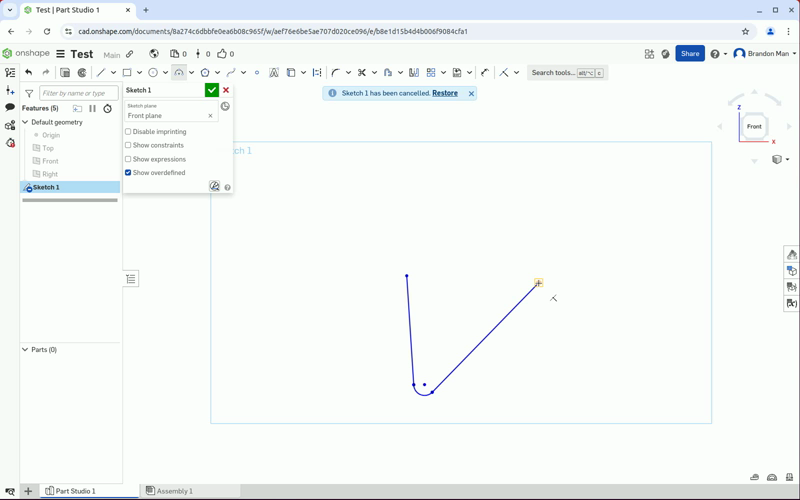
key_down(shift)
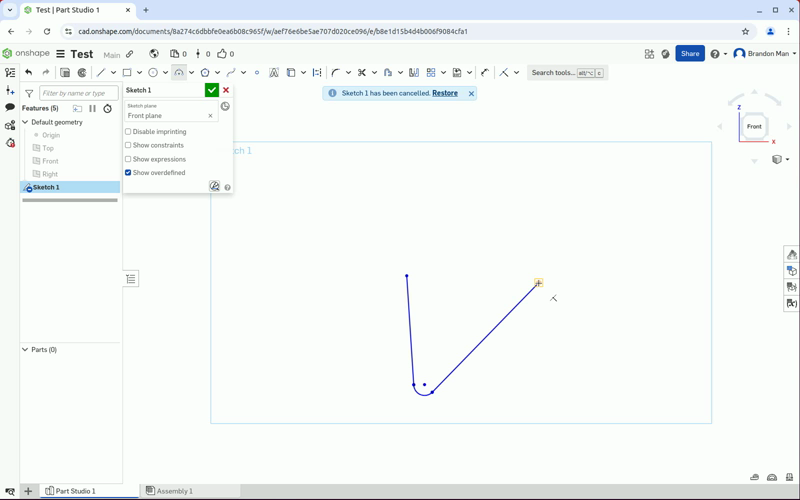
mouse_move(530, 264)
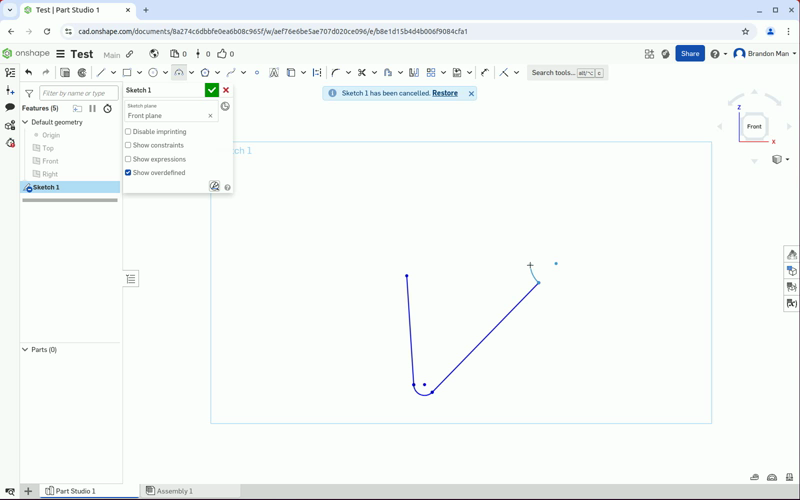
click(530, 264)
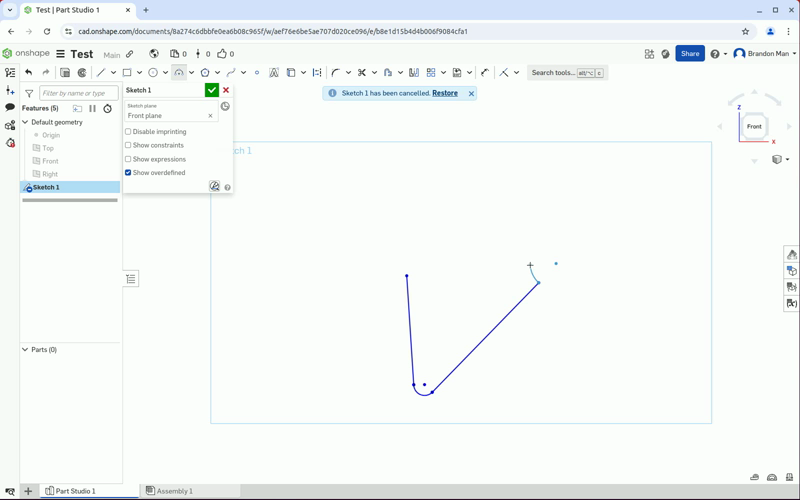
mouse_move(540, 270)
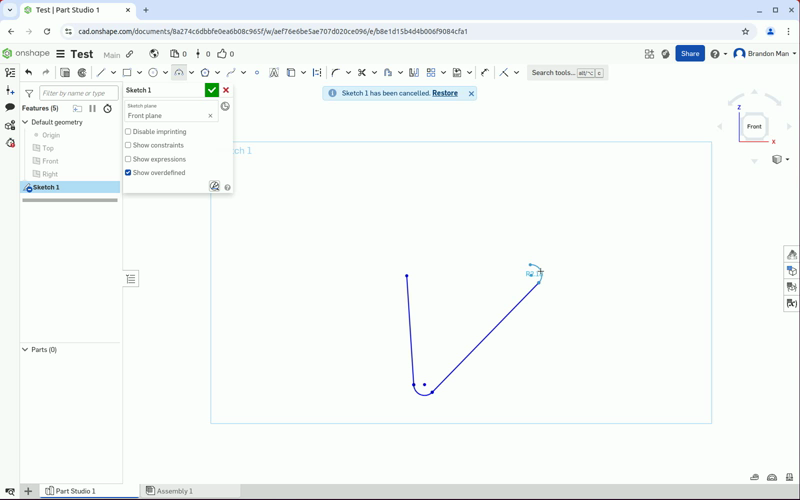
click(540, 270)
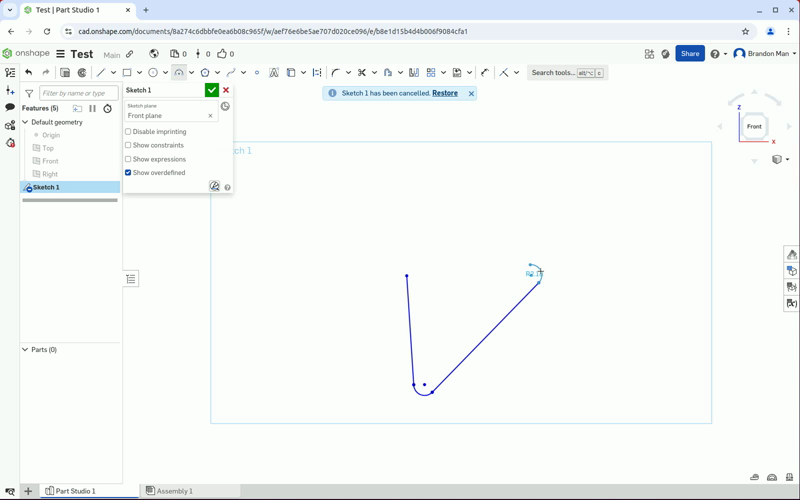
key_up(shift)
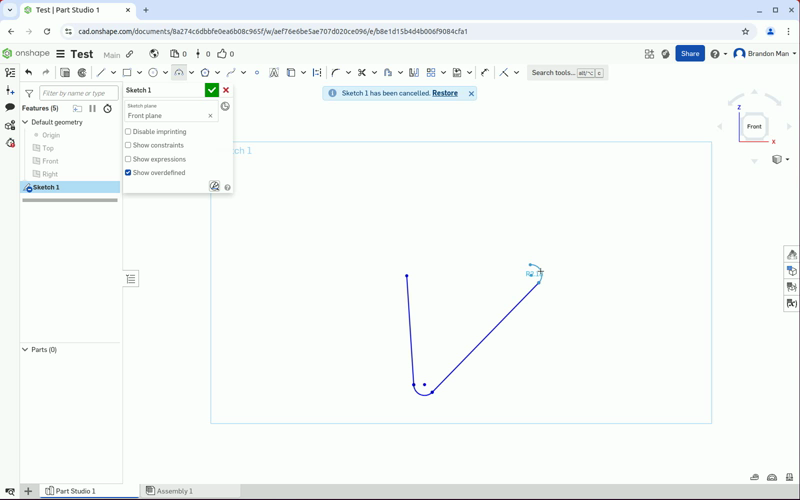
key(esc)
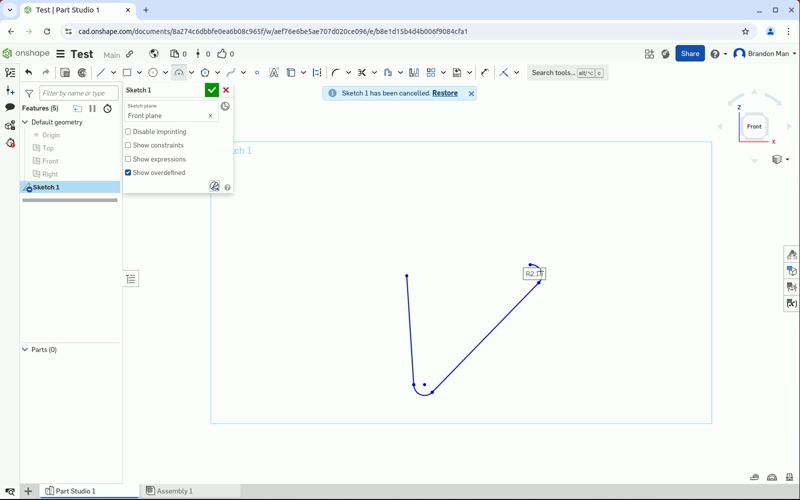
key(l)
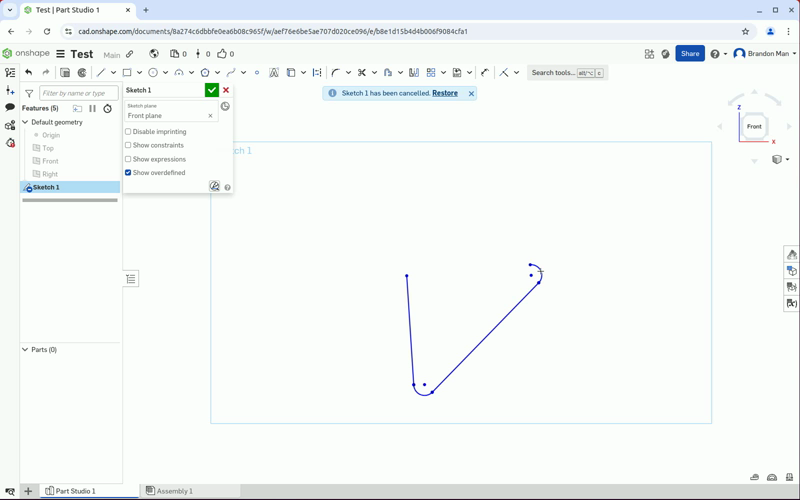
mouse_move(530, 264)
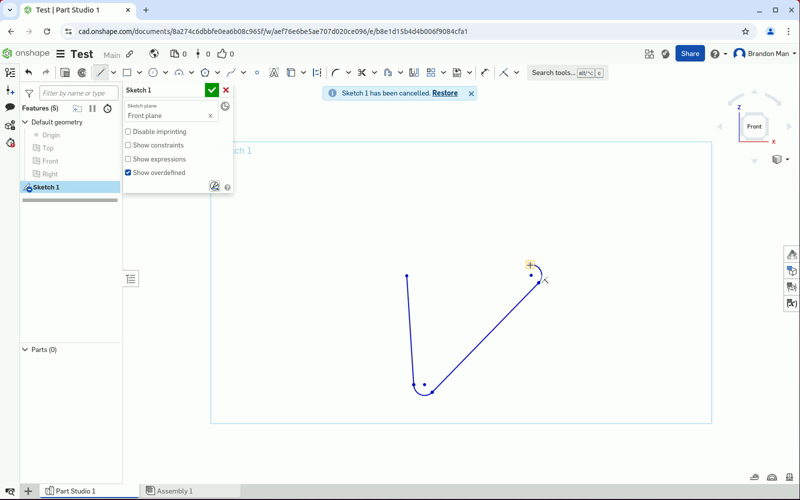
click(530, 264)
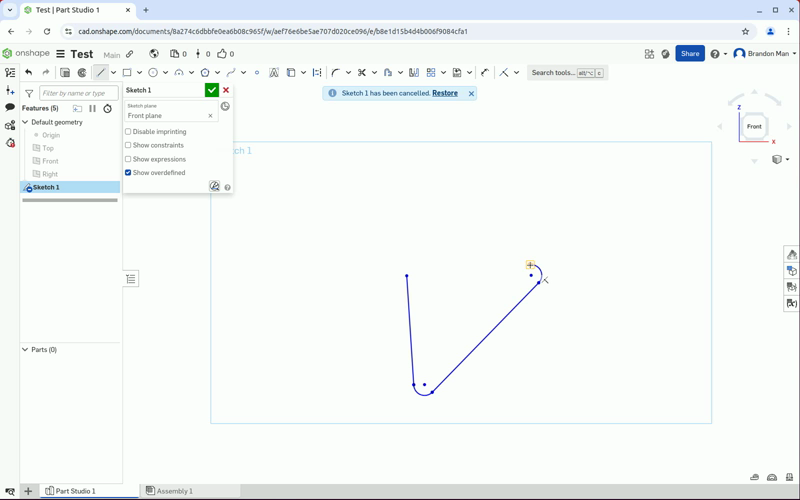
key_down(shift)
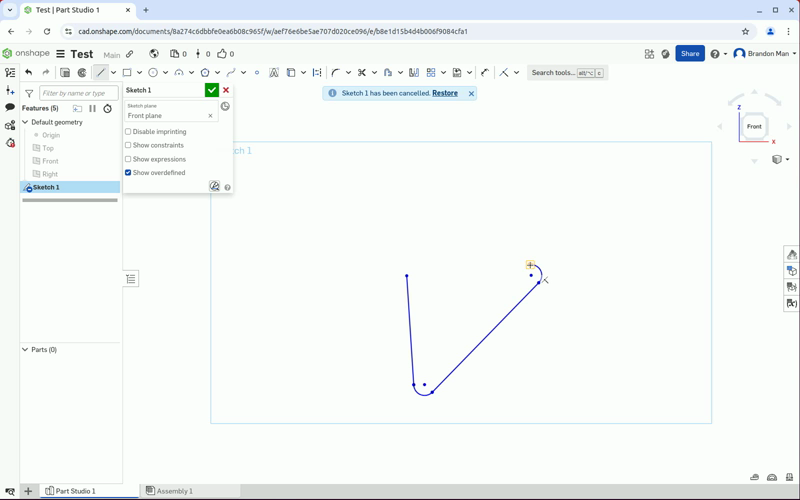
mouse_move(418, 264)
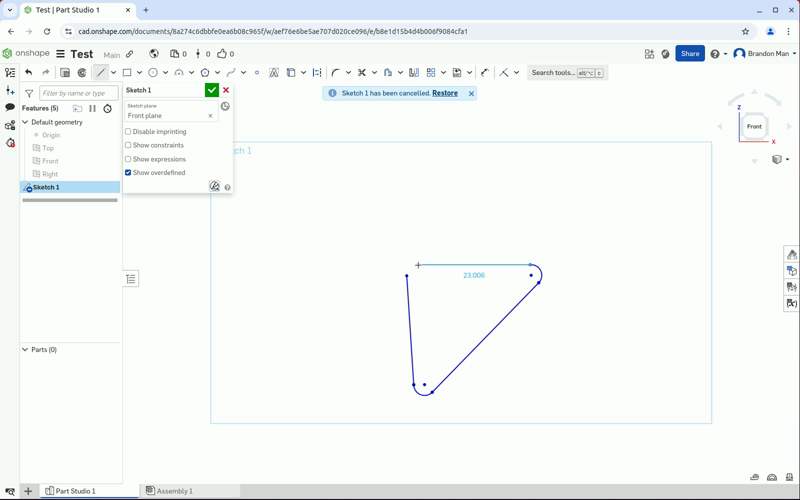
click(418, 264)
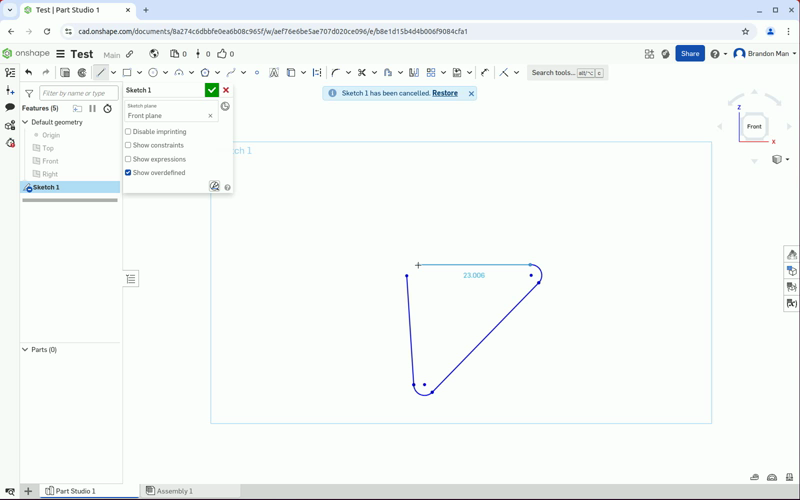
key_up(shift)
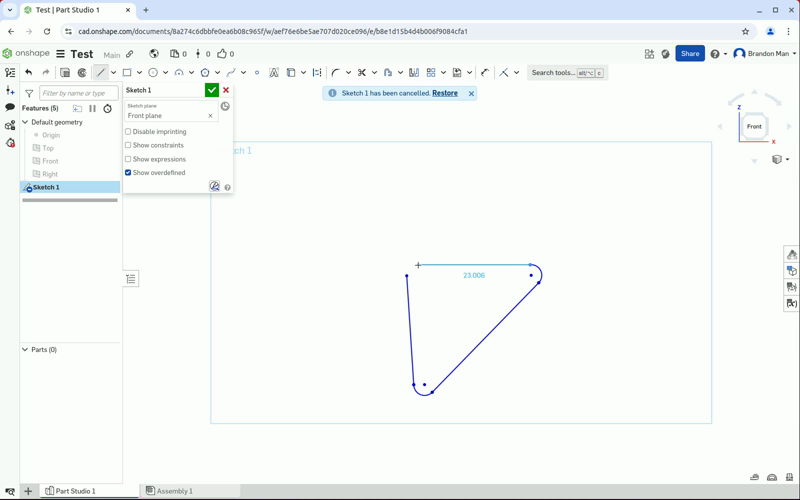
key(esc)
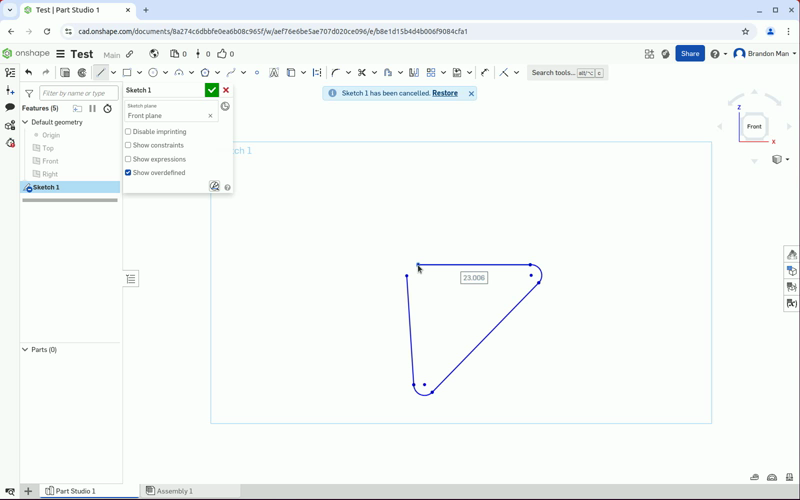
key(a)
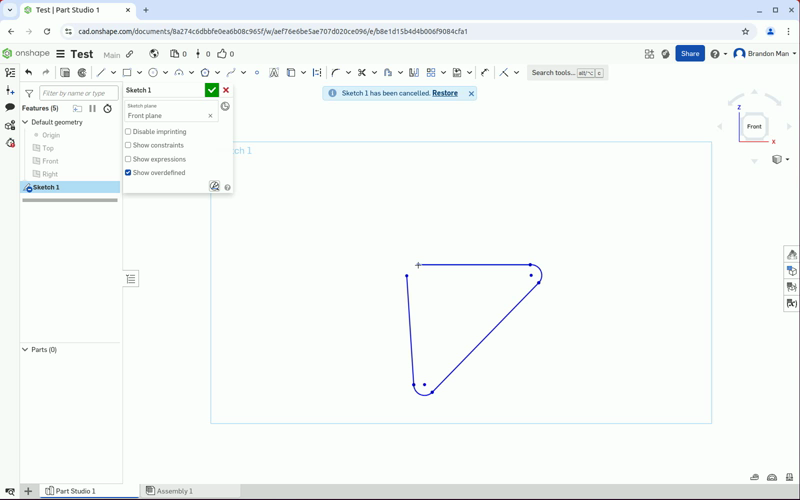
mouse_move(418, 264)
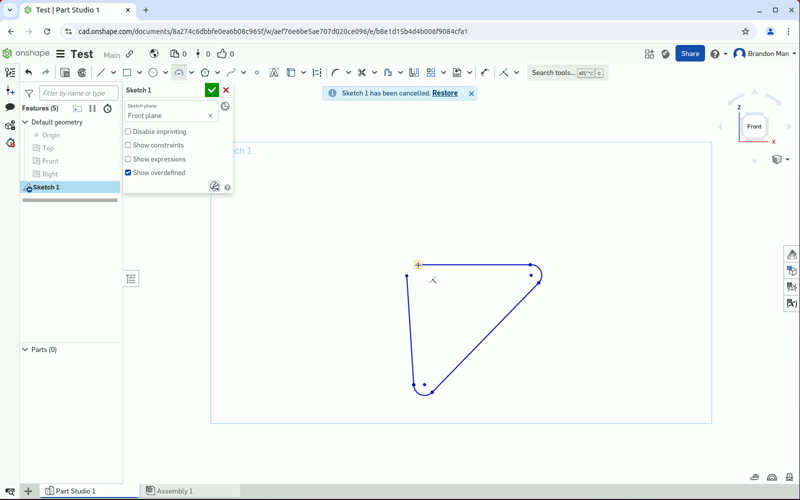
click(418, 264)
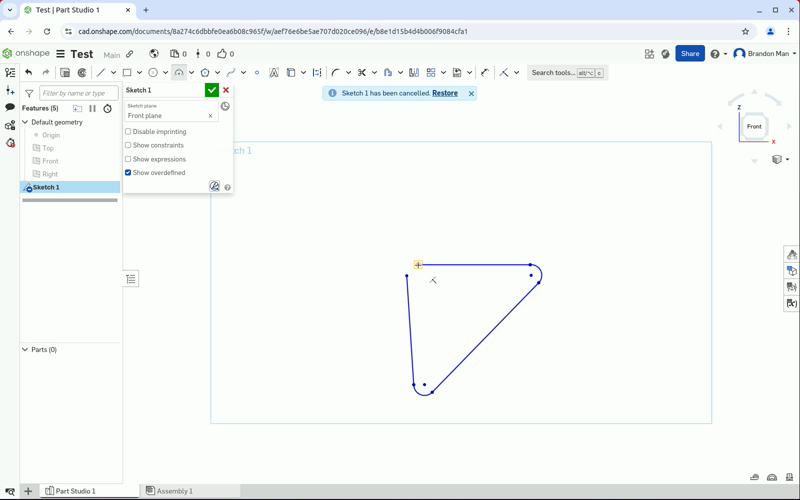
mouse_move(406, 275)
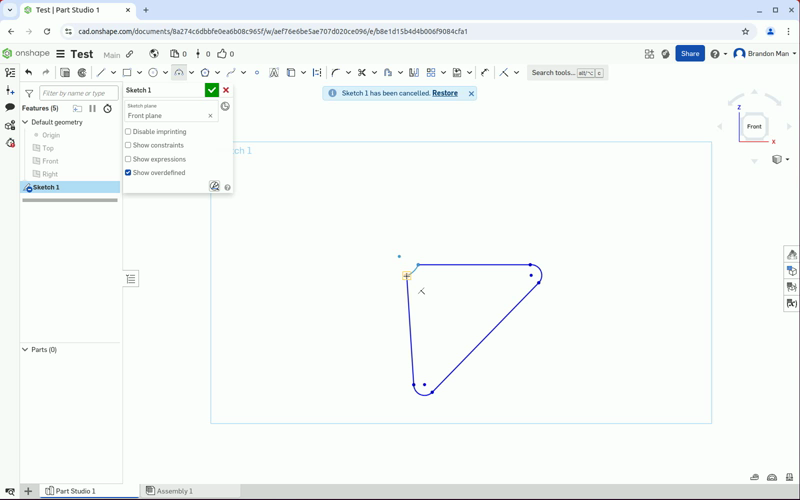
click(406, 275)
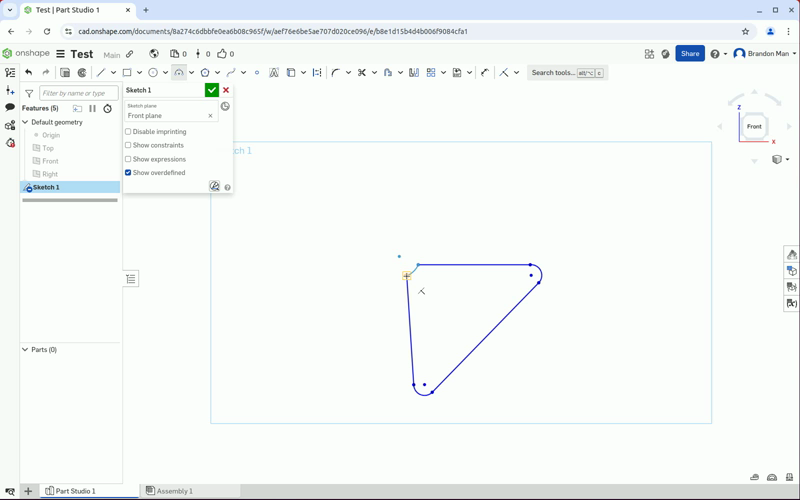
key_down(shift)
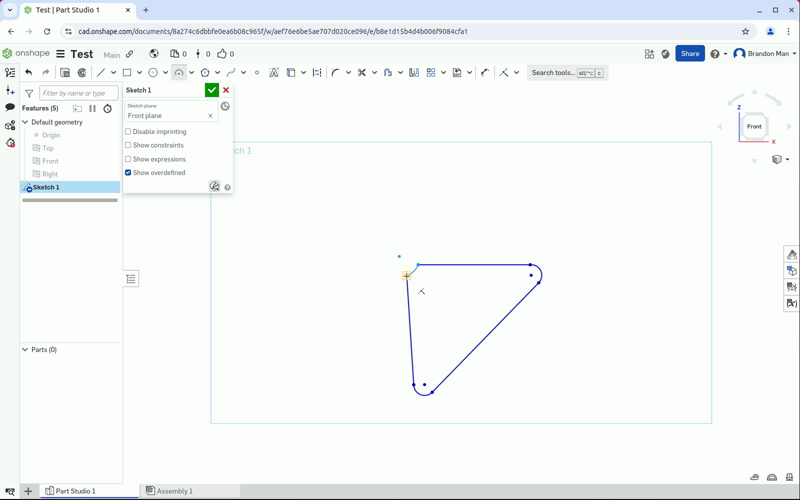
mouse_move(410, 267)
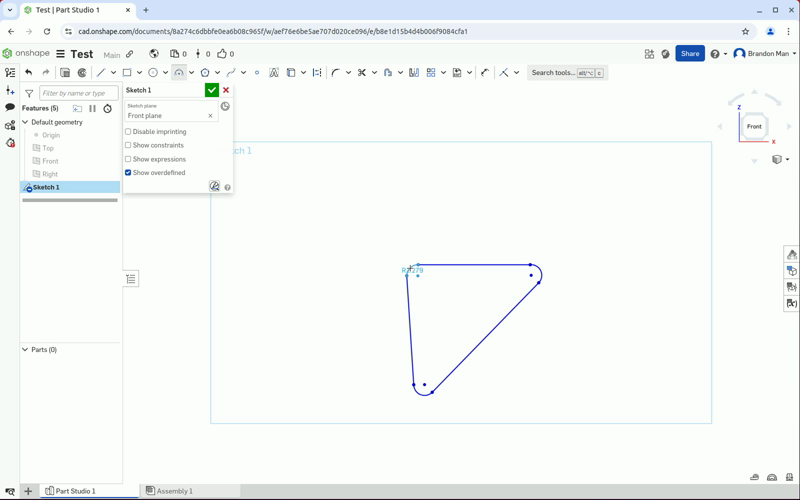
click(410, 267)
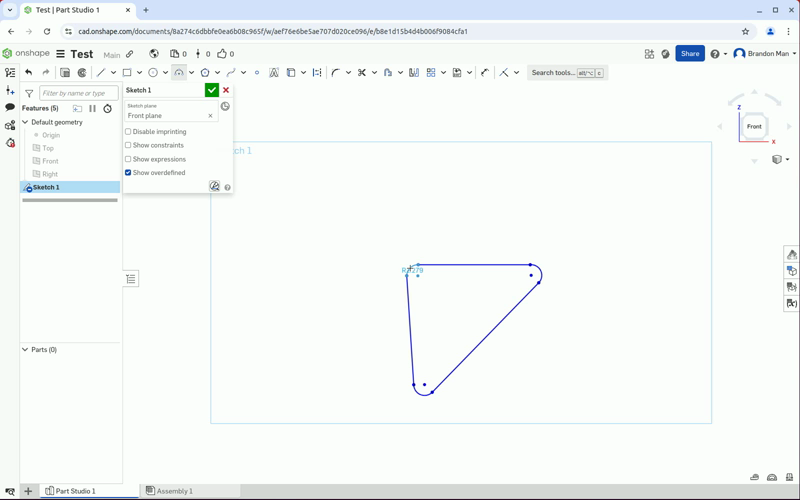
key_up(shift)
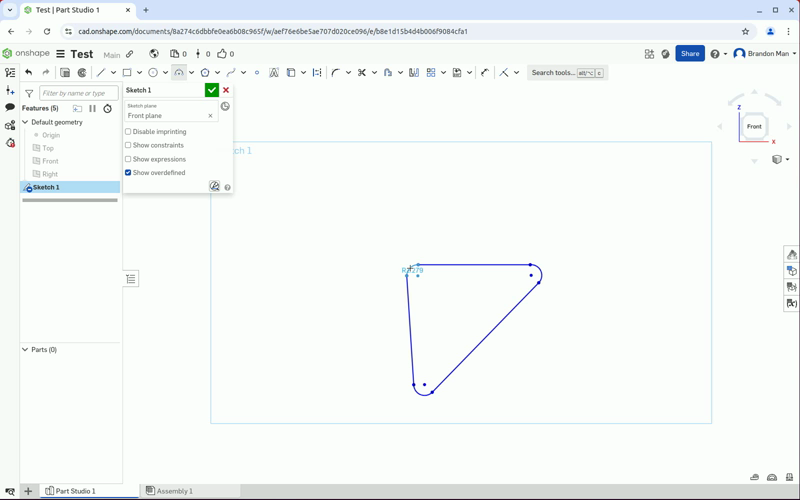
key(esc)
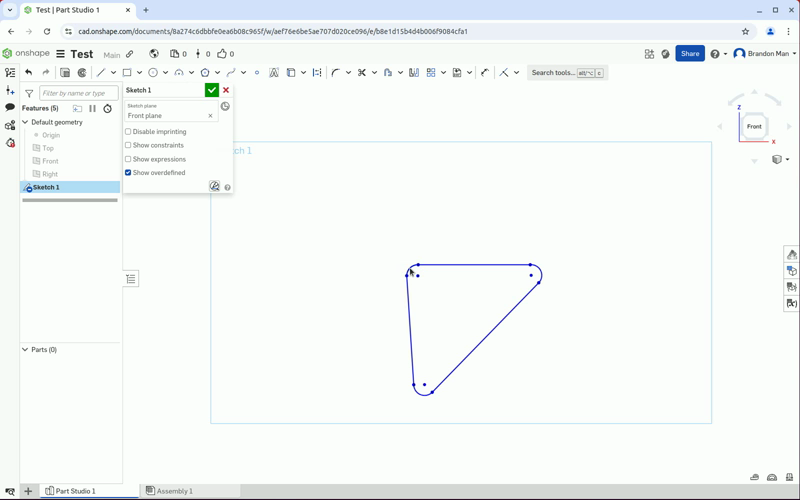
key(c)
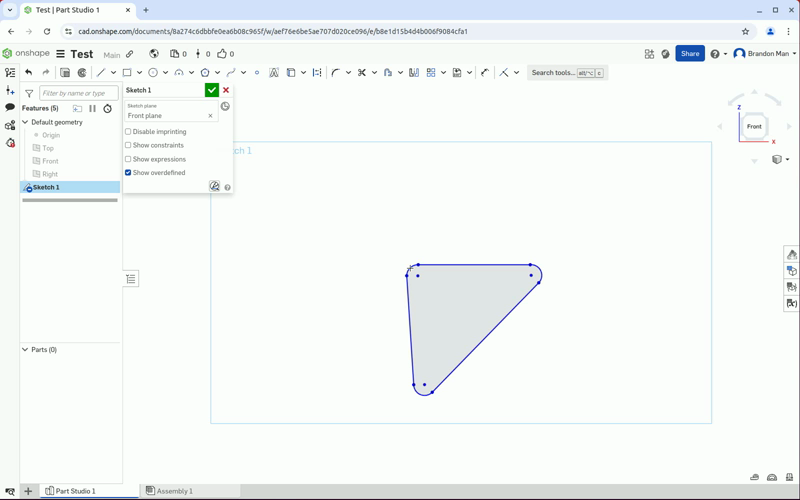
key_down(shift)
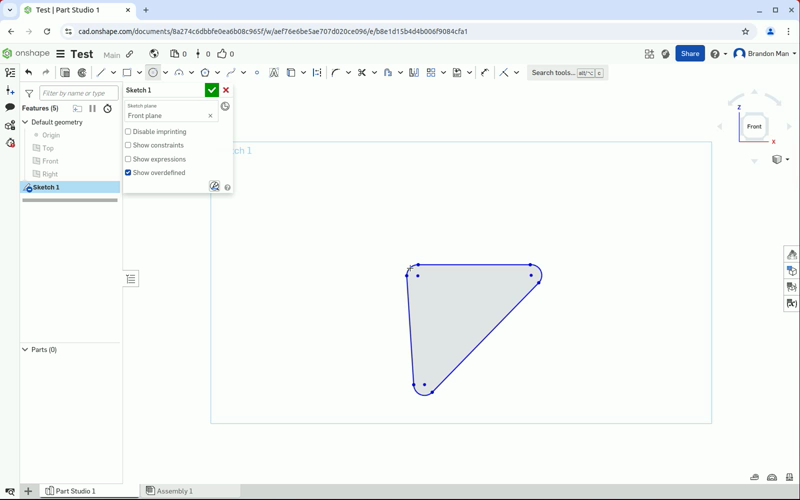
mouse_move(418, 275)
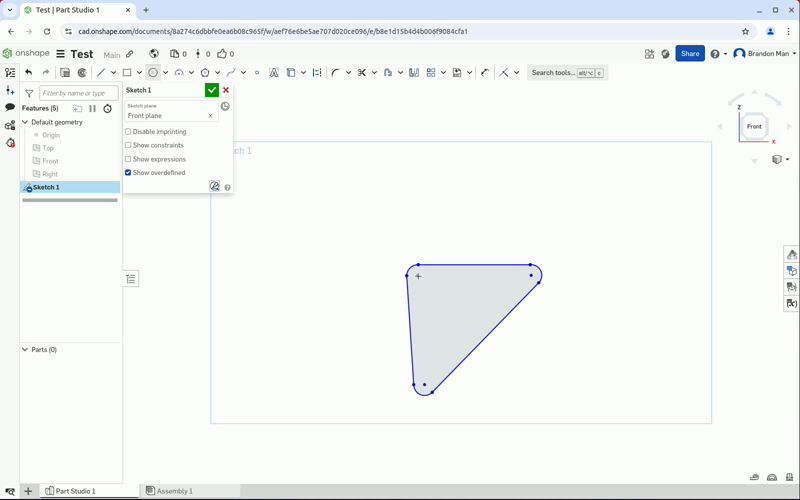
click(418, 275)
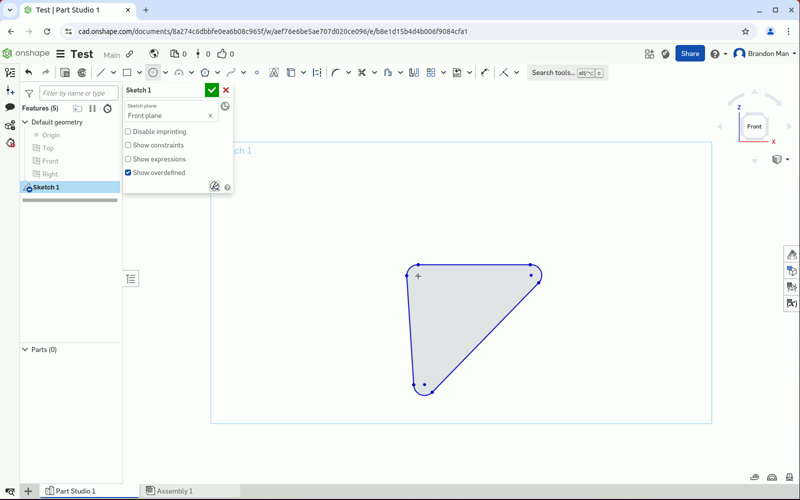
key_up(shift)
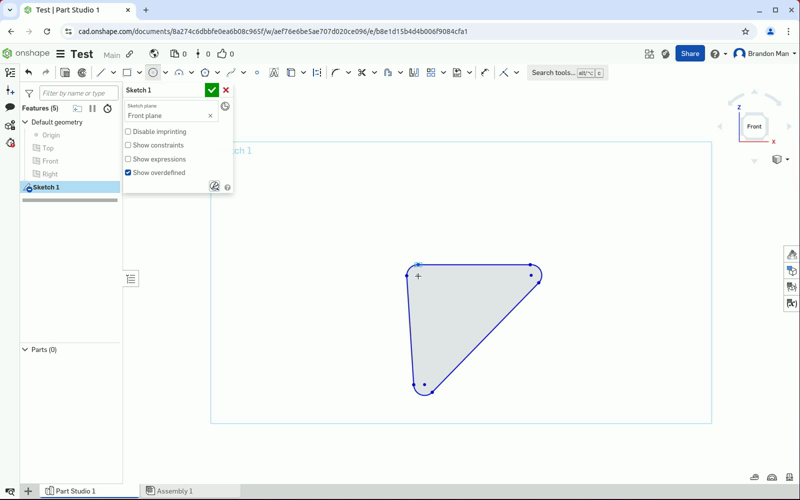
mouse_move(425, 275)
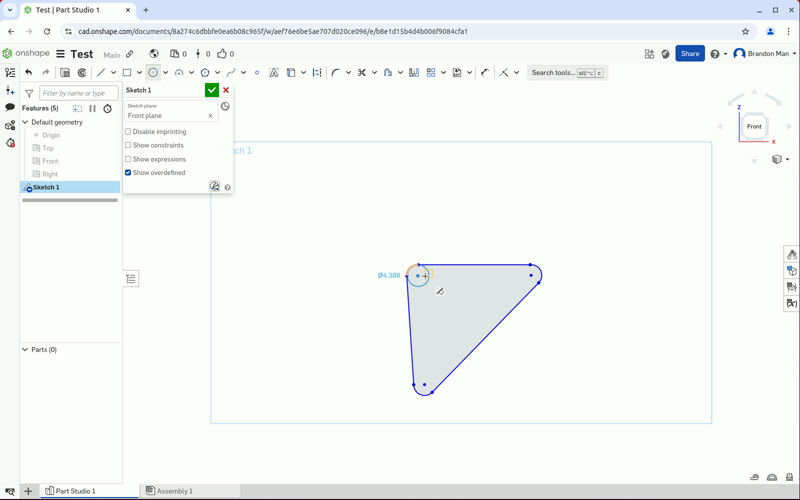
click(425, 275)
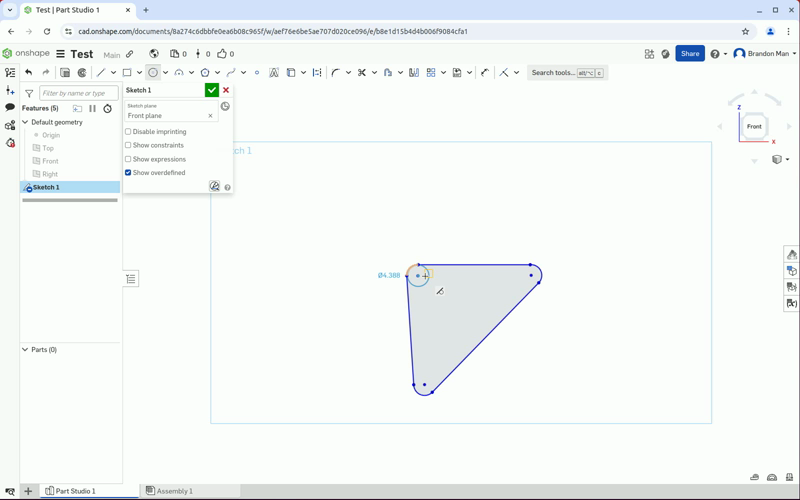
key(esc)
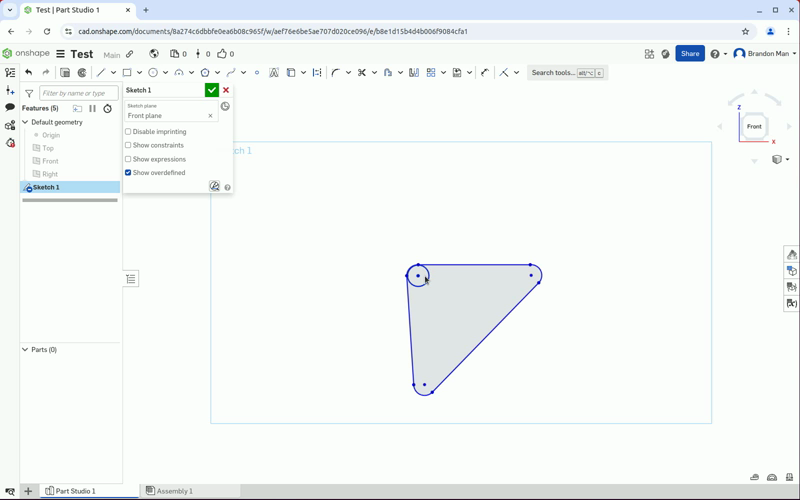
key(c)
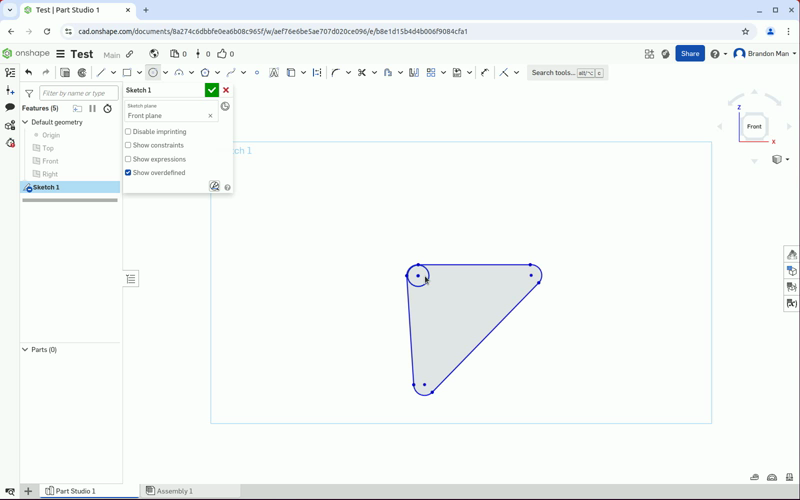
key_down(shift)
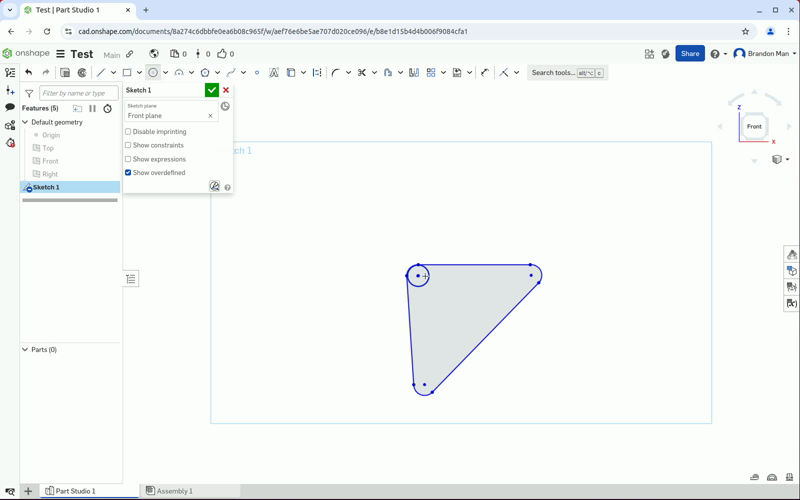
mouse_move(425, 383)
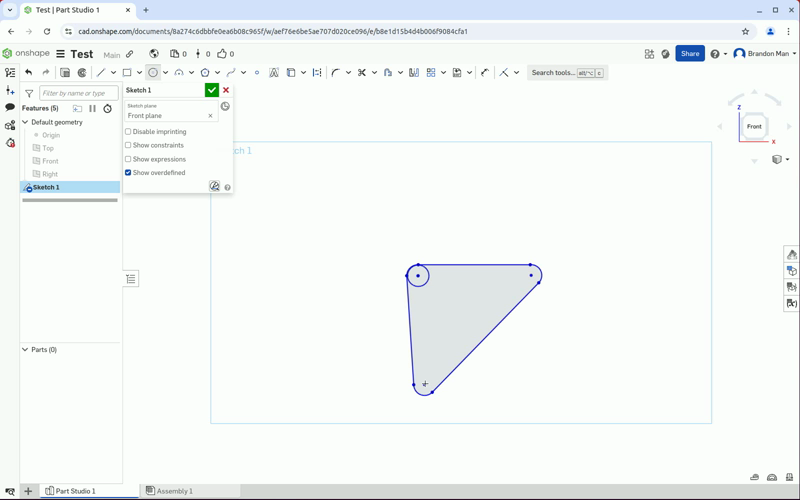
scroll(6)
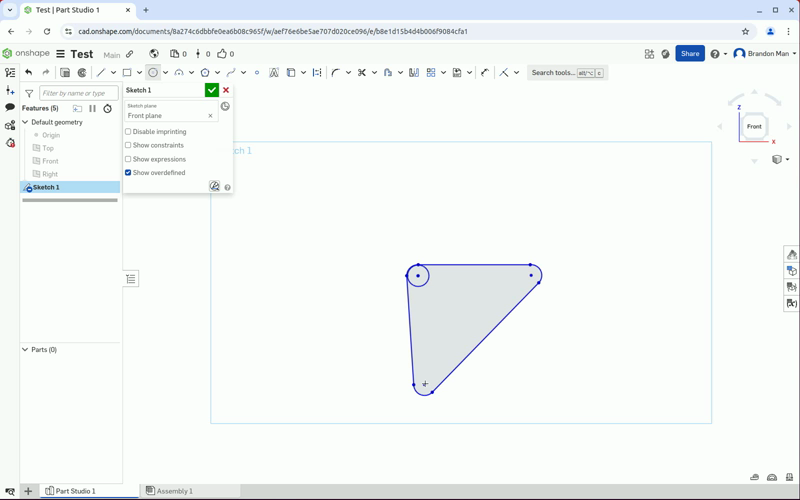
scroll(6)
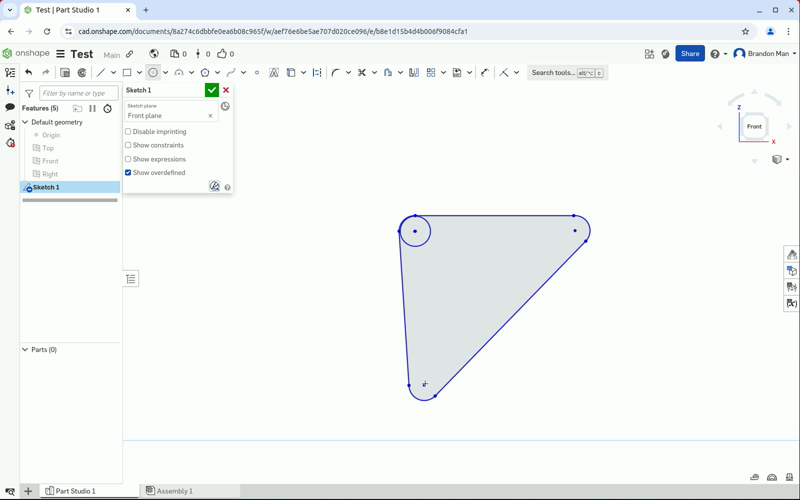
scroll(6)
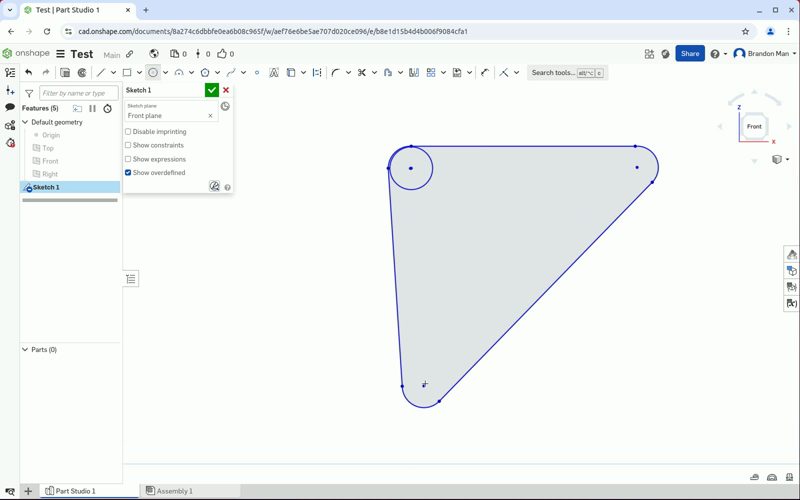
scroll(6)
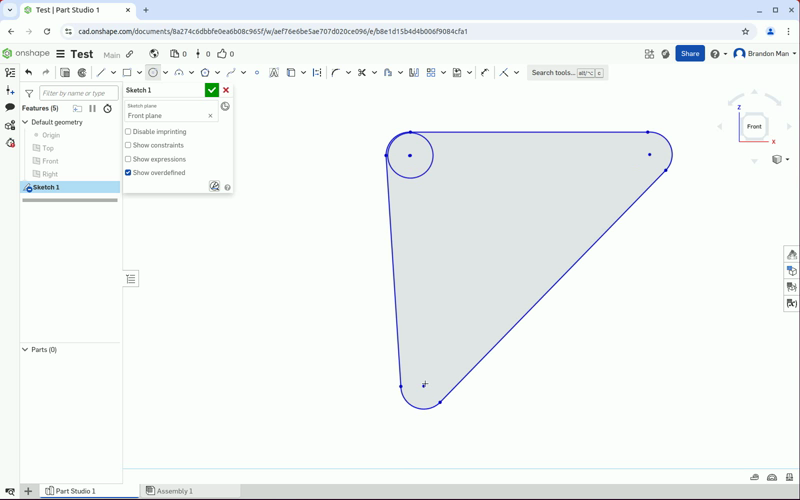
scroll(6)
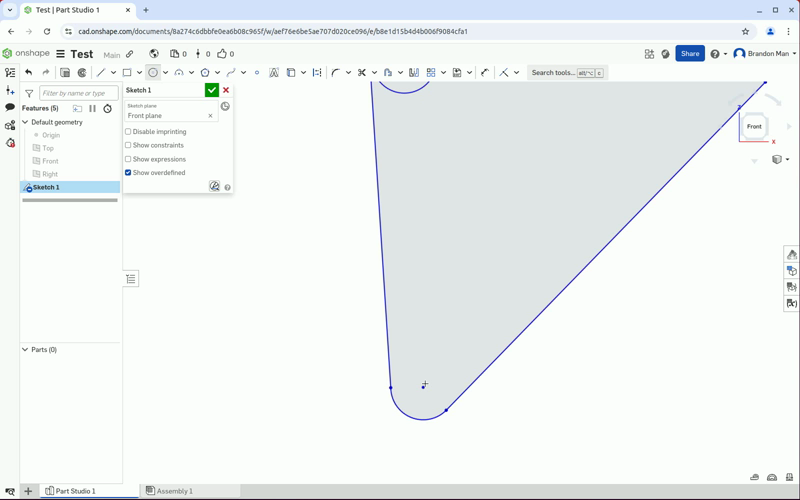
scroll(6)
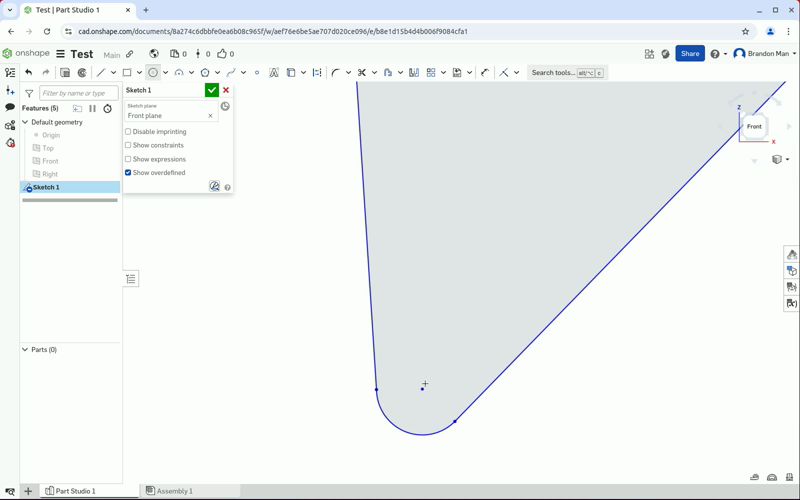
scroll(6)
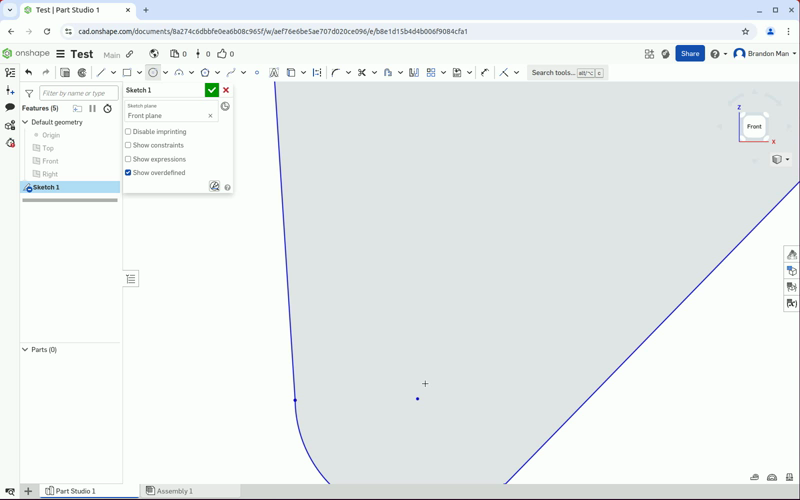
click(425, 383)
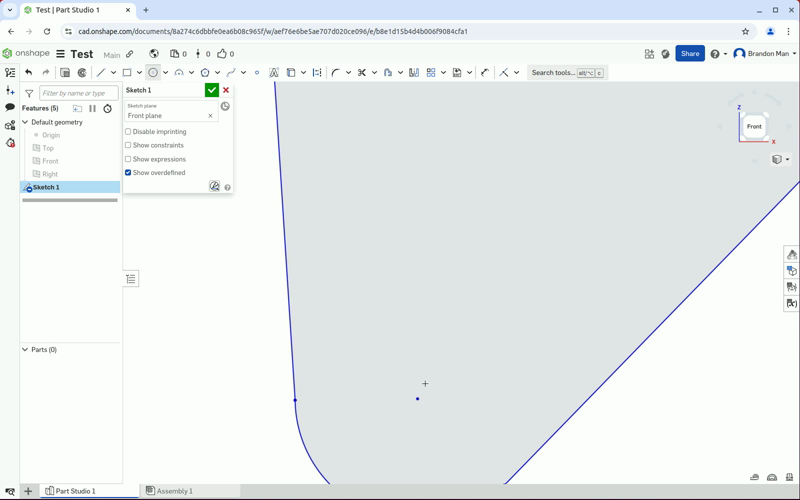
scroll(-6)
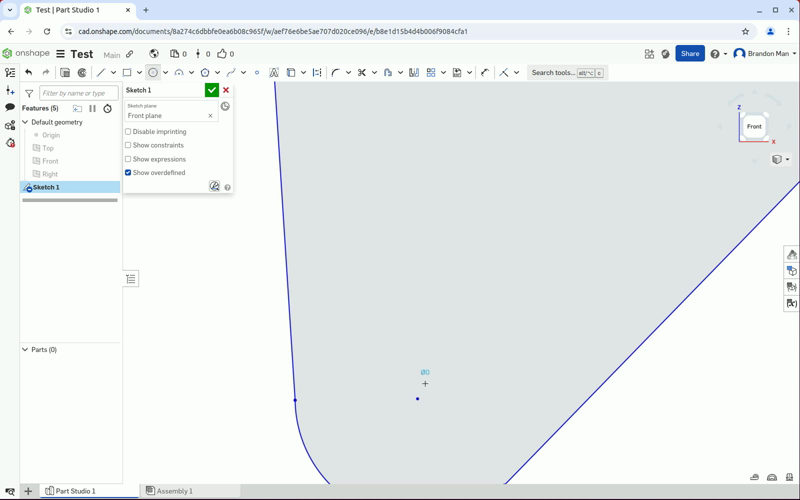
scroll(-6)
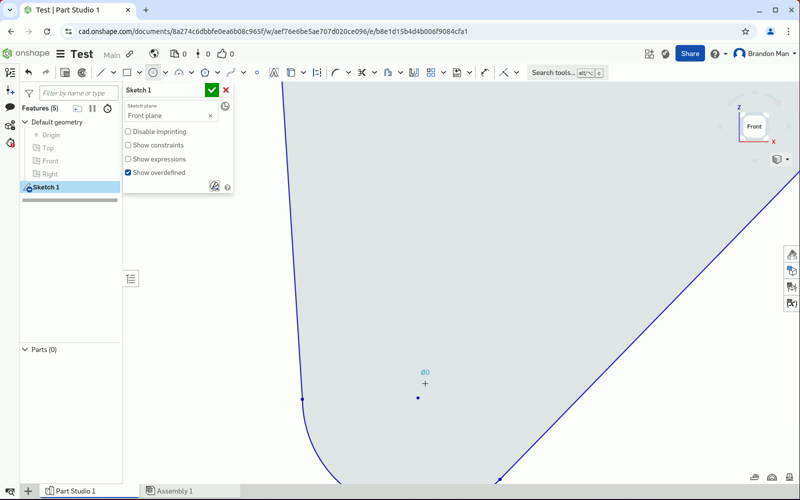
scroll(-6)
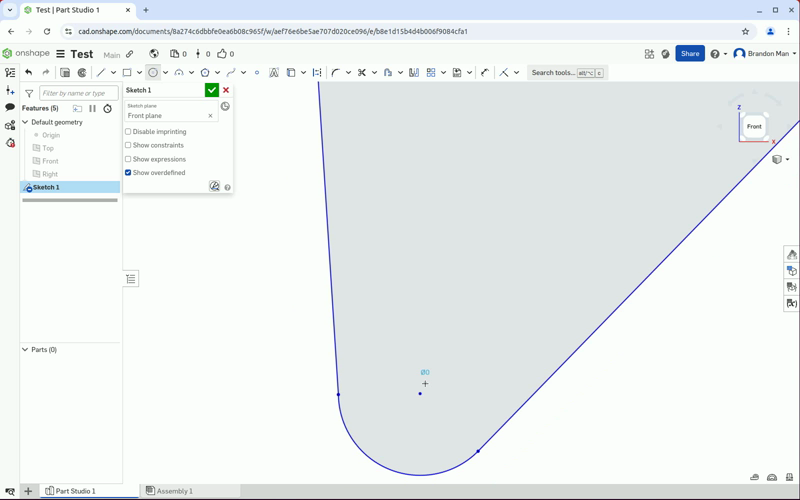
scroll(-6)
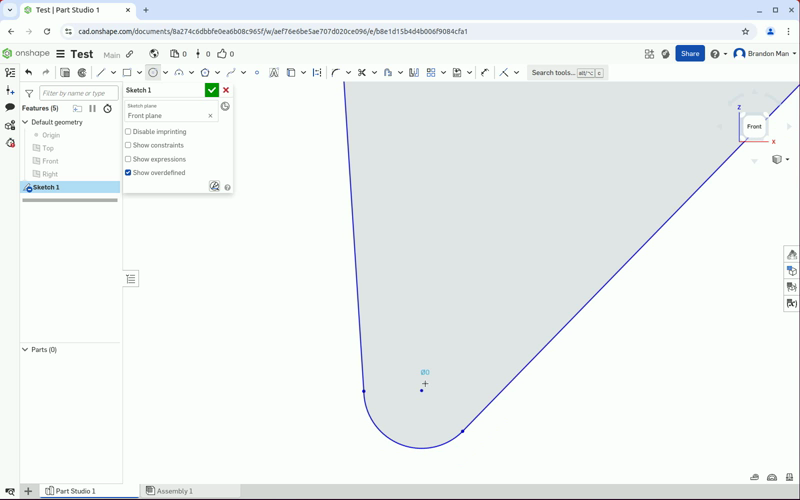
scroll(-6)
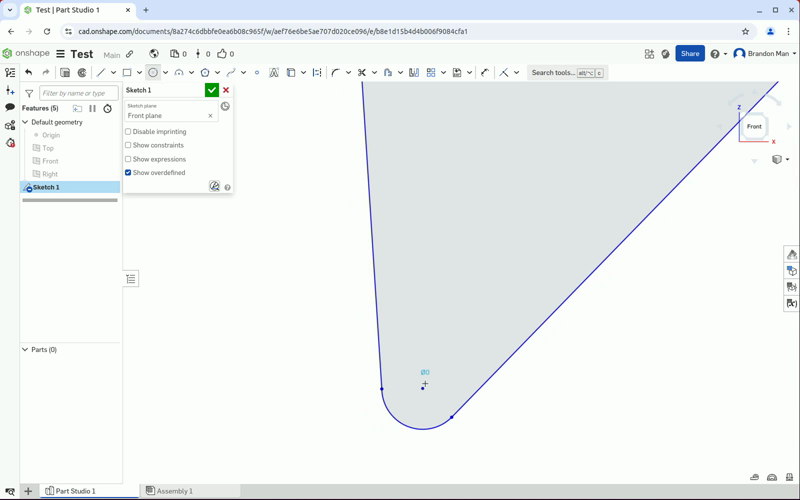
scroll(-6)
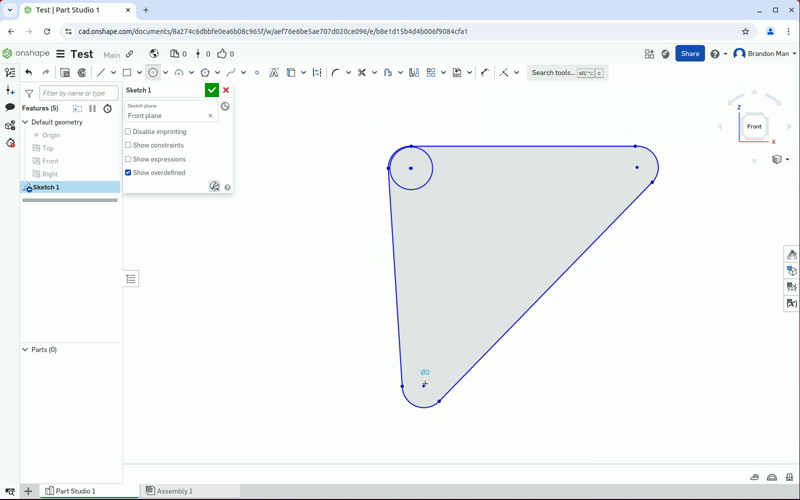
scroll(-6)
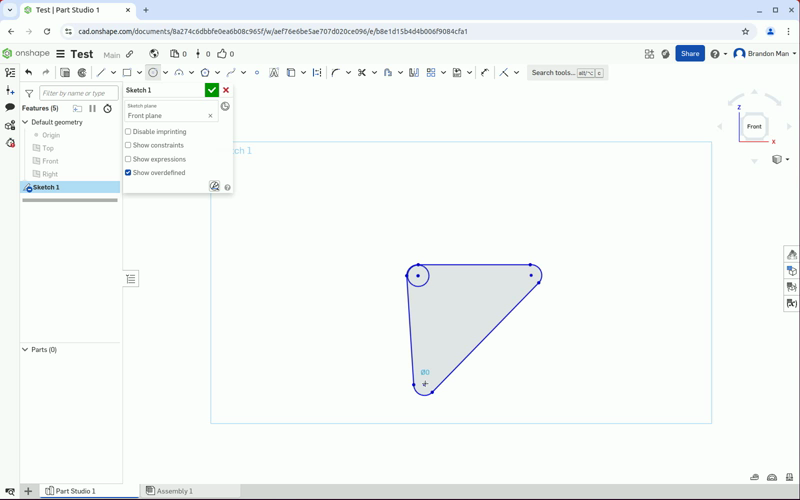
key_up(shift)
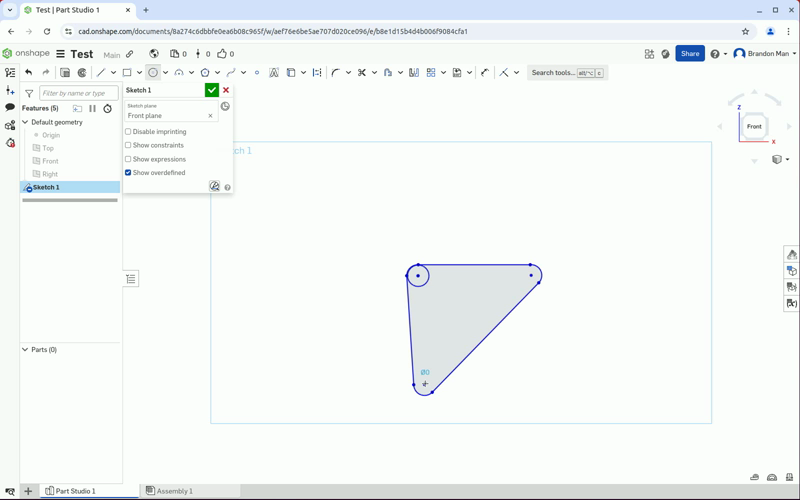
mouse_move(432, 383)
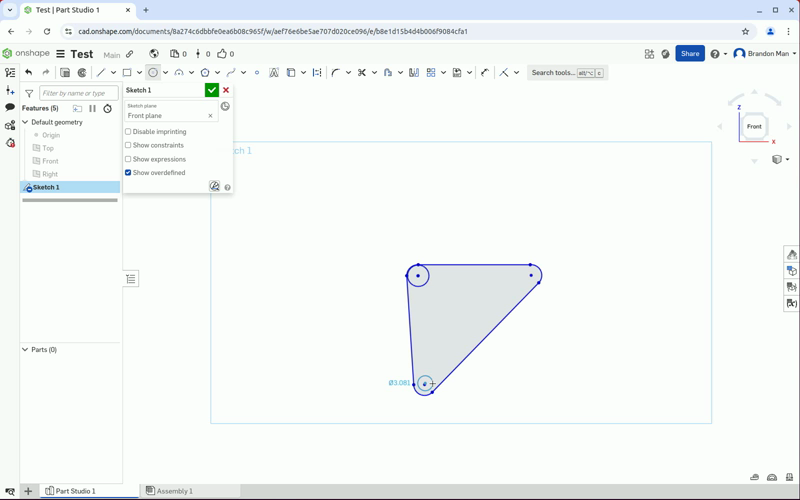
click(432, 383)
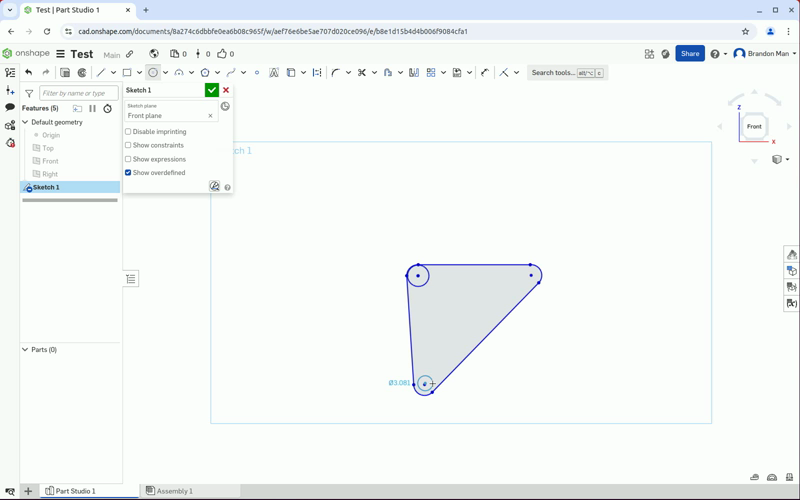
key(esc)
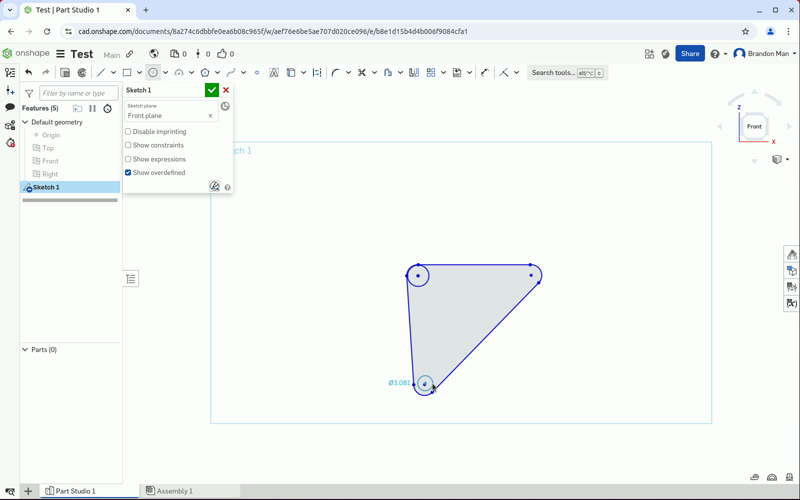
key(c)
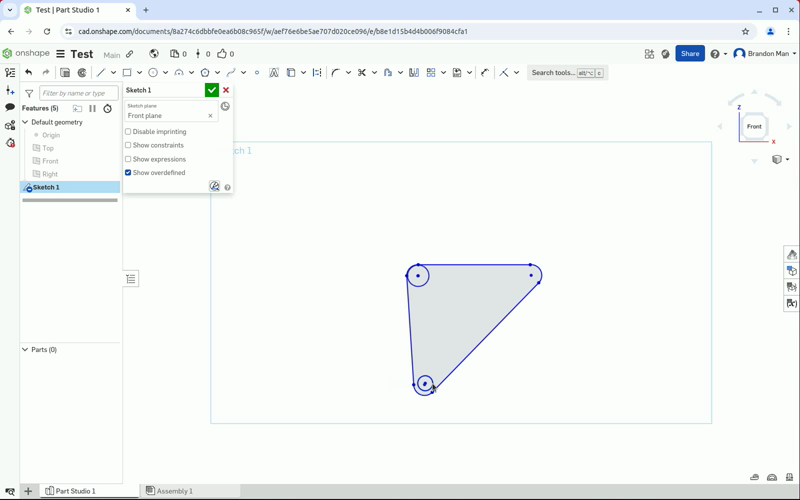
key_down(shift)
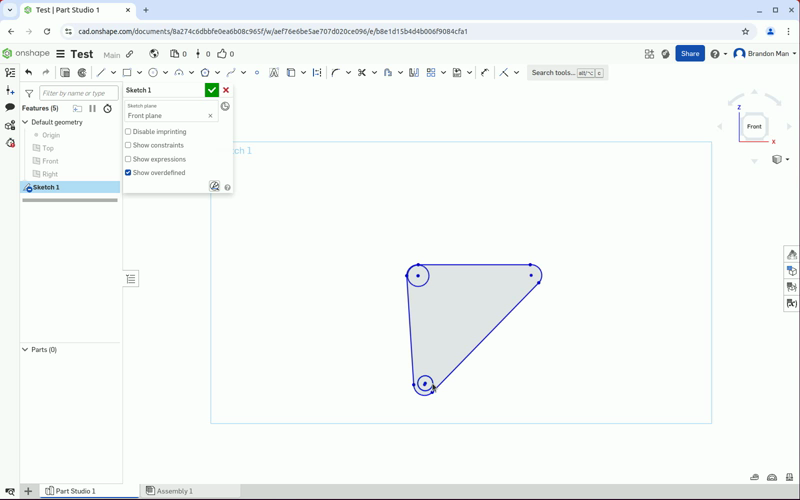
mouse_move(530, 276)
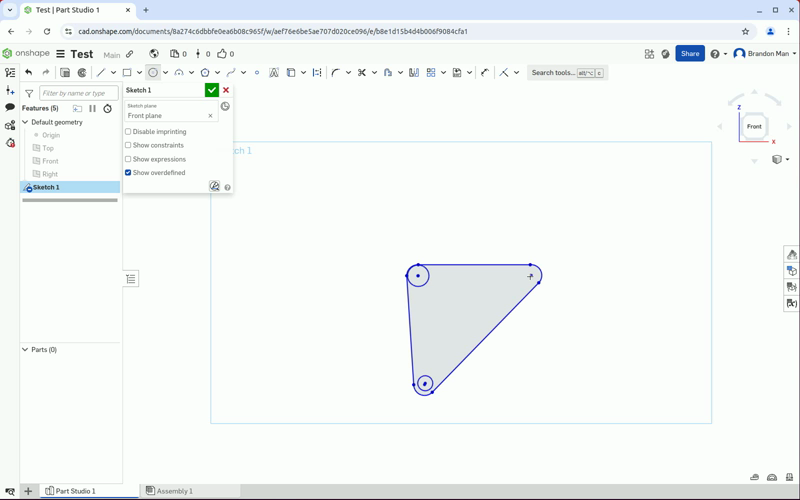
scroll(6)
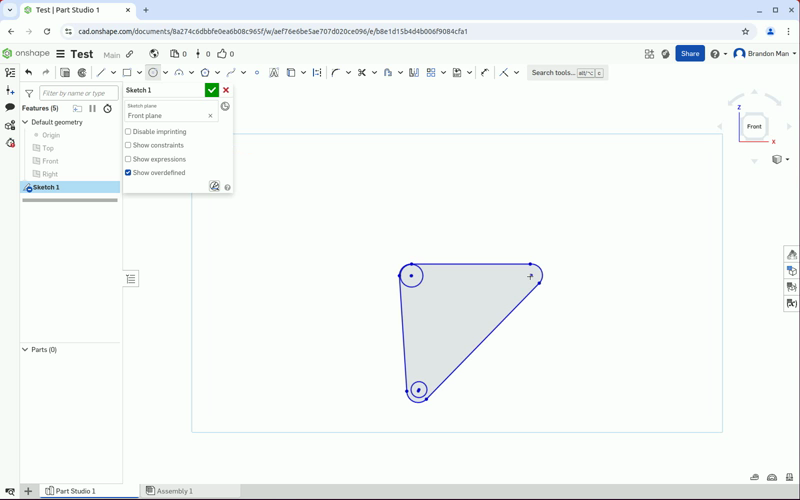
scroll(6)
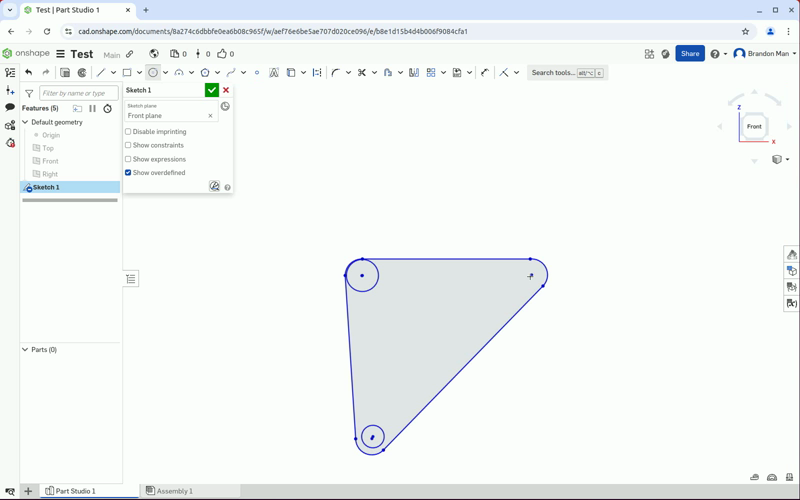
scroll(6)
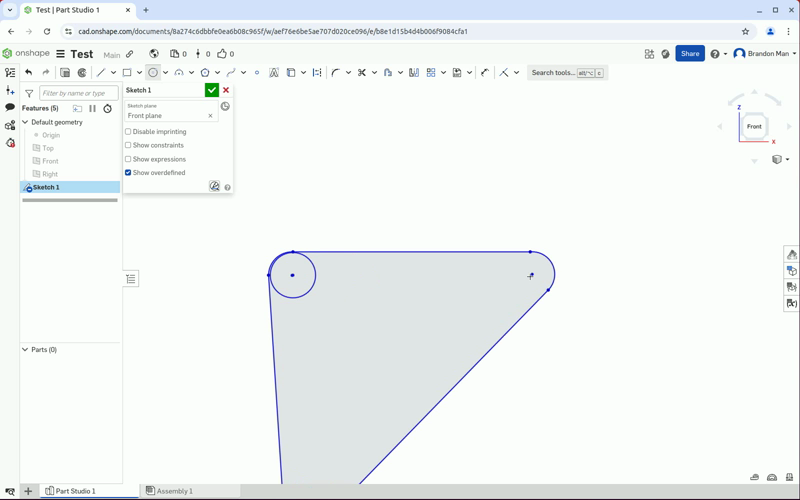
scroll(6)
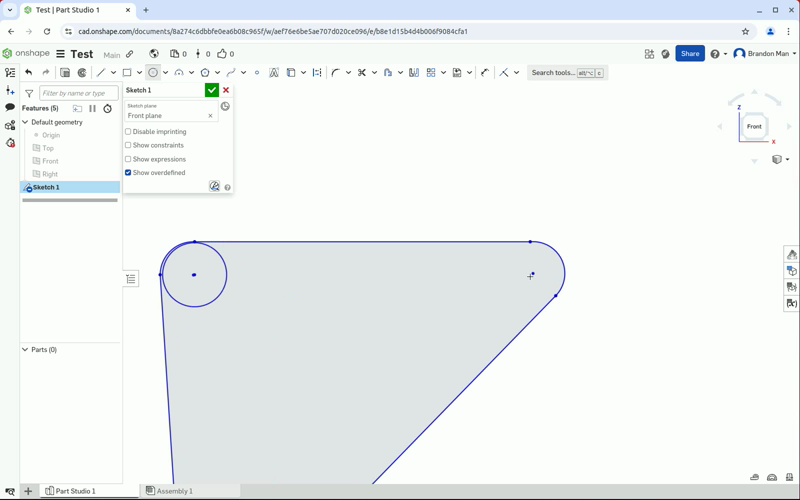
scroll(6)
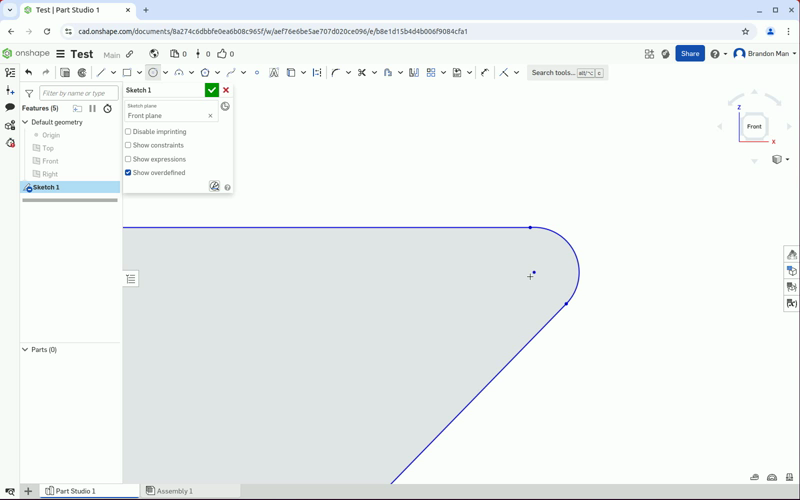
scroll(6)
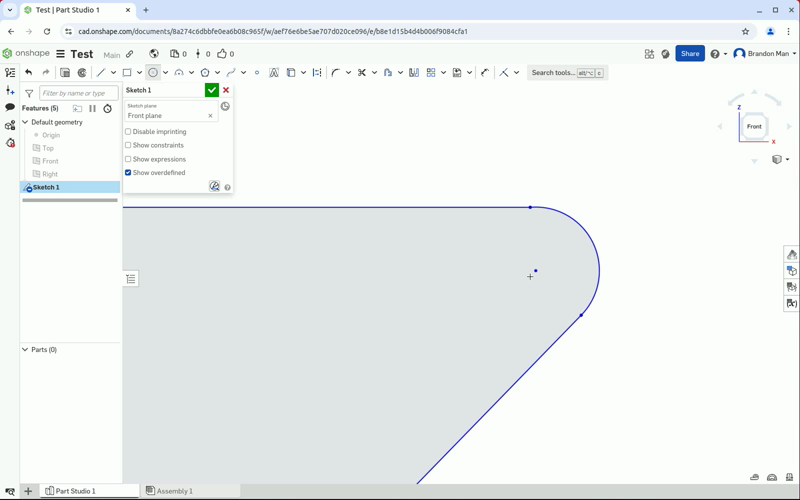
scroll(6)
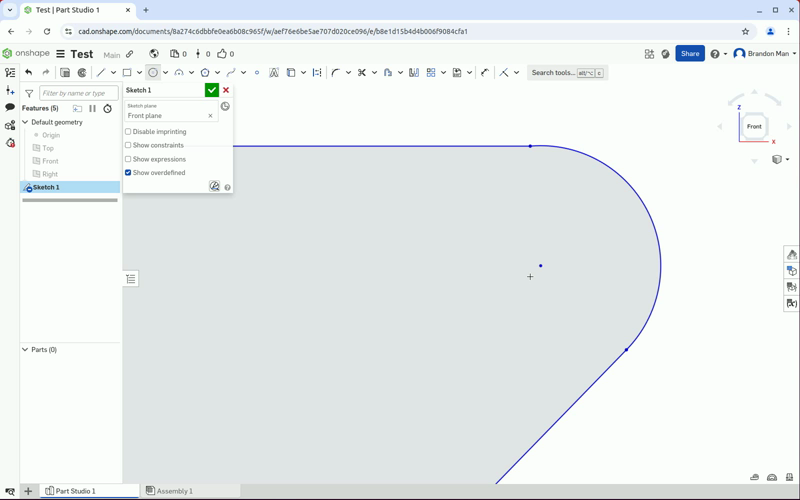
click(530, 276)
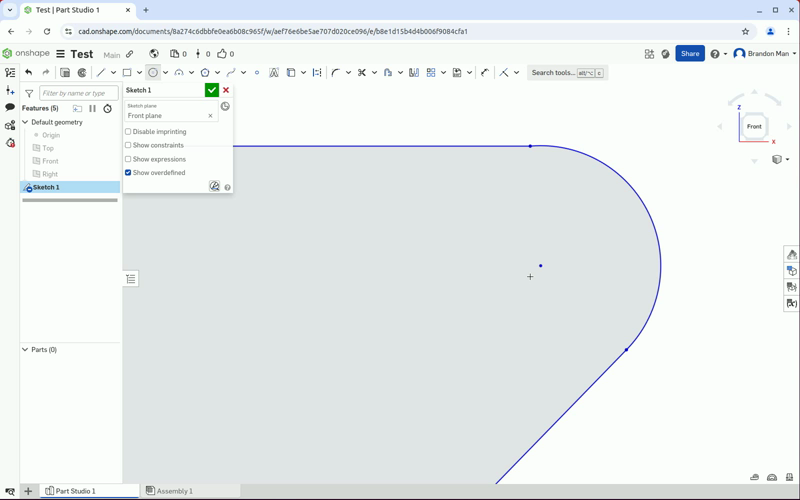
scroll(-6)
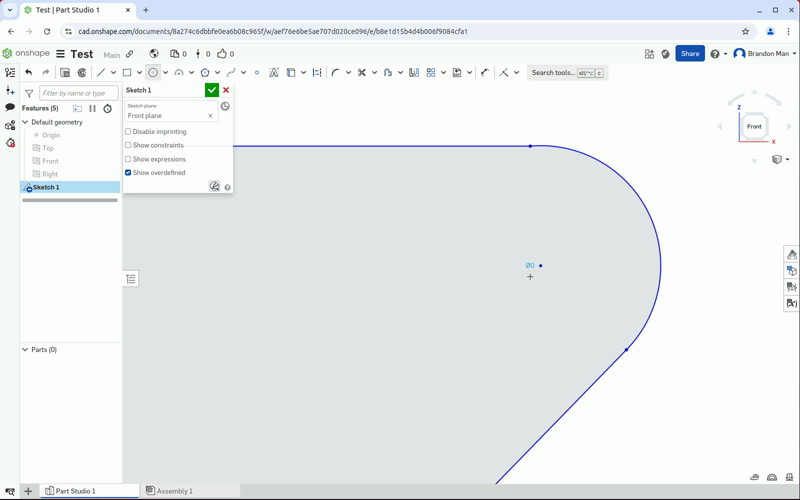
scroll(-6)
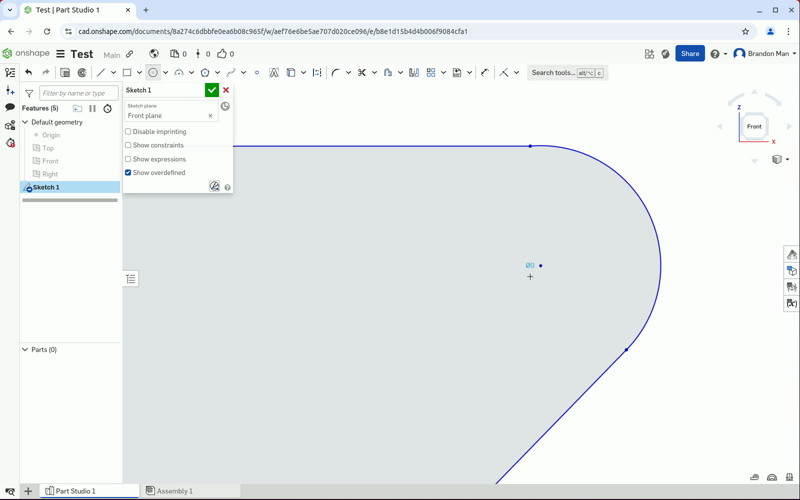
scroll(-6)
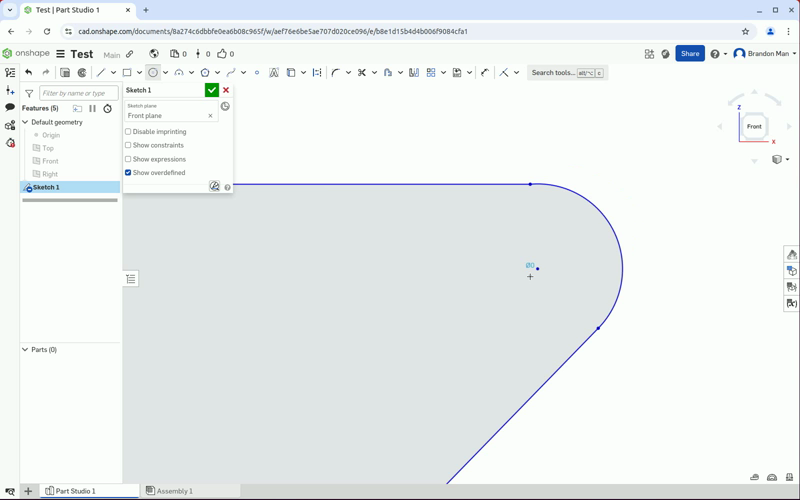
scroll(-6)
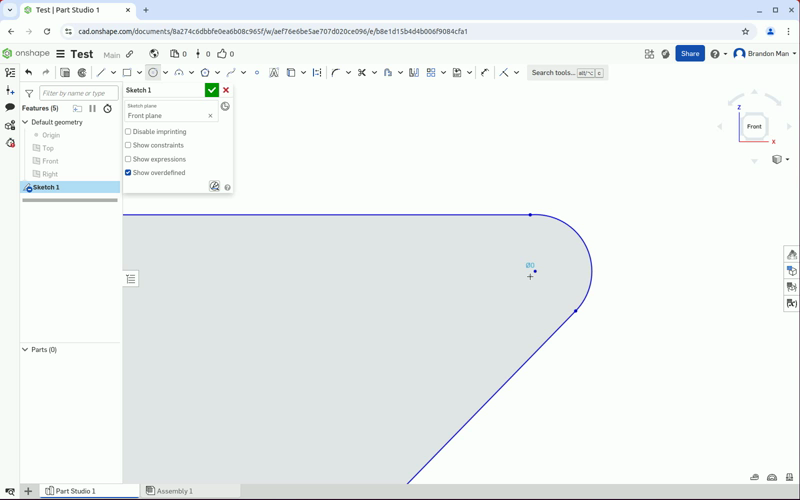
scroll(-6)
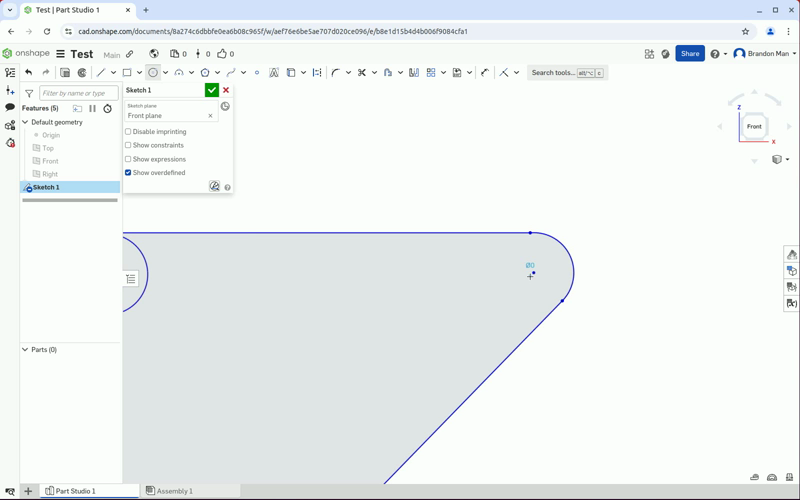
scroll(-6)
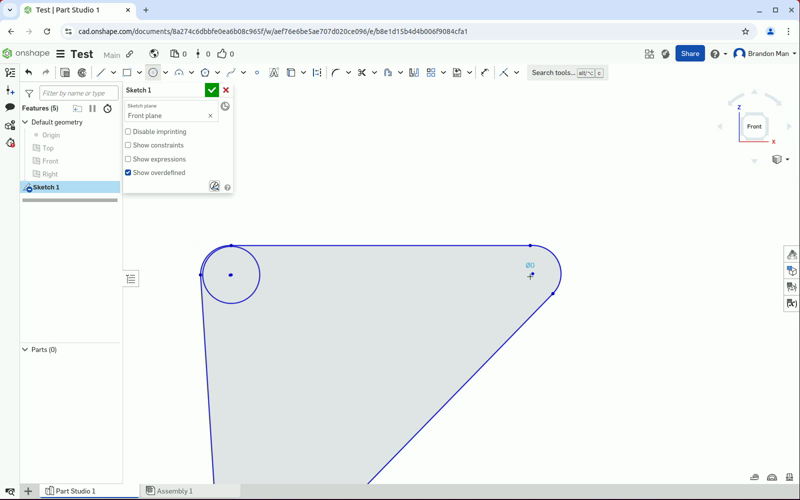
scroll(-6)
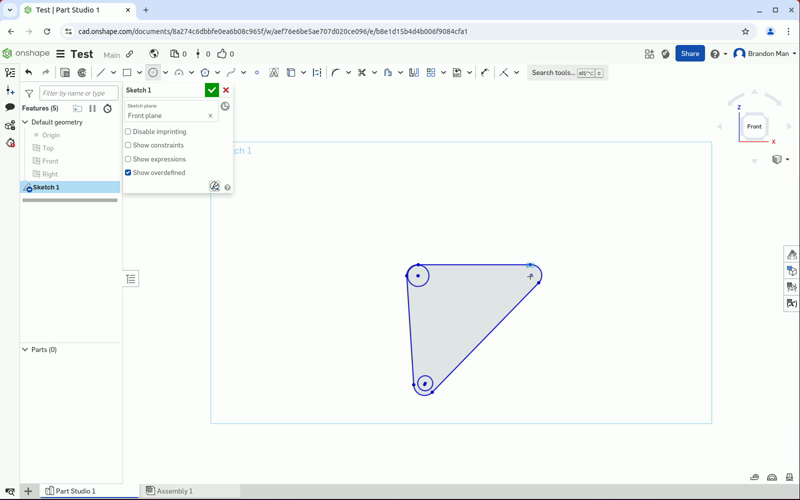
key_up(shift)
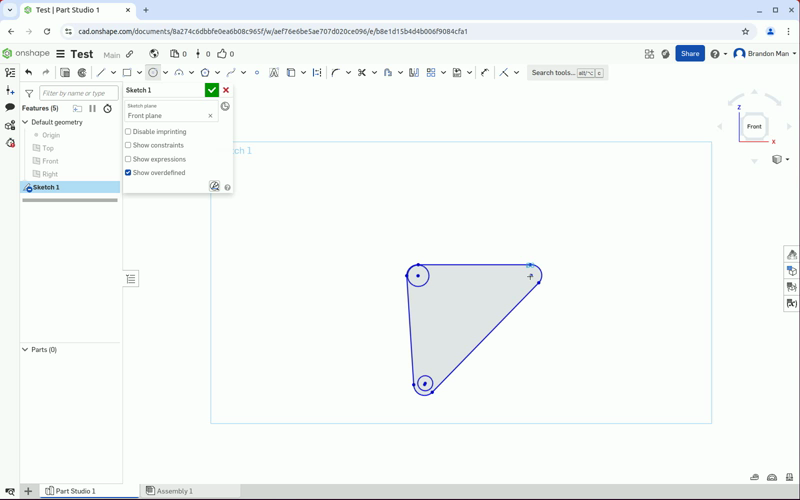
mouse_move(537, 276)
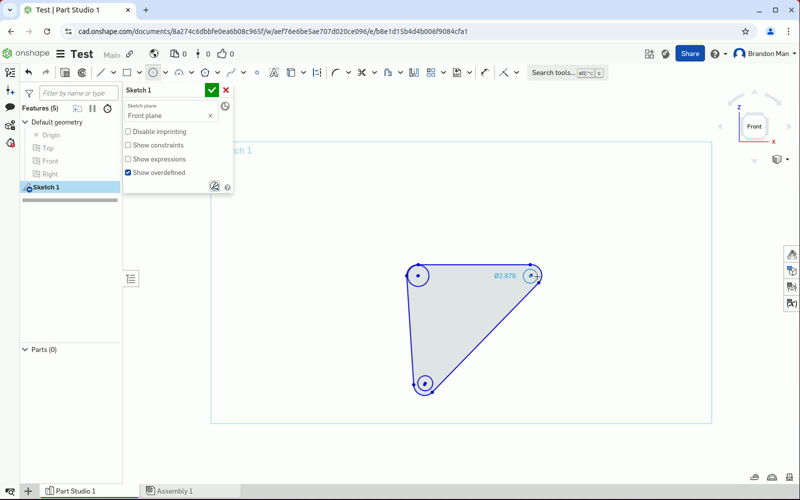
click(537, 276)
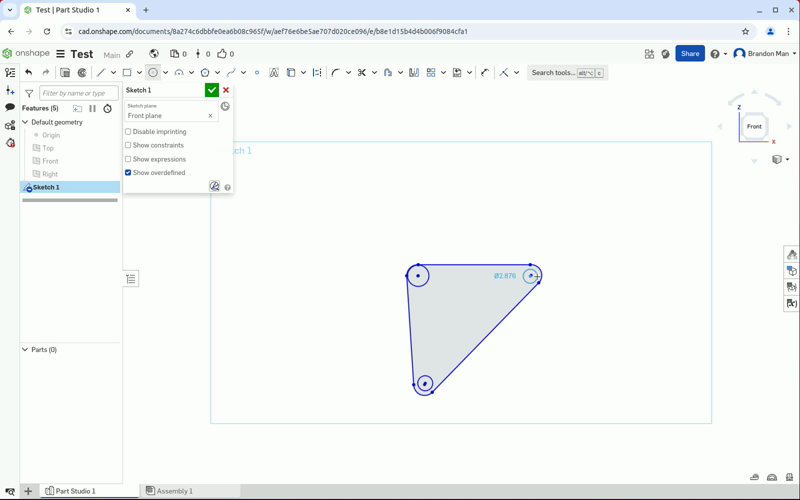
key(esc)
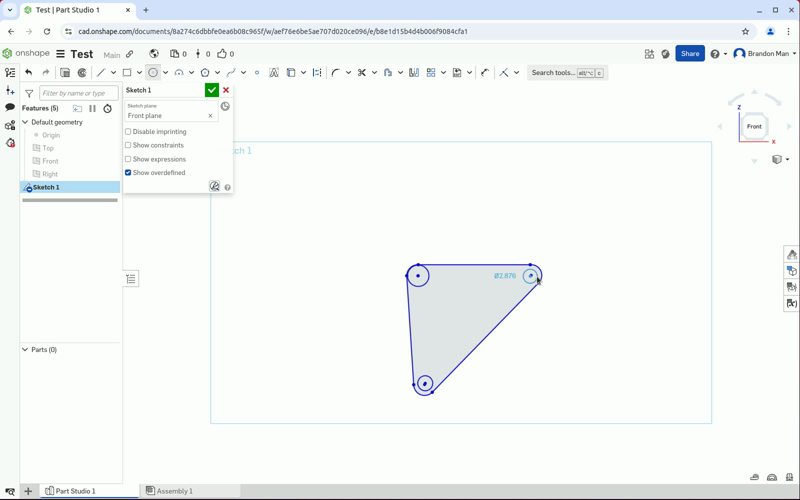
mouse_move(426, 291)
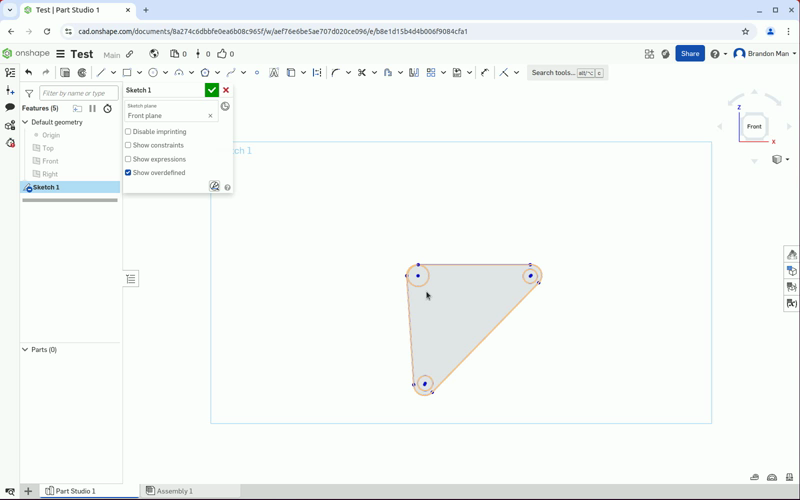
click(426, 291)
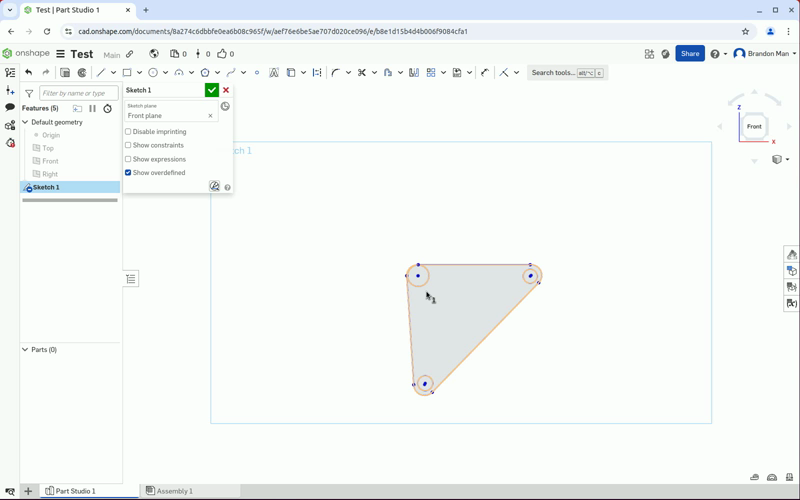
mouse_move(73, 352)
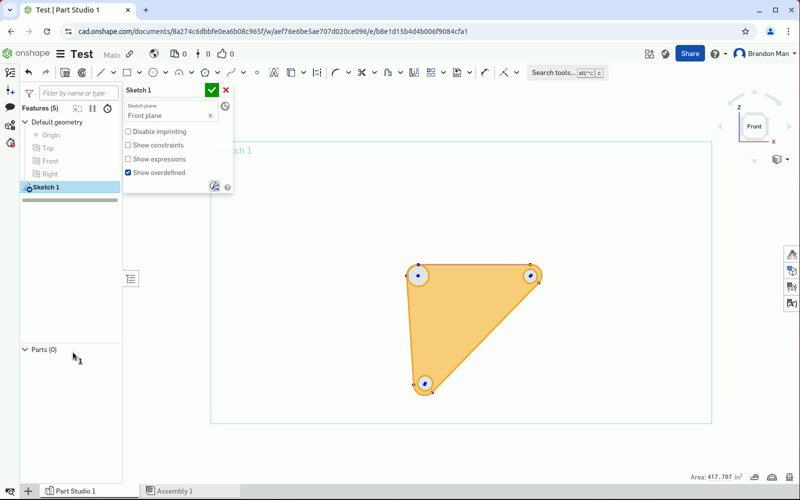
key(shift+y)
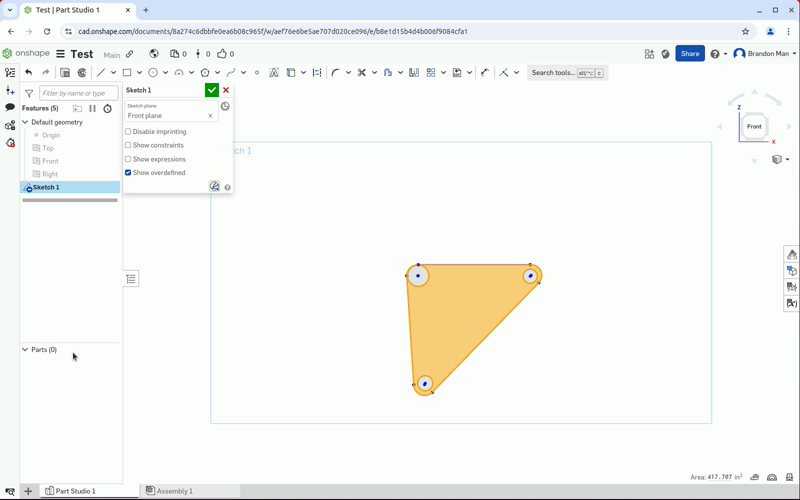
key(shift+e)
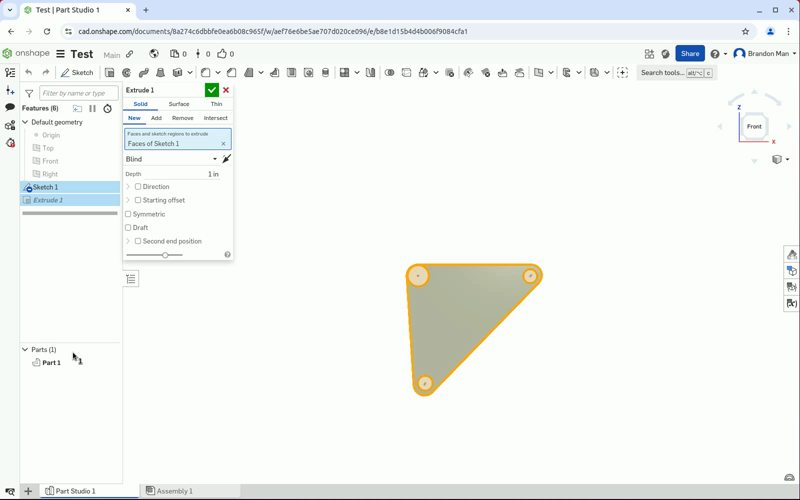
mouse_move(143, 106)
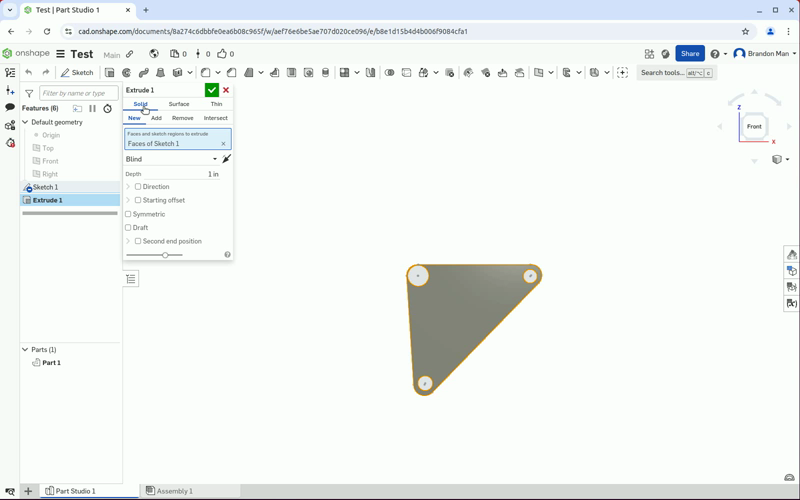
click(143, 106)
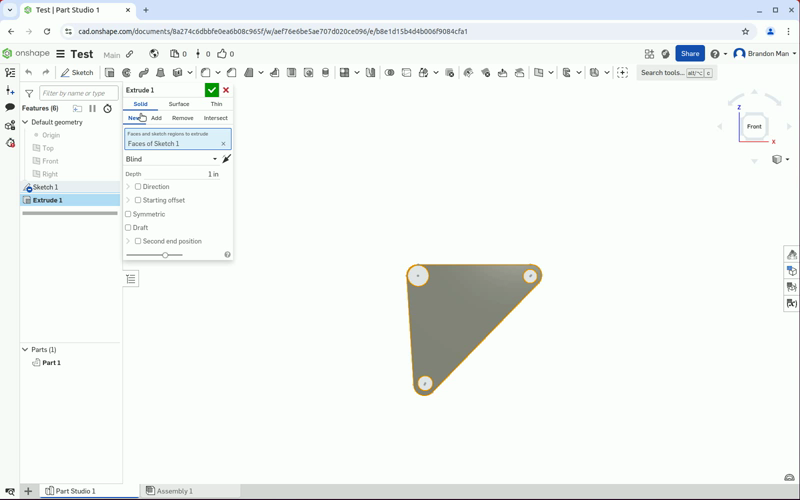
mouse_move(137, 120)
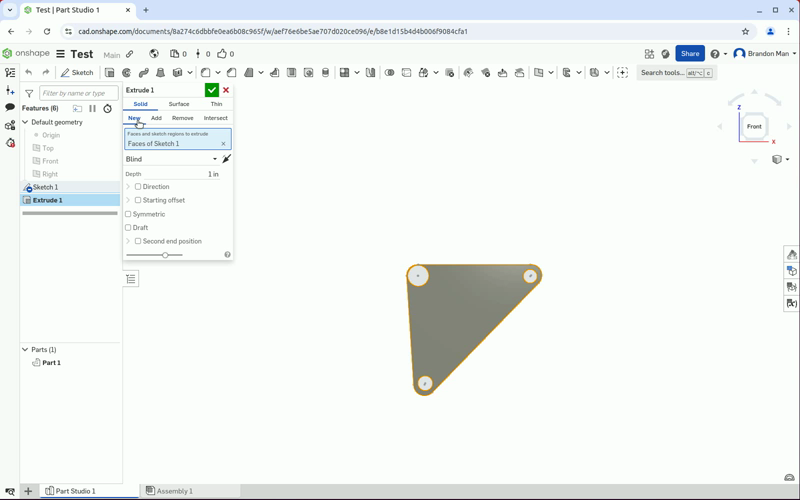
click(137, 120)
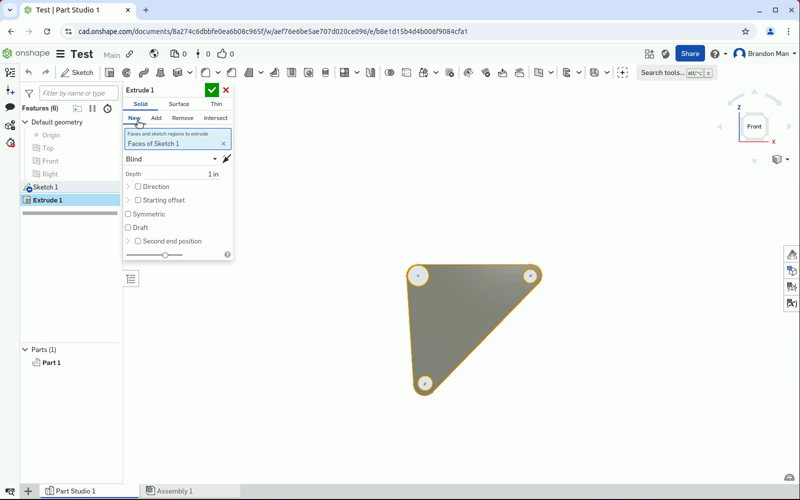
key(tab, 4)
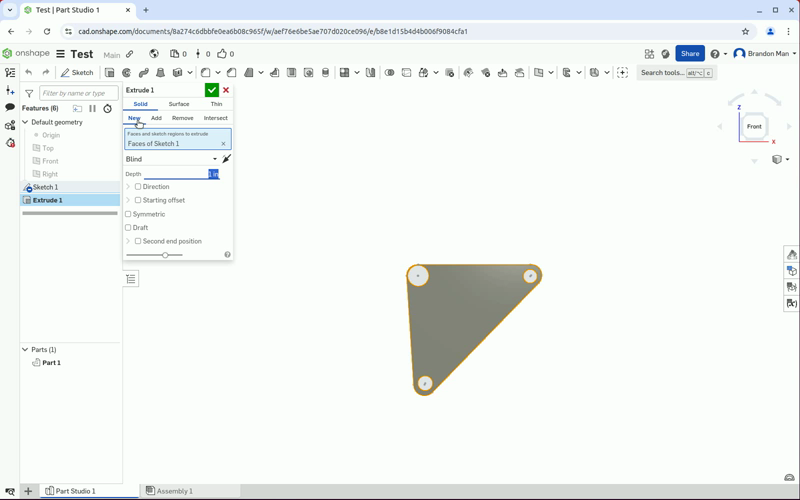
text(2.889)
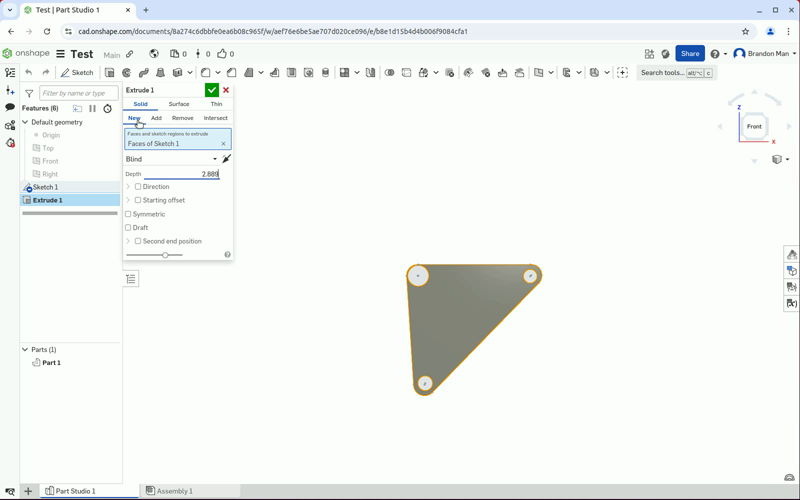
key(enter)
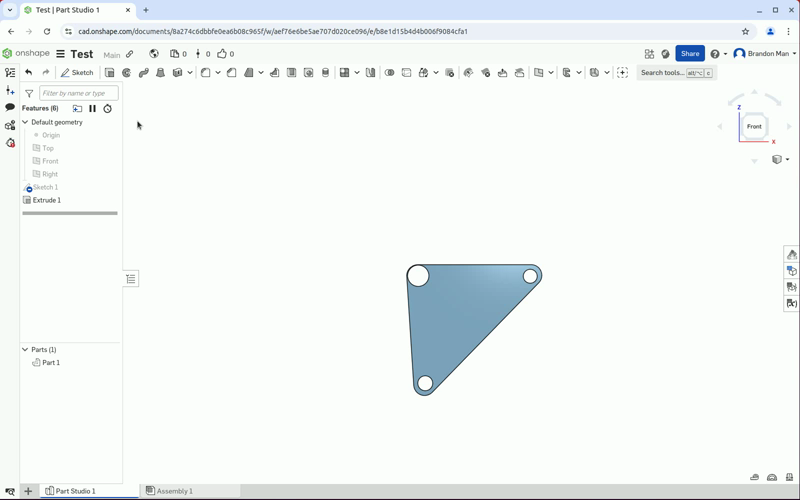
key(shift+h)
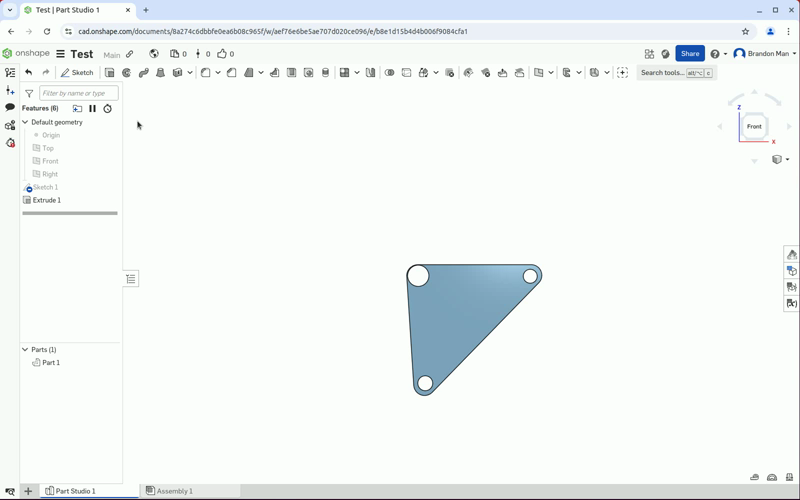
key(shift+h)
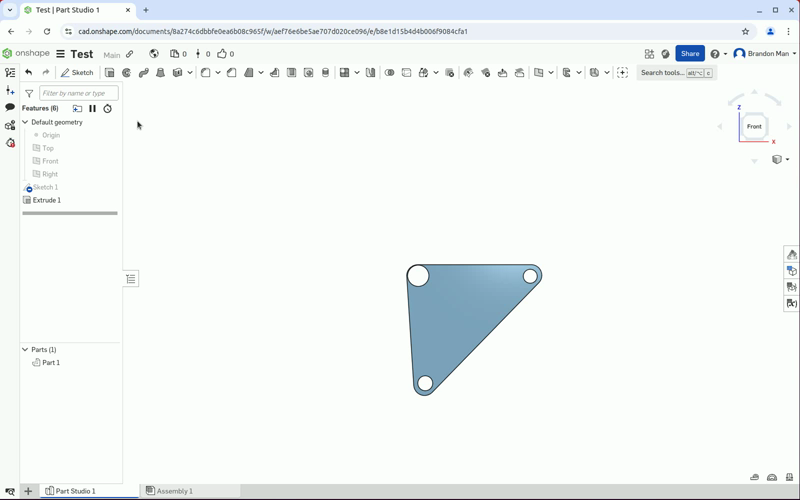
mouse_move(73, 189)
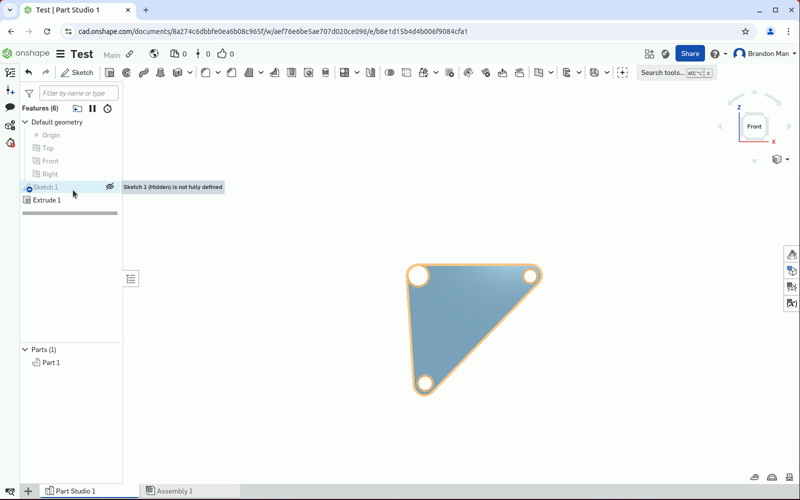
click(73, 189)
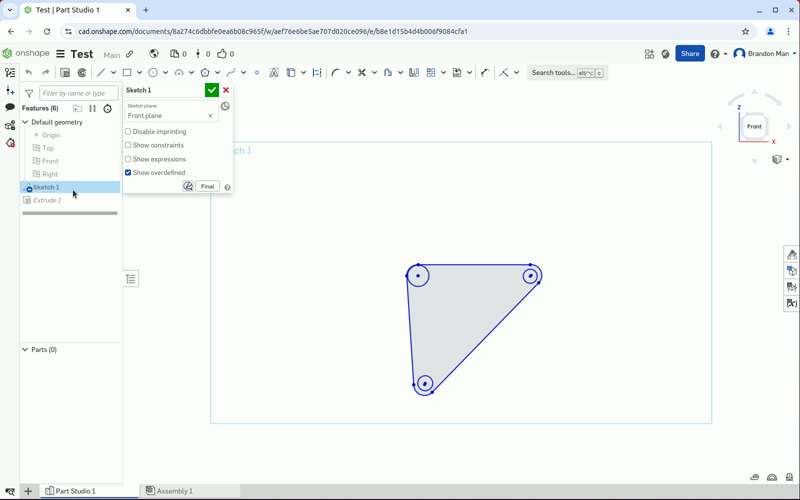
mouse_move(229, 92)
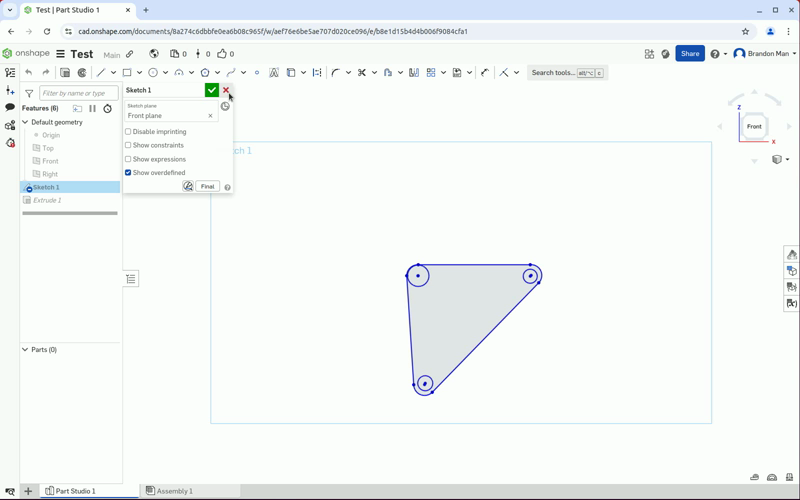
click(229, 92)
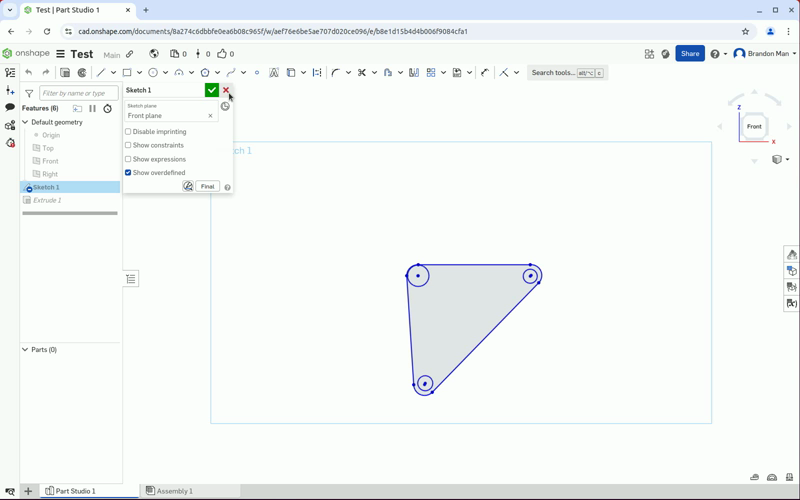
key(shift+s)
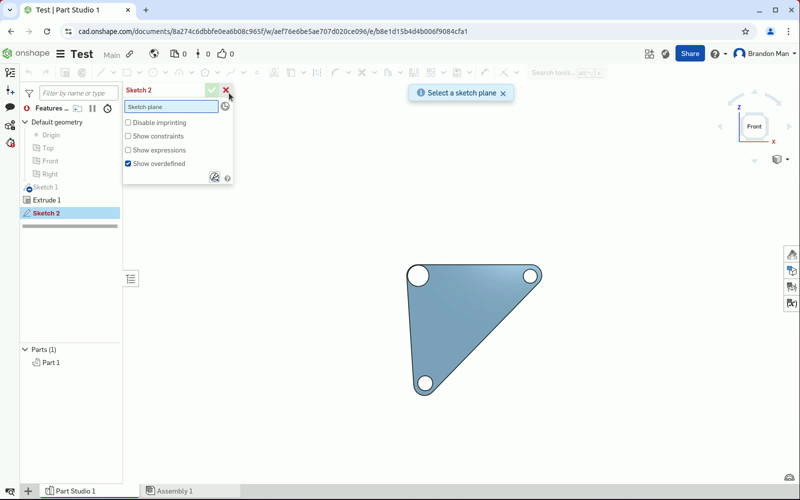
mouse_move(73, 163)
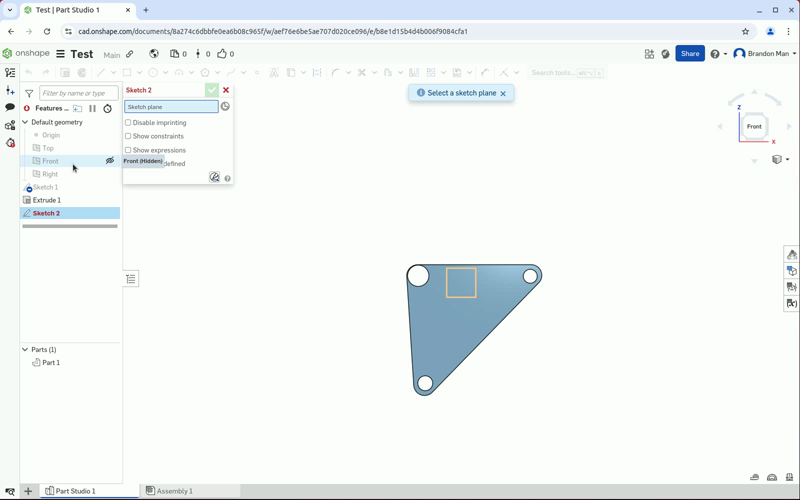
click(73, 163)
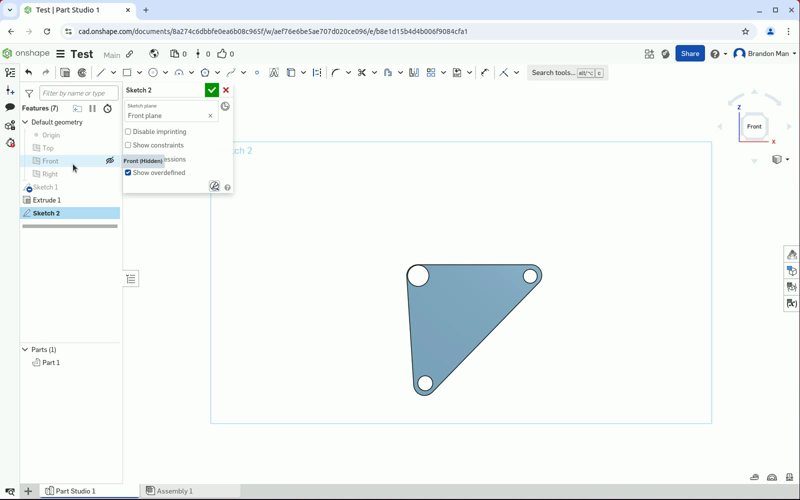
mouse_move(73, 352)
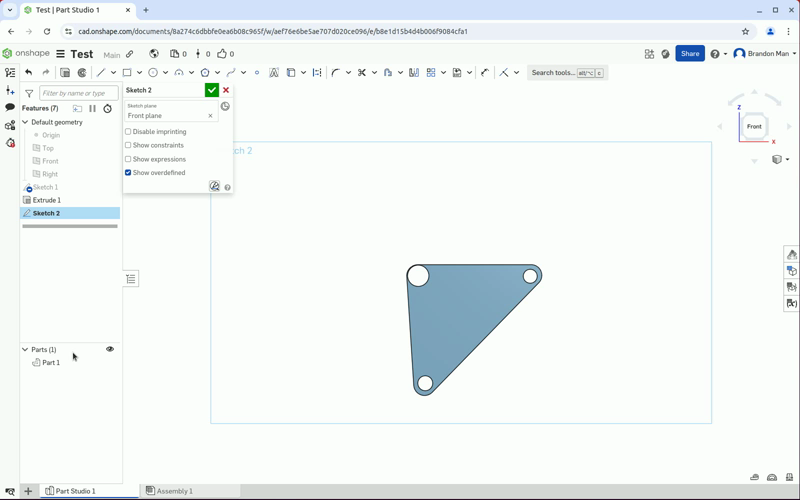
key(y)
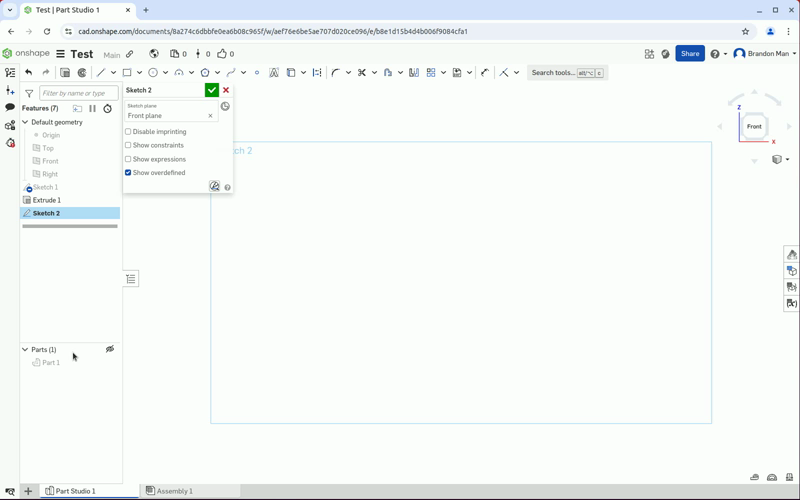
key(c)
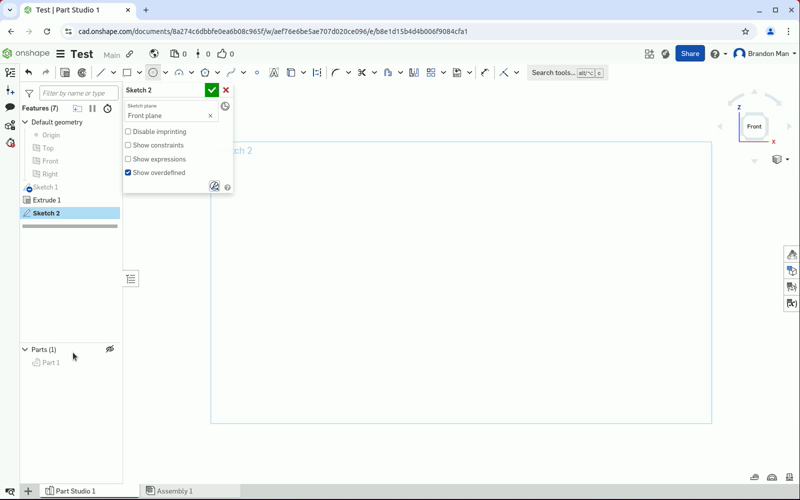
key_down(shift)
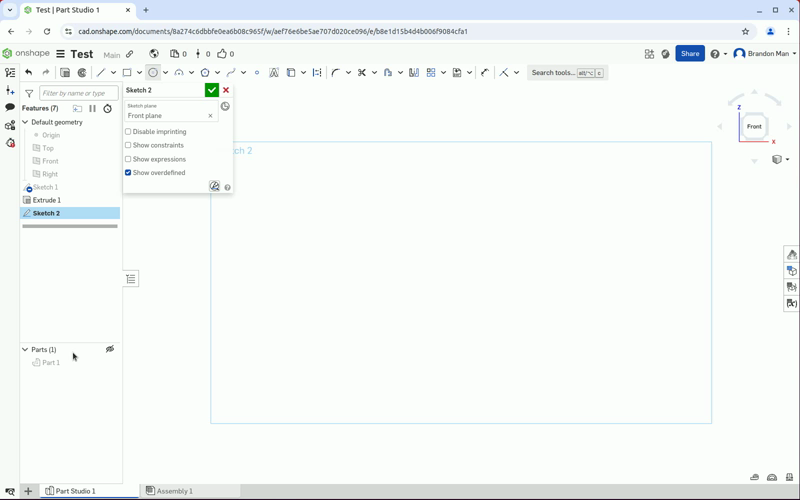
mouse_move(418, 275)
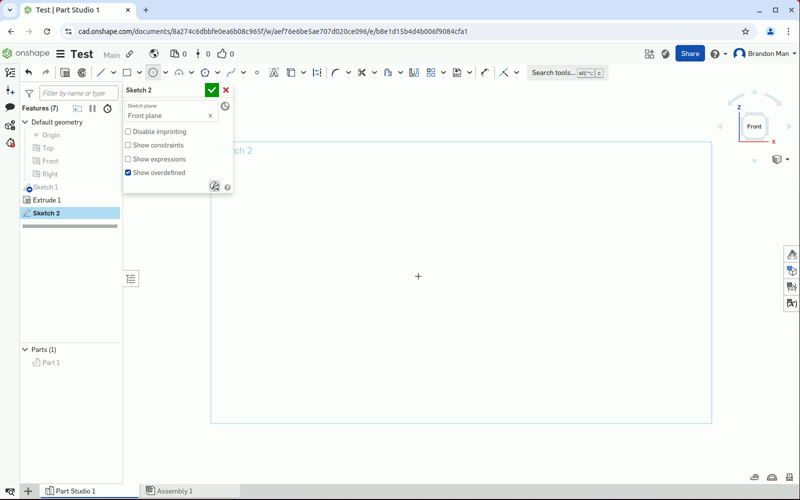
click(418, 275)
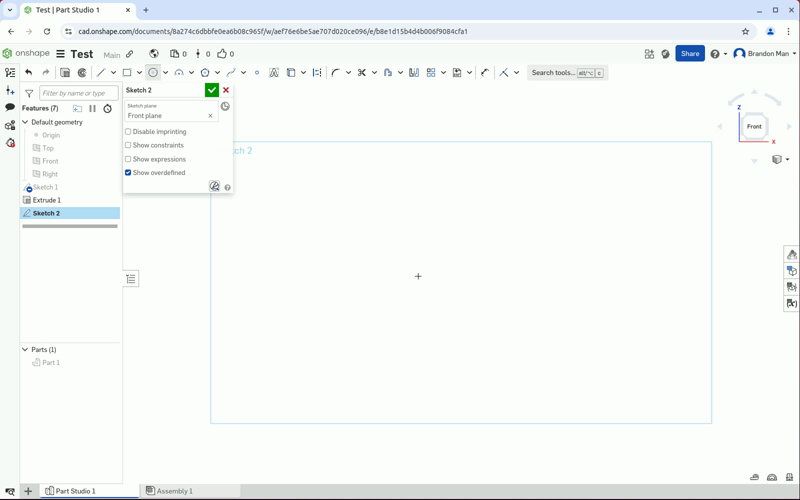
key_up(shift)
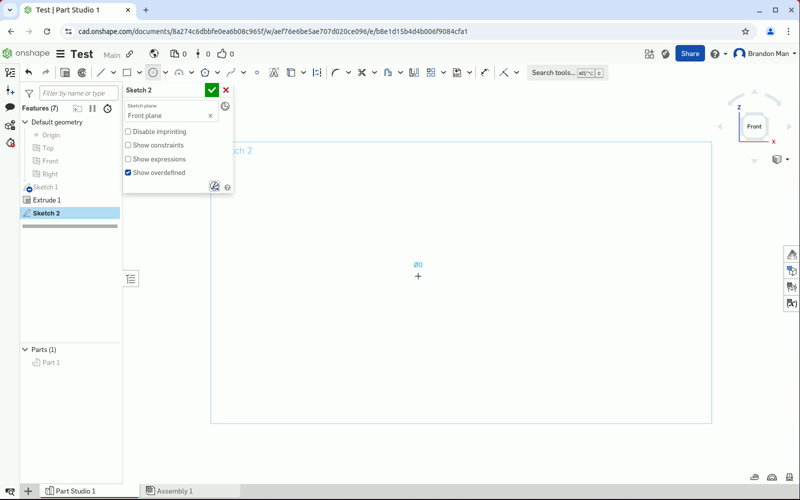
mouse_move(421, 275)
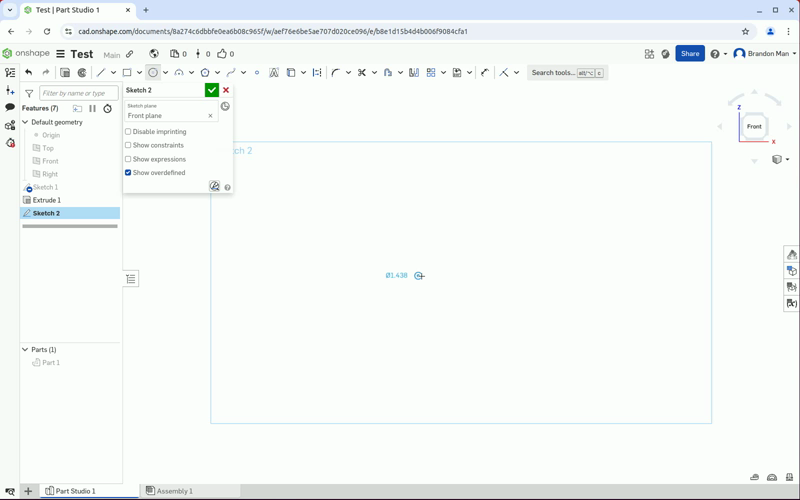
click(421, 275)
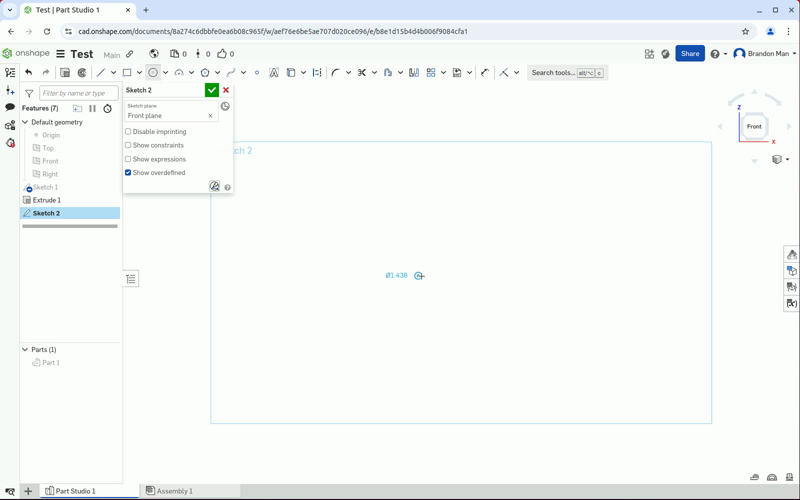
key(esc)
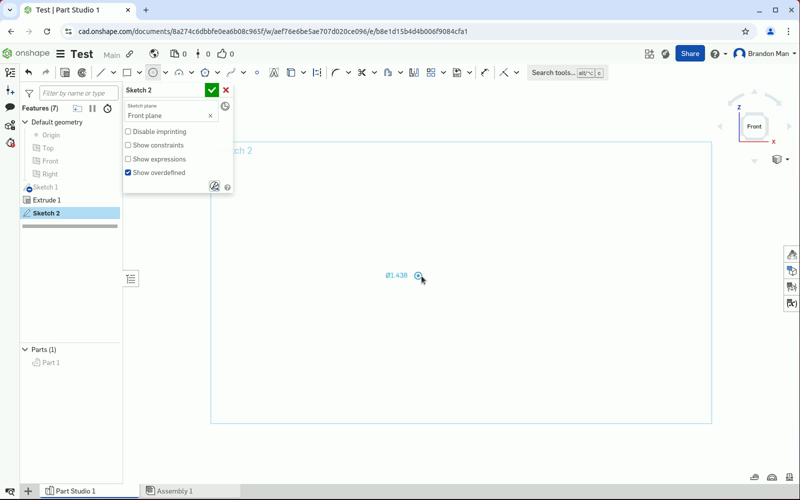
mouse_move(417, 277)
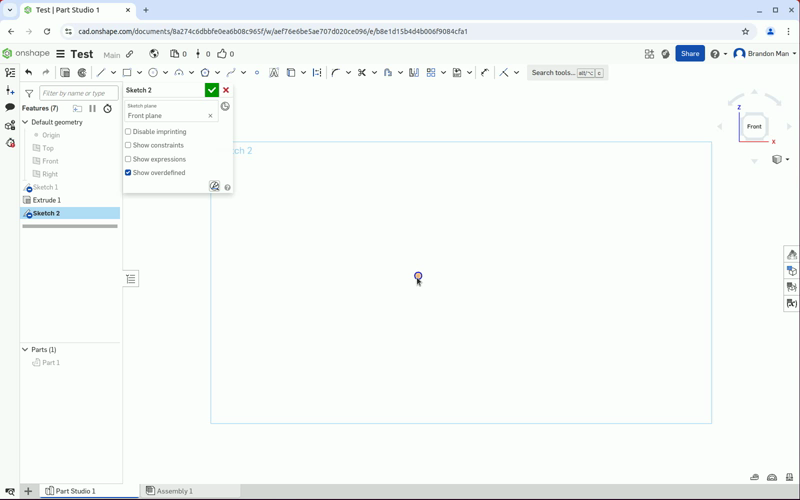
scroll(6)
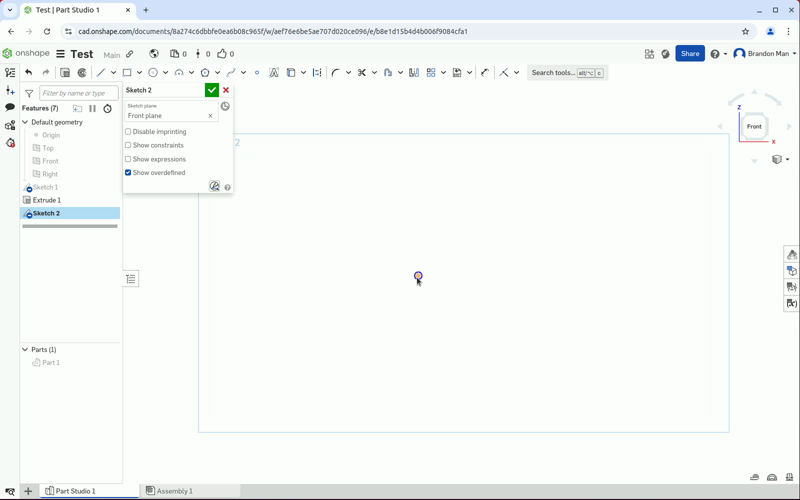
scroll(6)
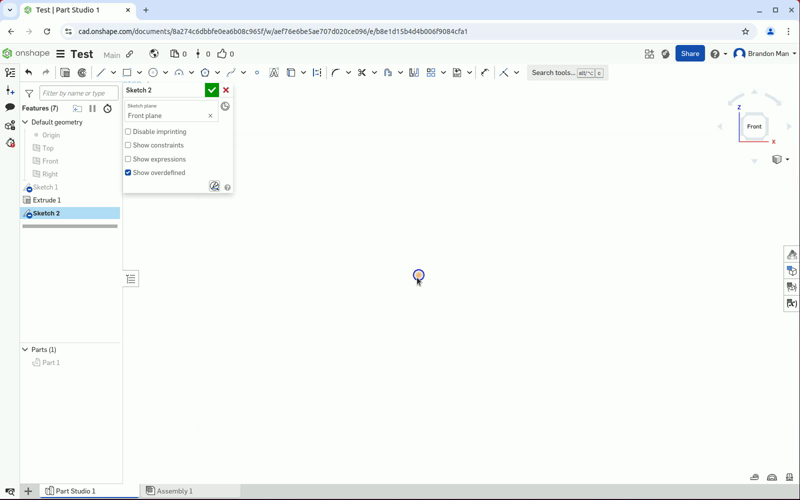
scroll(6)
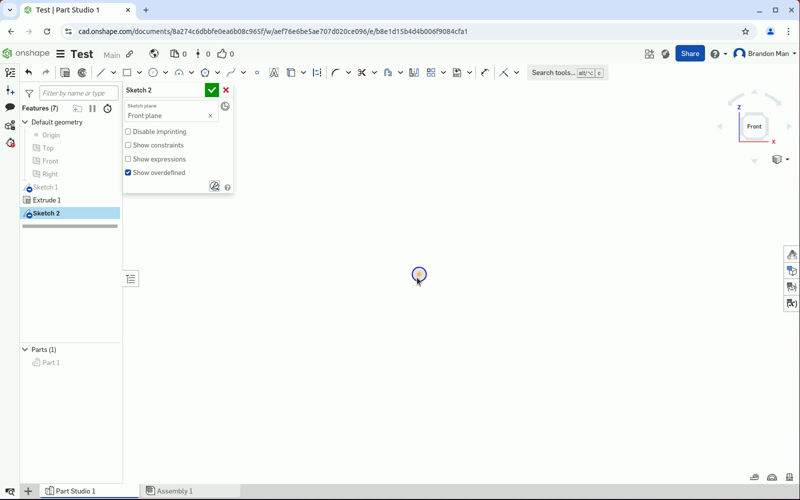
scroll(6)
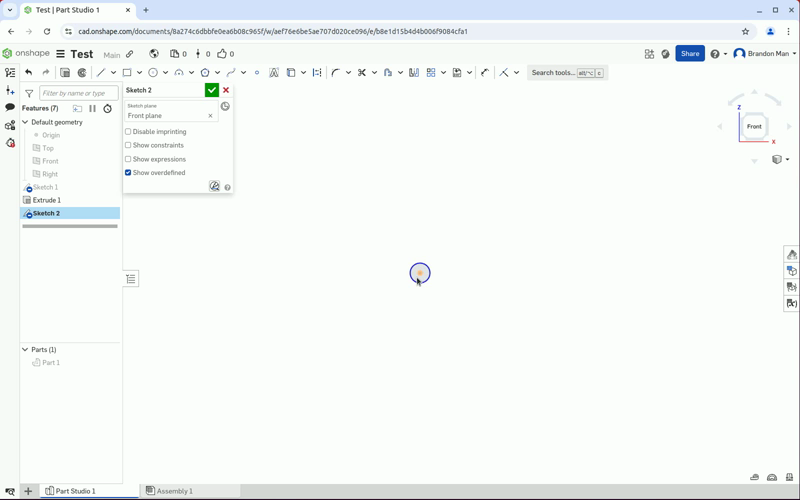
scroll(6)
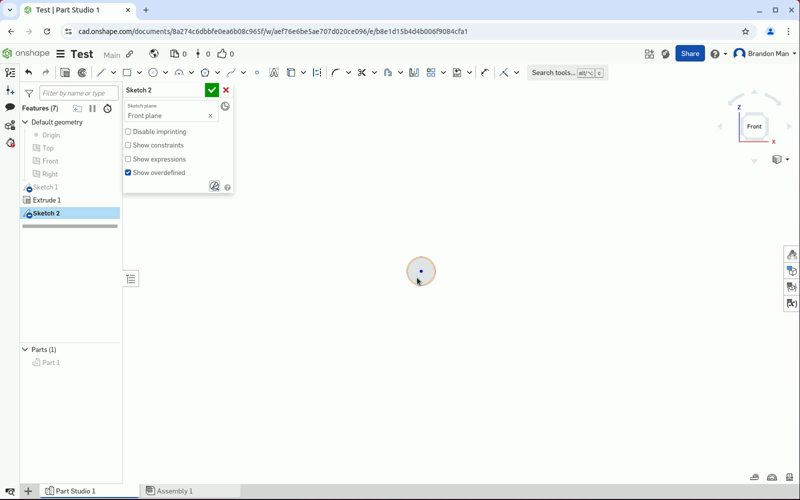
scroll(6)
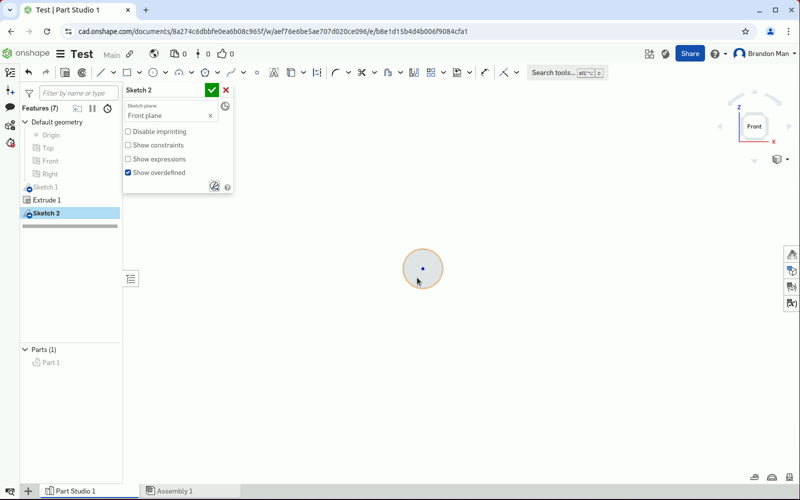
scroll(6)
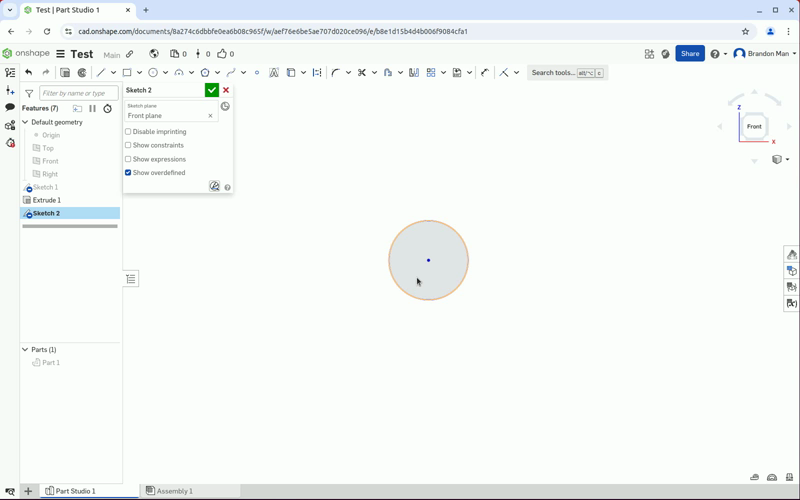
click(417, 277)
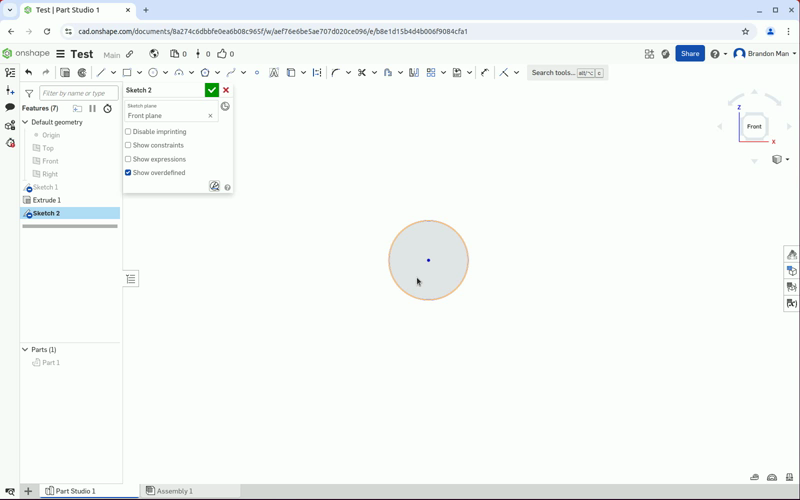
scroll(-6)
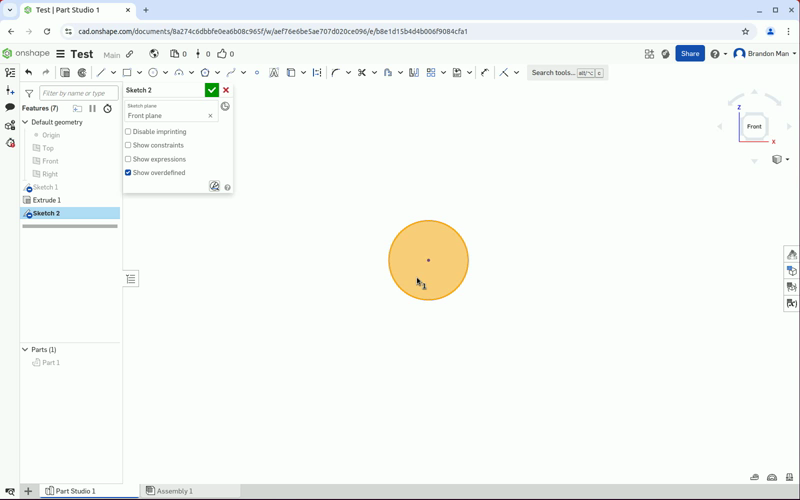
scroll(-6)
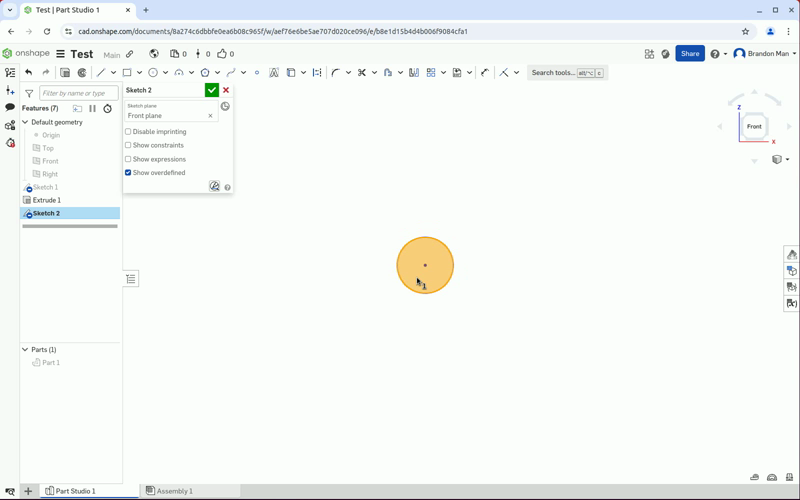
scroll(-6)
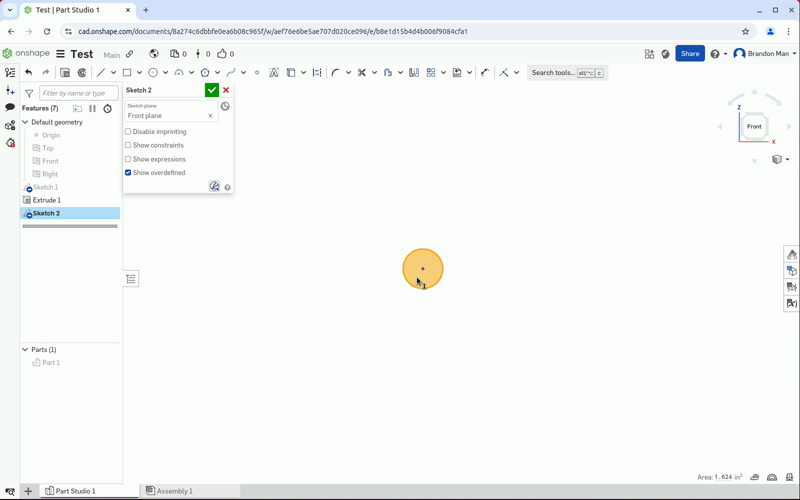
scroll(-6)
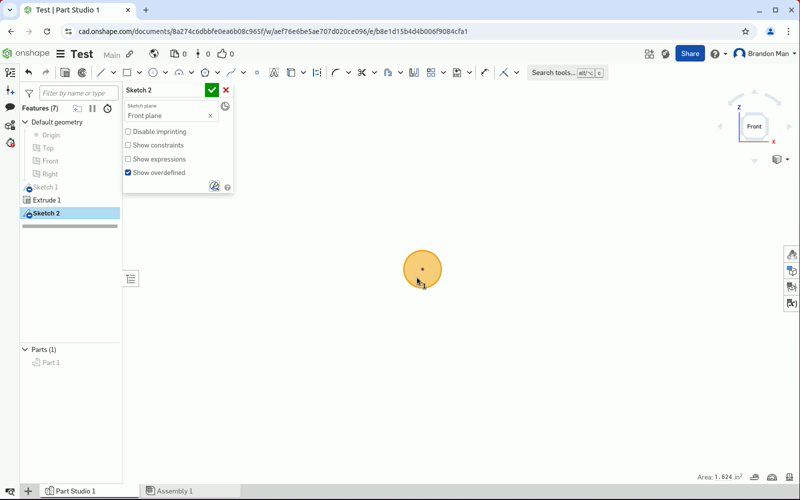
scroll(-6)
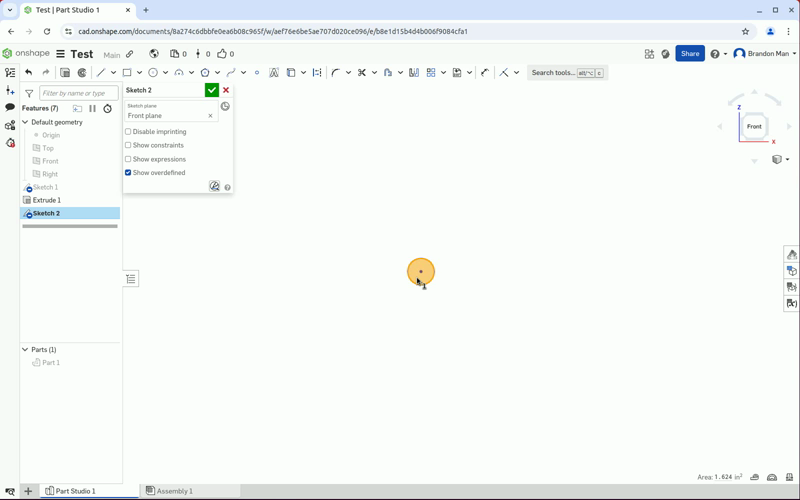
scroll(-6)
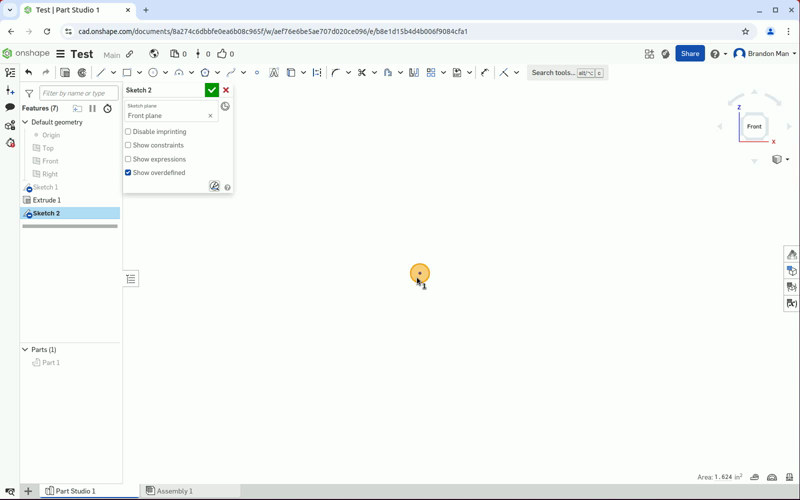
scroll(-6)
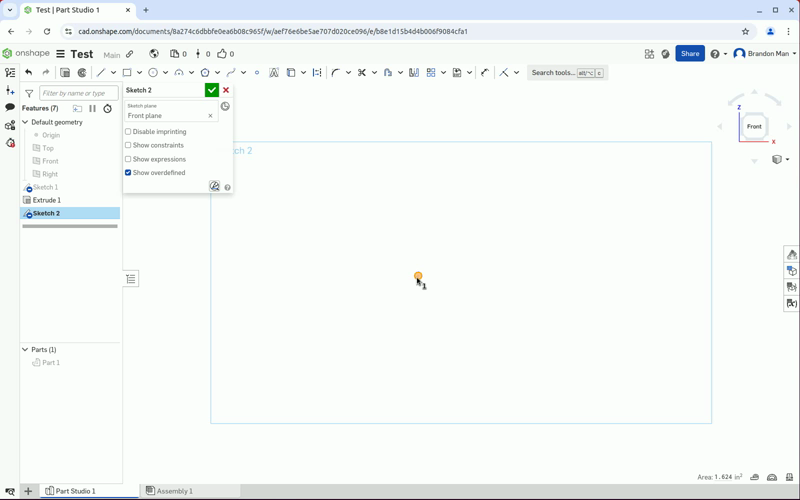
mouse_move(73, 352)
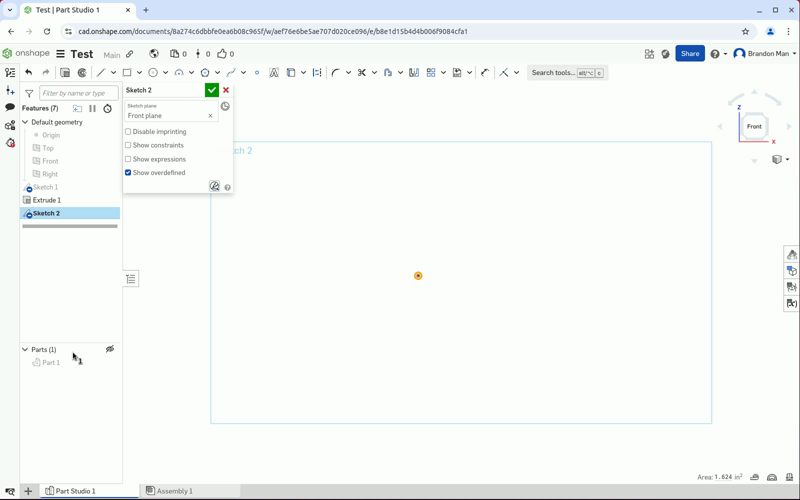
key(shift+y)
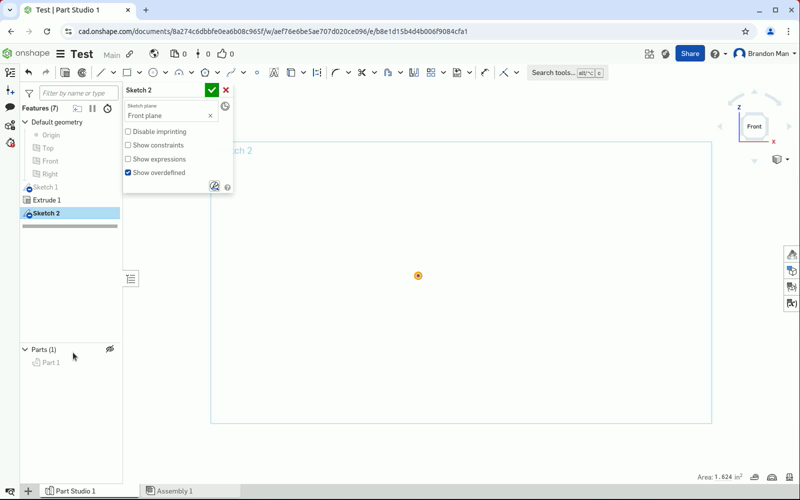
key(shift+e)
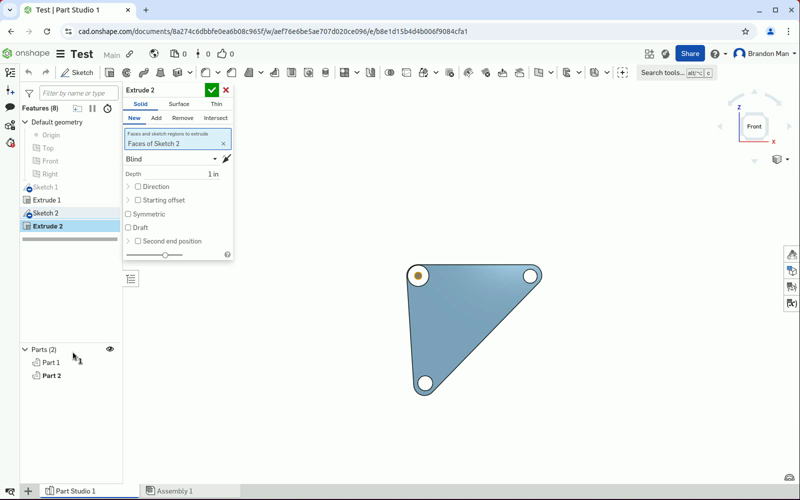
mouse_move(143, 106)
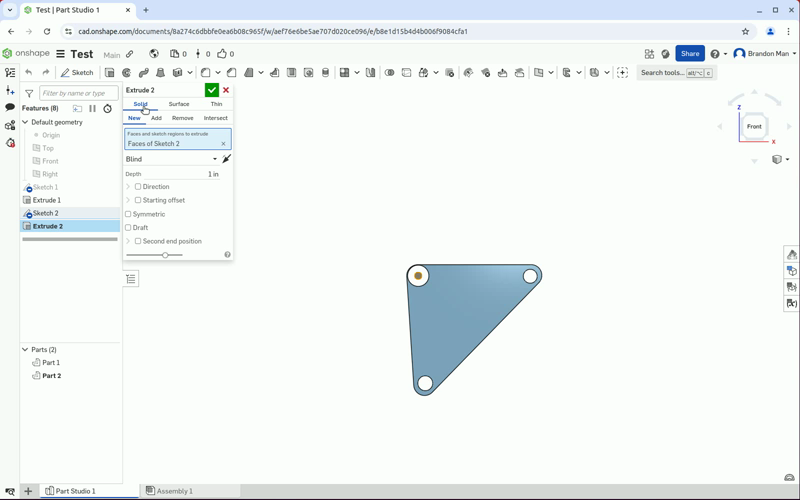
click(143, 106)
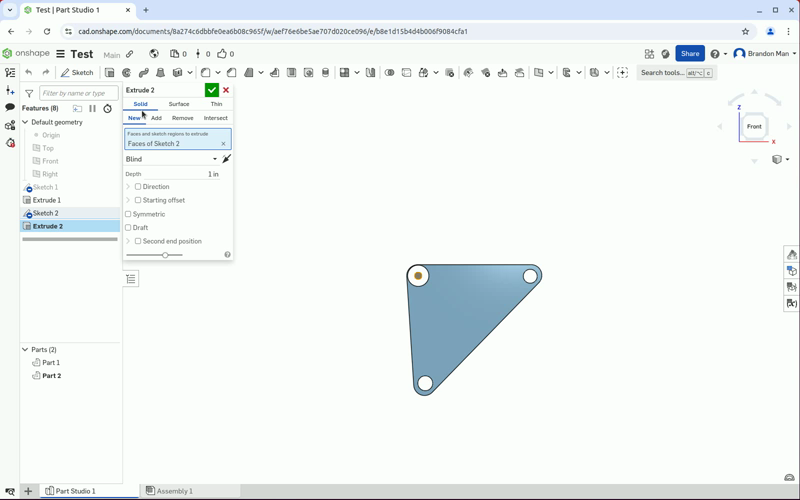
mouse_move(137, 120)
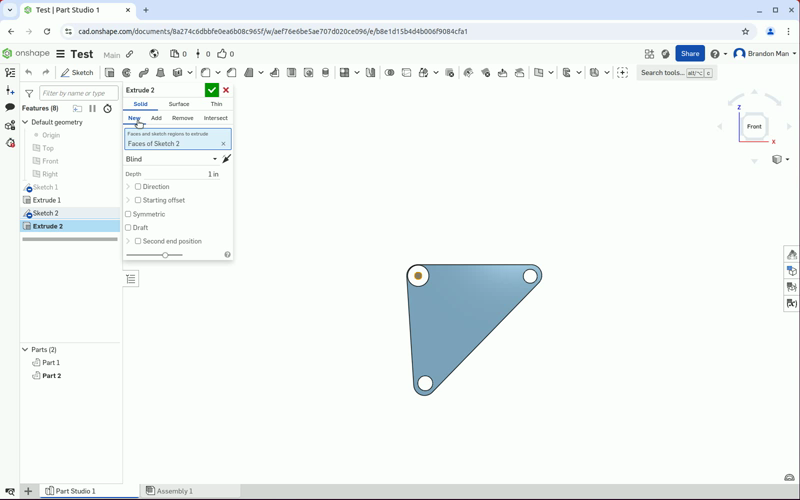
click(137, 120)
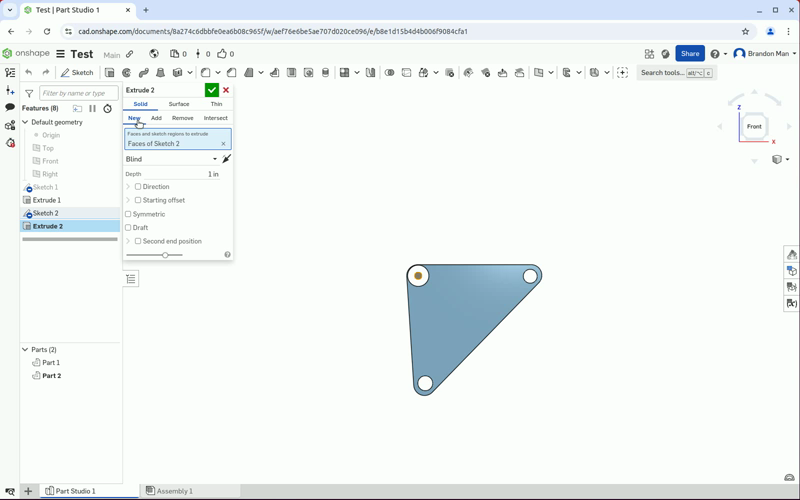
key(tab, 4)
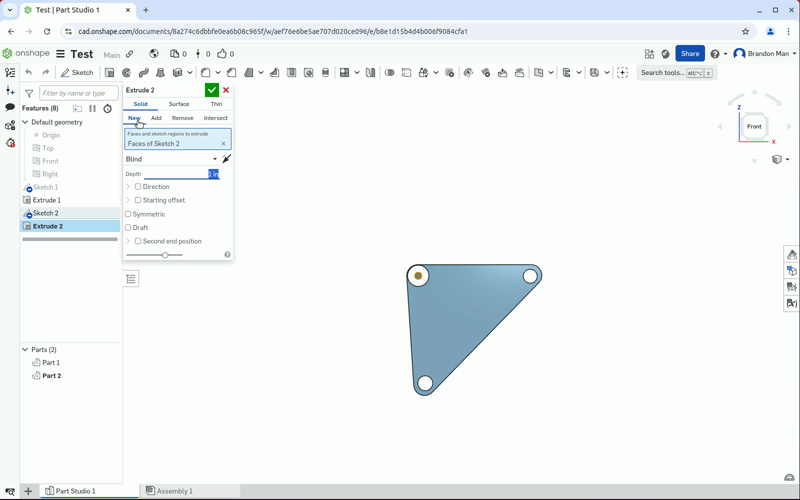
text(2.889)
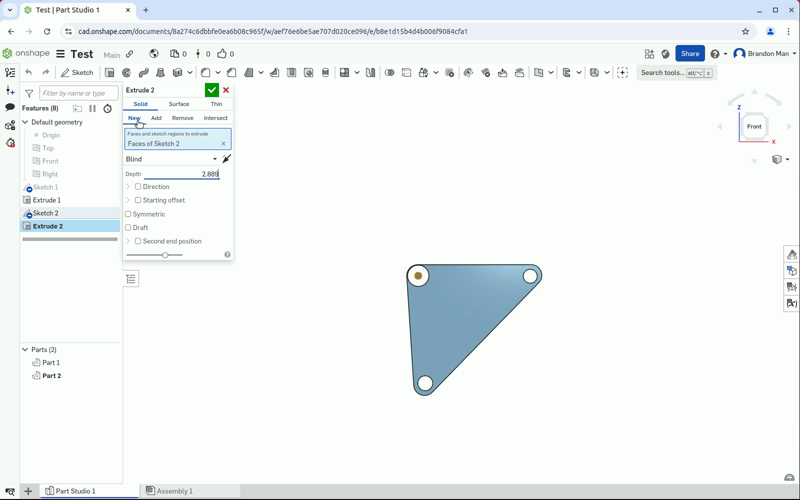
key(enter)
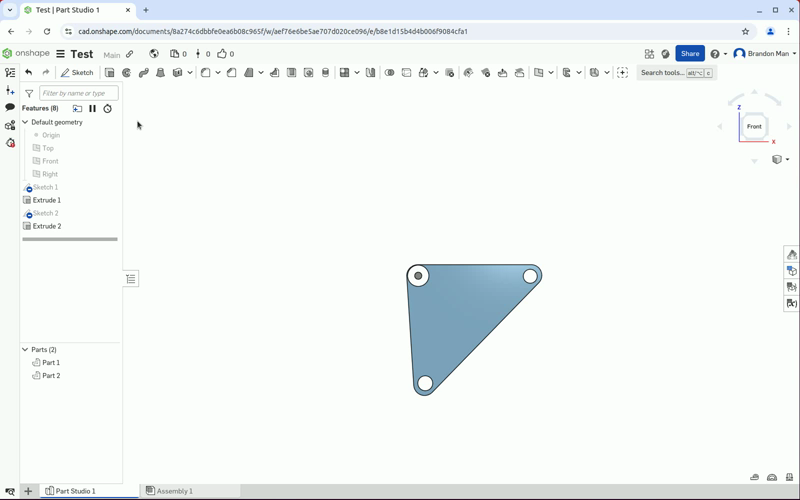
key(shift+h)
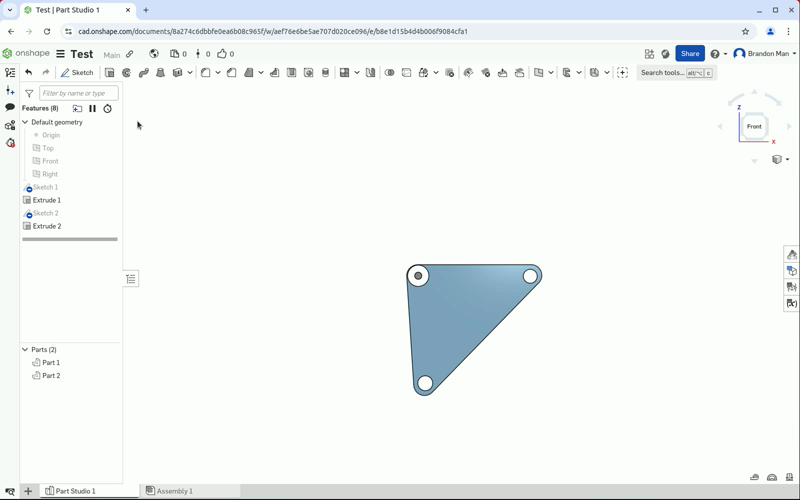
key(shift+h)
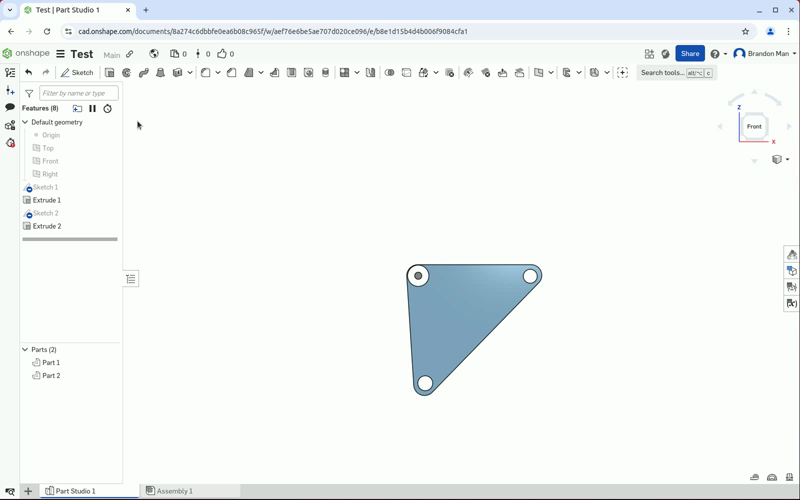
mouse_move(73, 189)
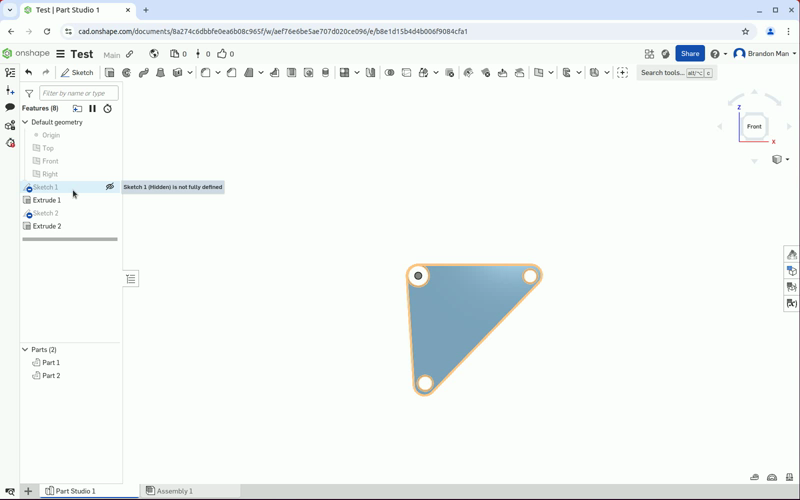
click(73, 189)
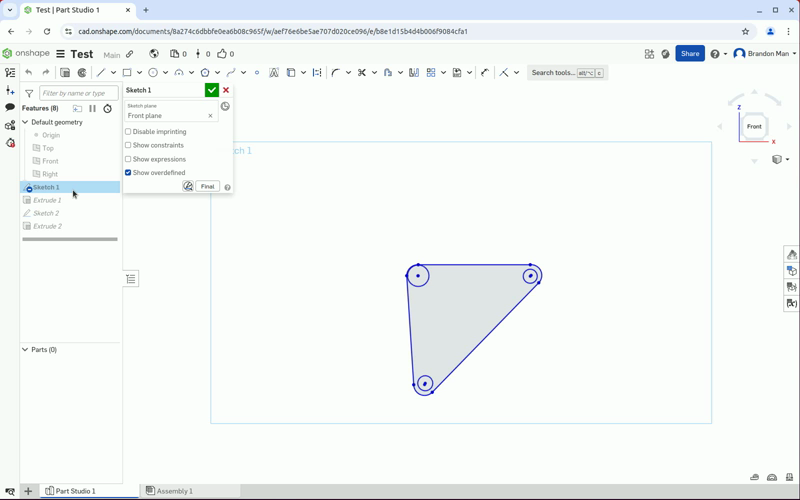
mouse_move(229, 92)
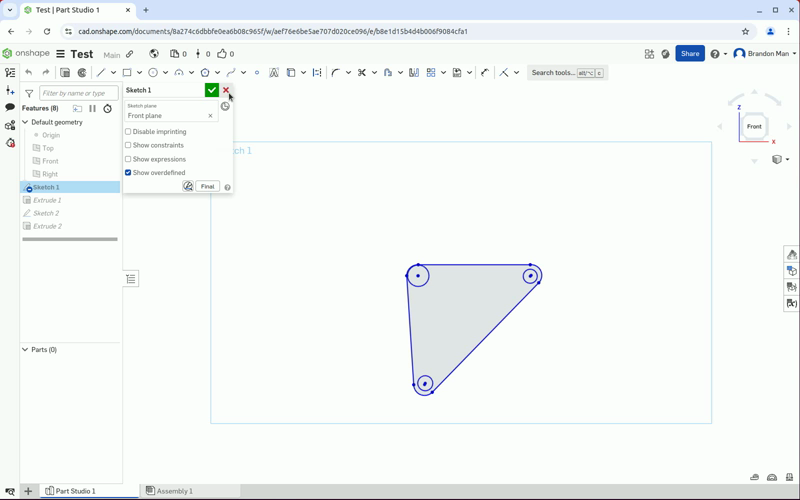
click(229, 92)
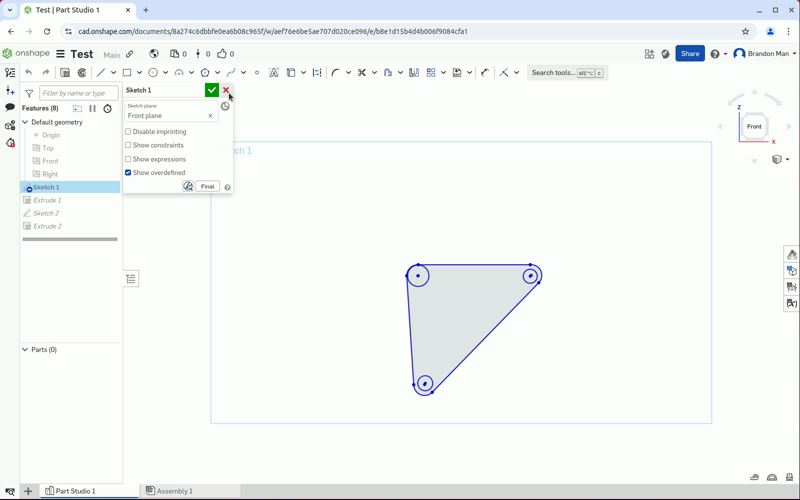
key(shift+s)
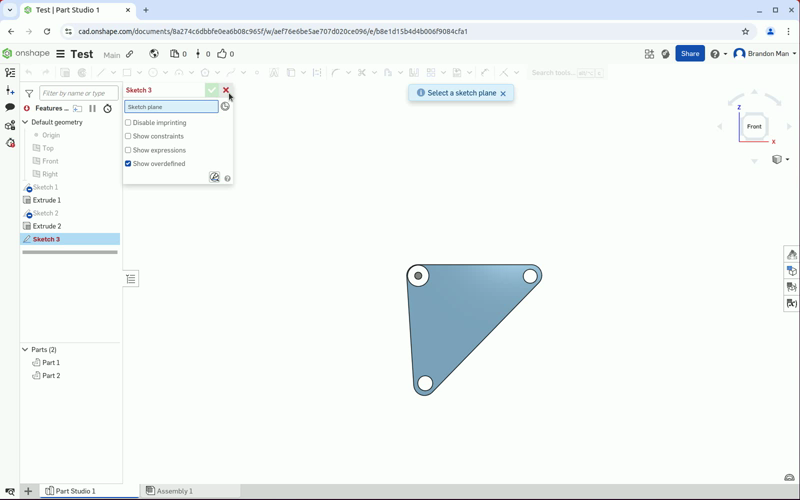
mouse_move(73, 163)
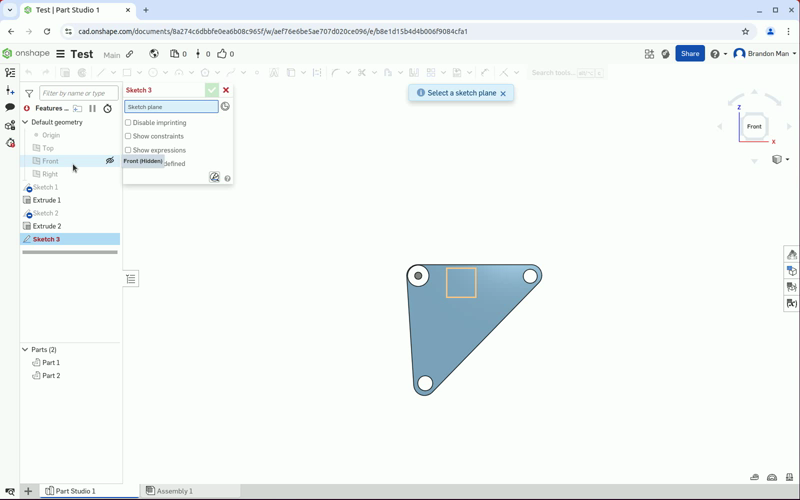
click(73, 163)
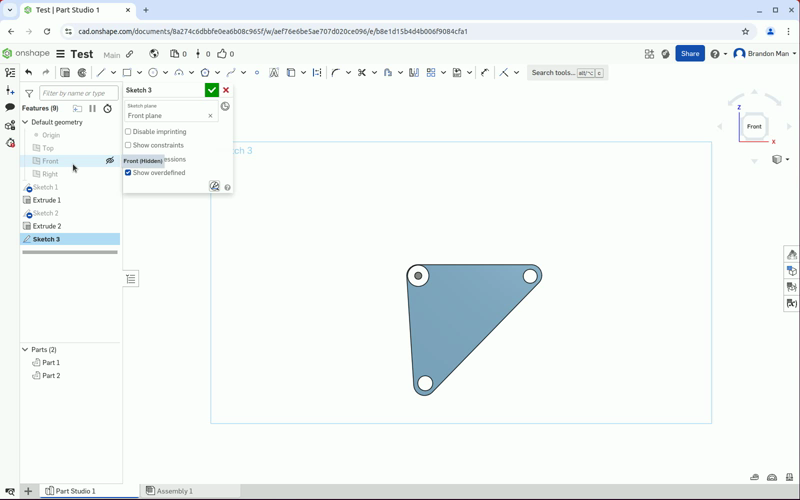
mouse_move(73, 352)
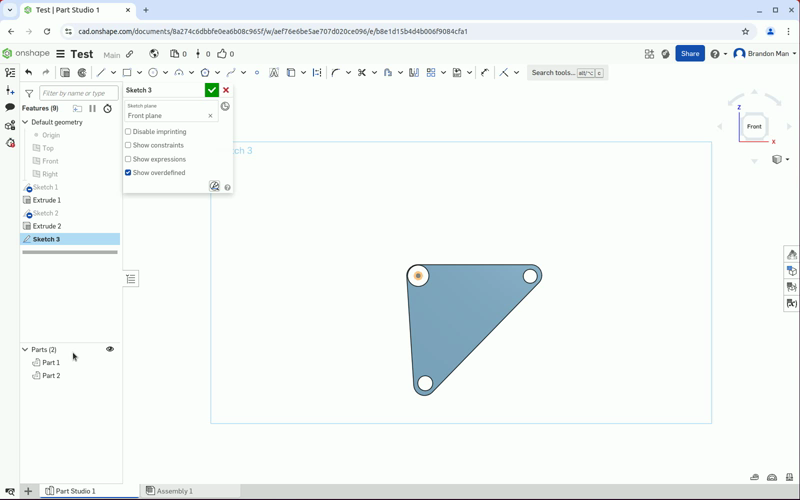
key(y)
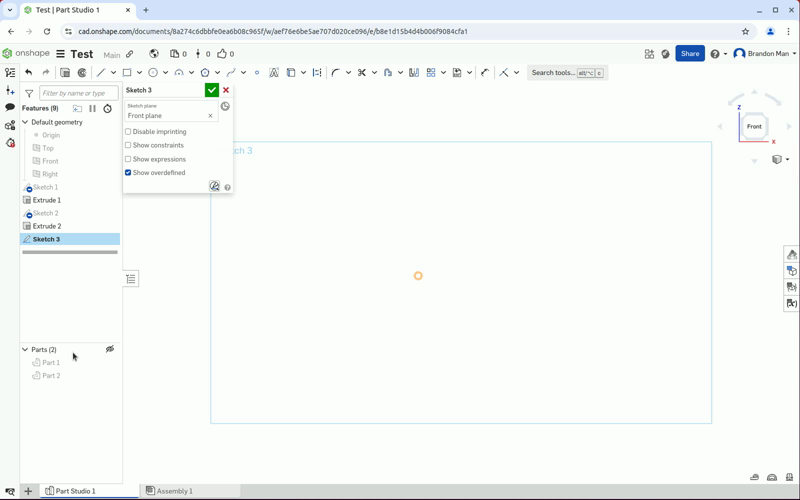
key(c)
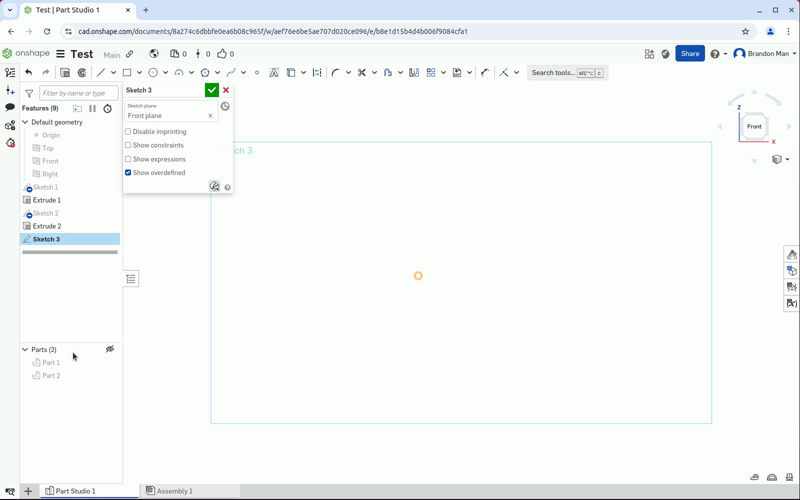
key_down(shift)
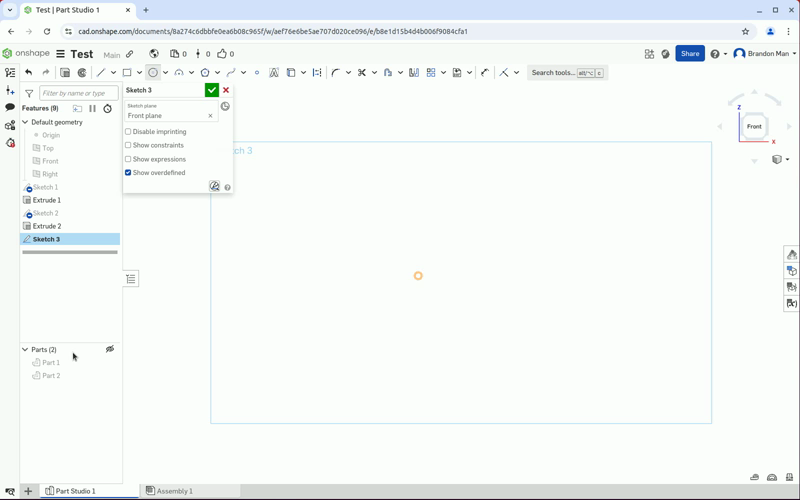
mouse_move(532, 275)
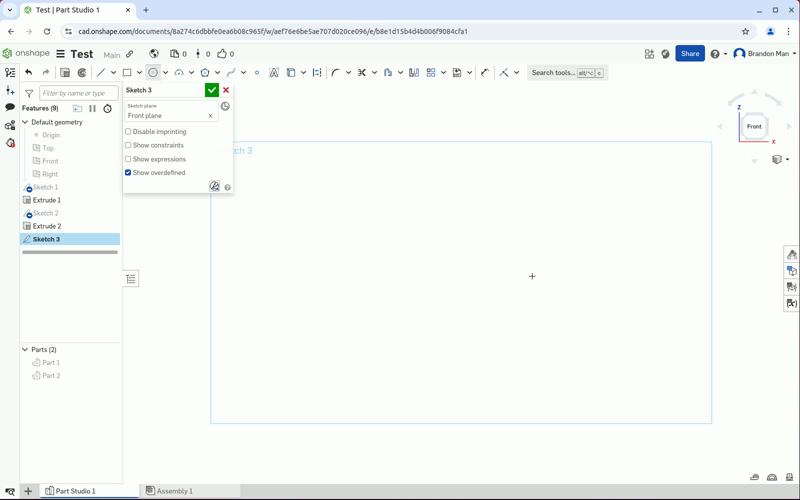
click(532, 275)
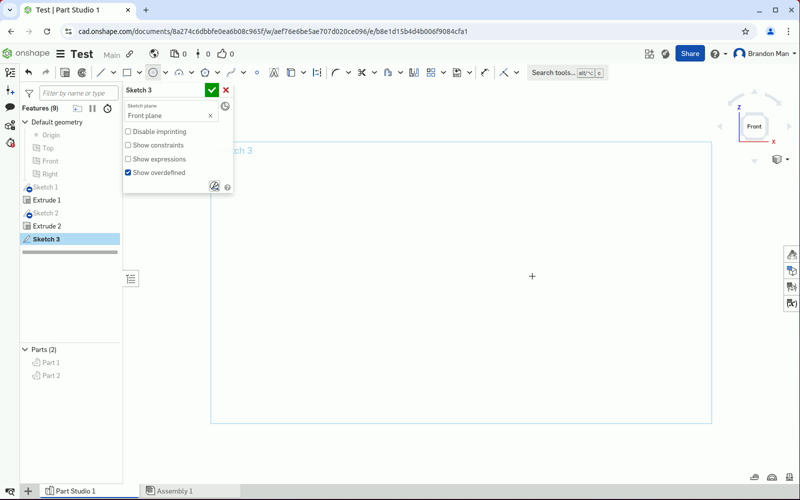
key_up(shift)
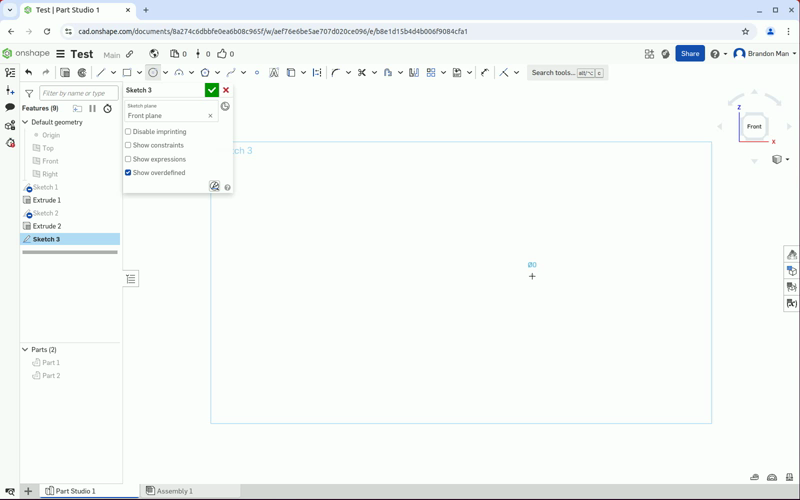
mouse_move(535, 275)
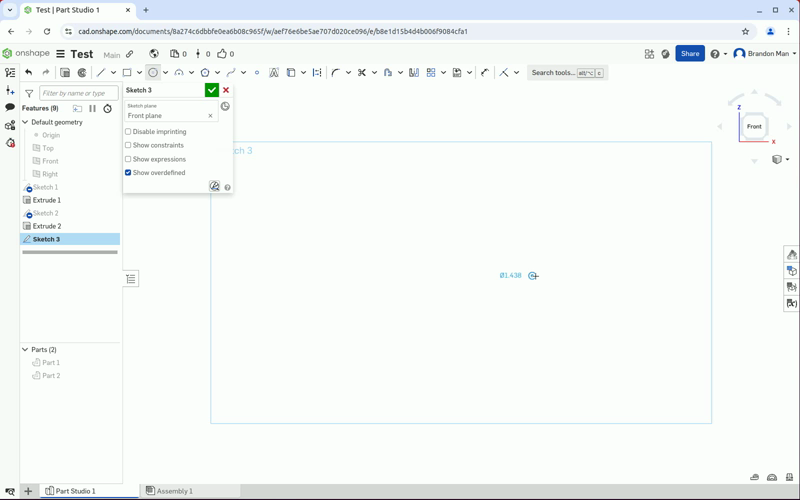
click(535, 275)
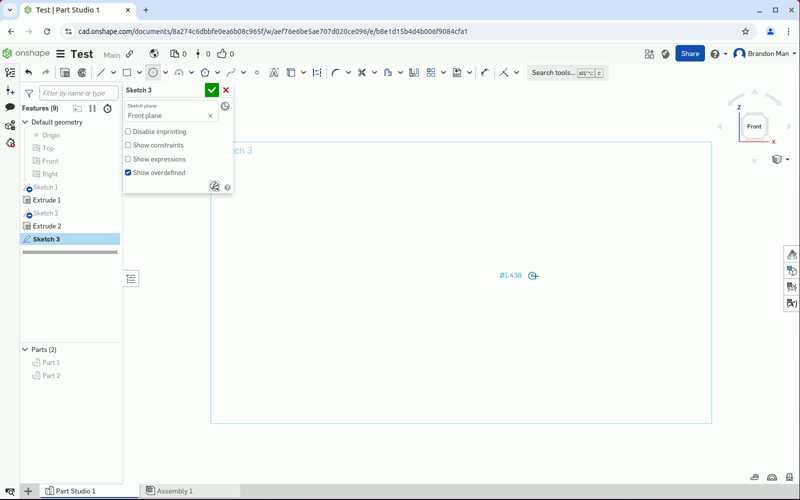
key(esc)
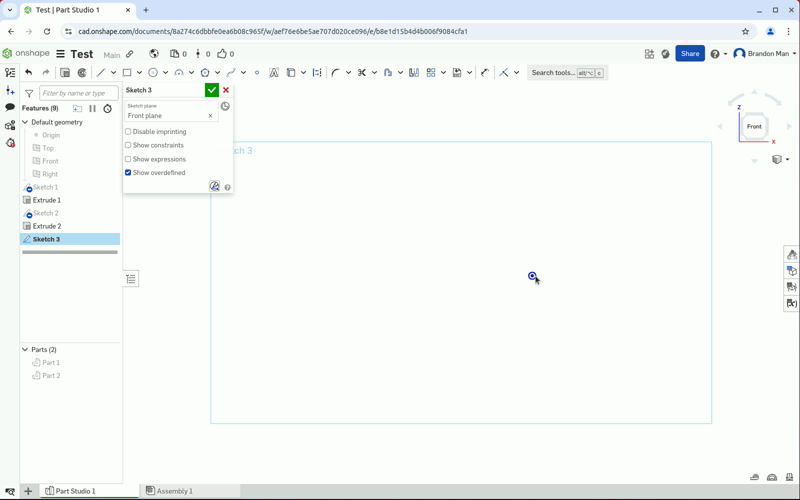
mouse_move(532, 274)
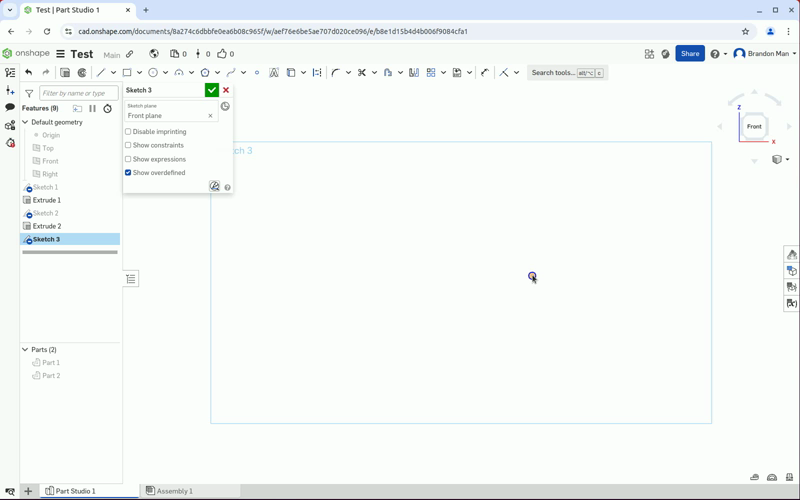
scroll(6)
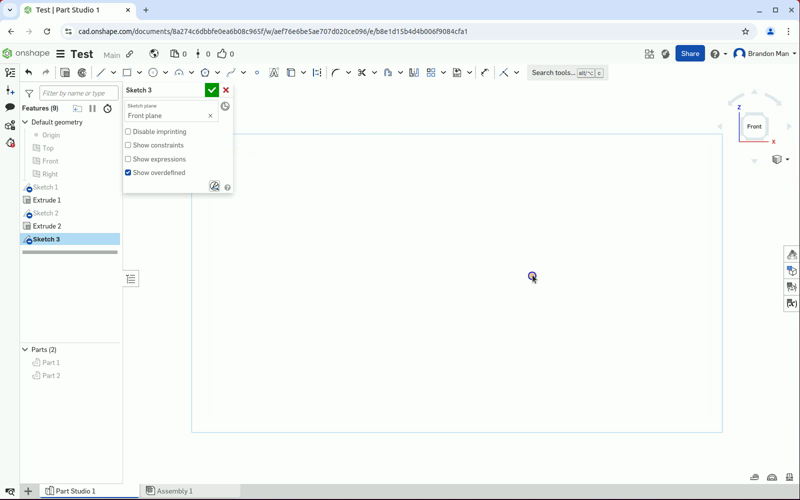
scroll(6)
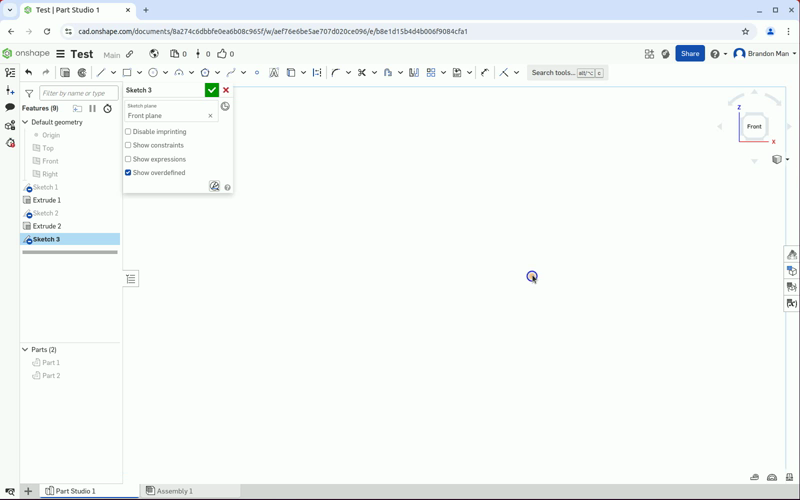
scroll(6)
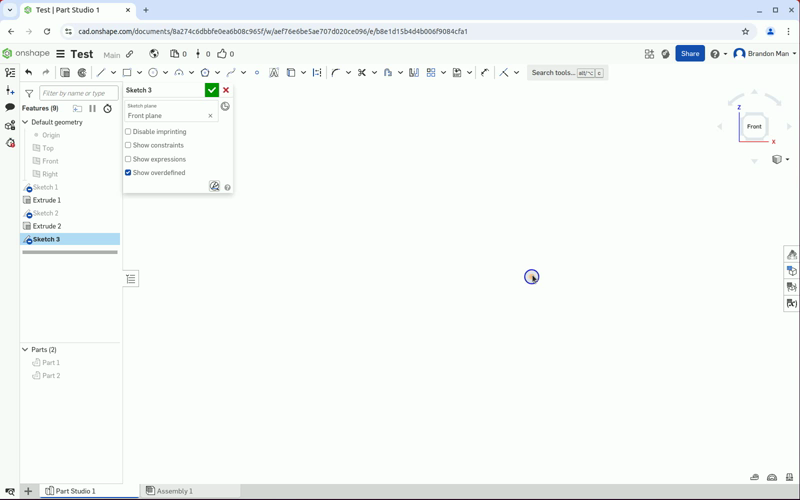
scroll(6)
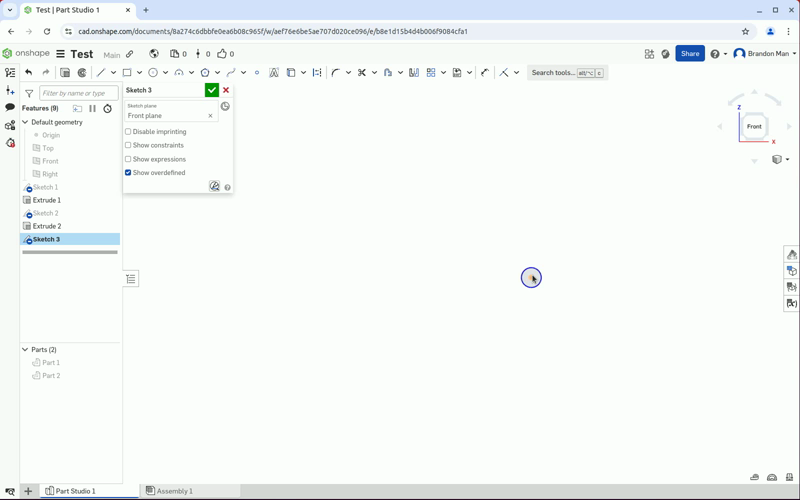
scroll(6)
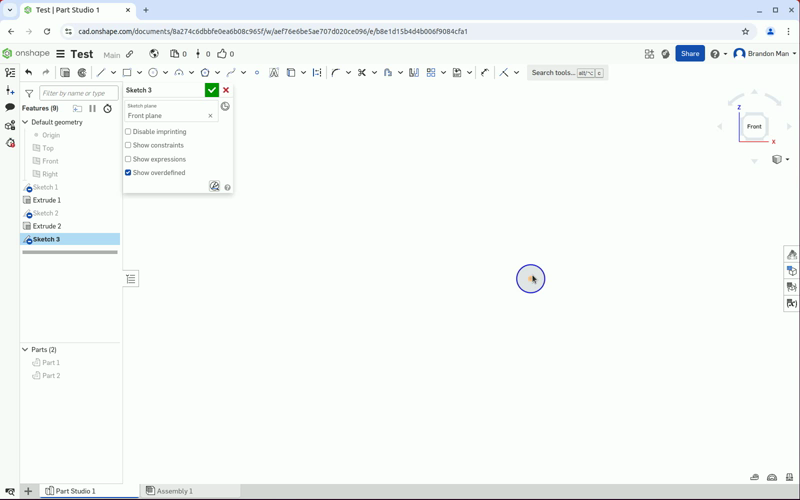
scroll(6)
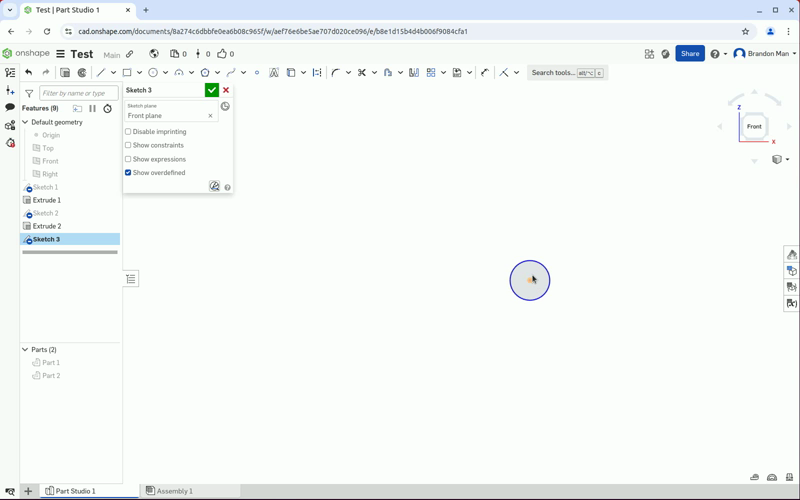
scroll(6)
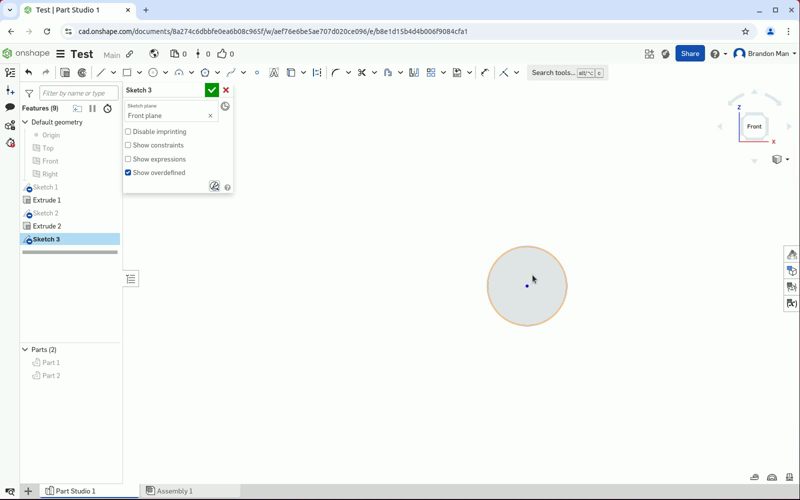
click(532, 274)
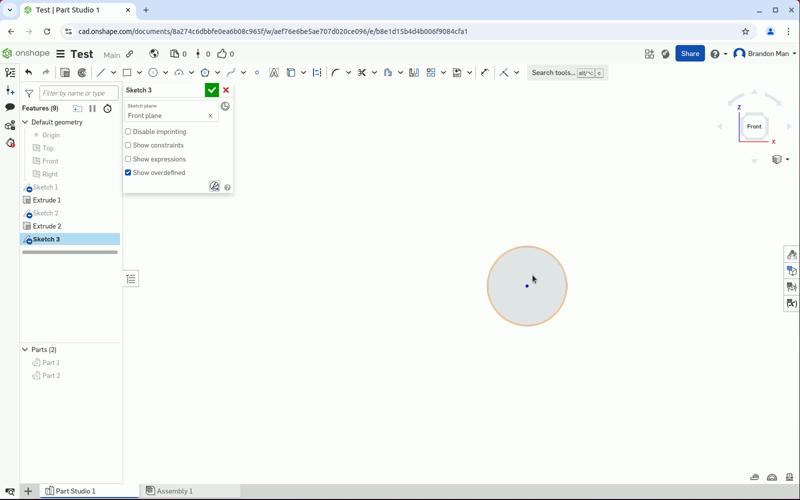
scroll(-6)
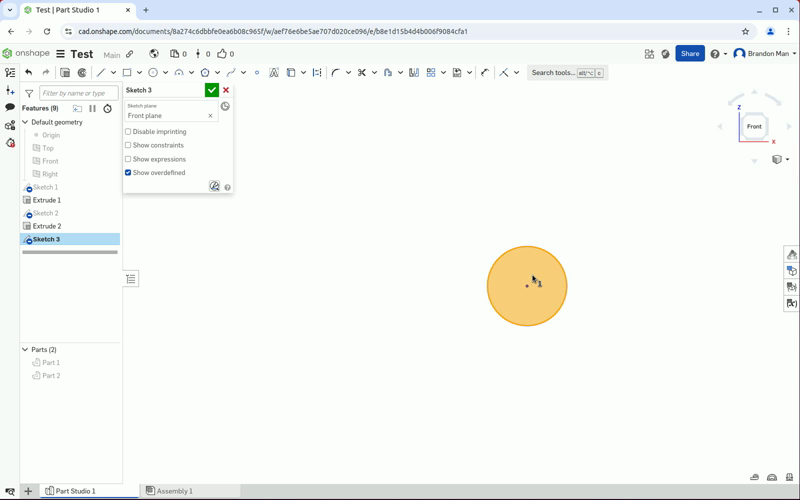
scroll(-6)
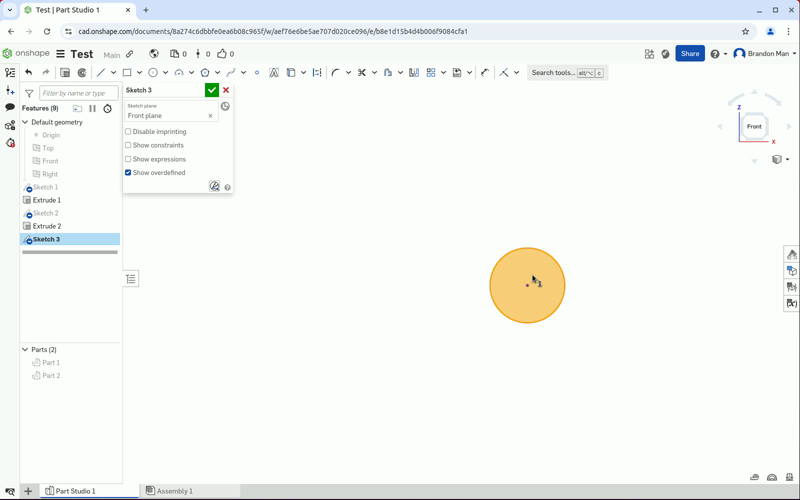
scroll(-6)
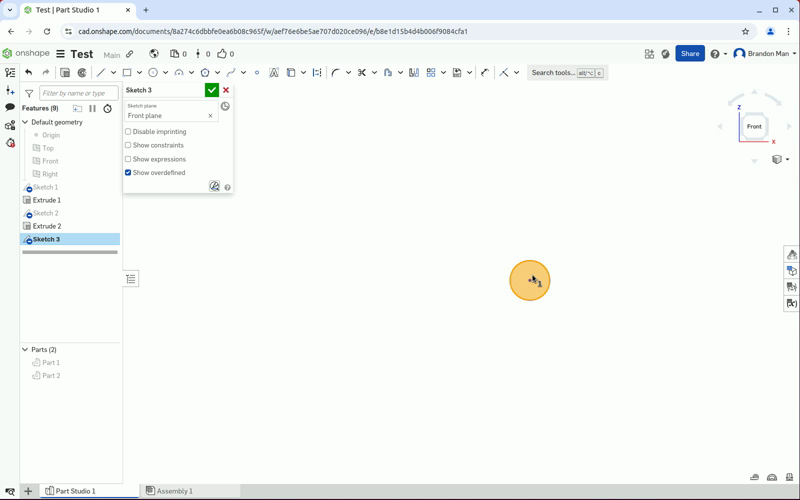
scroll(-6)
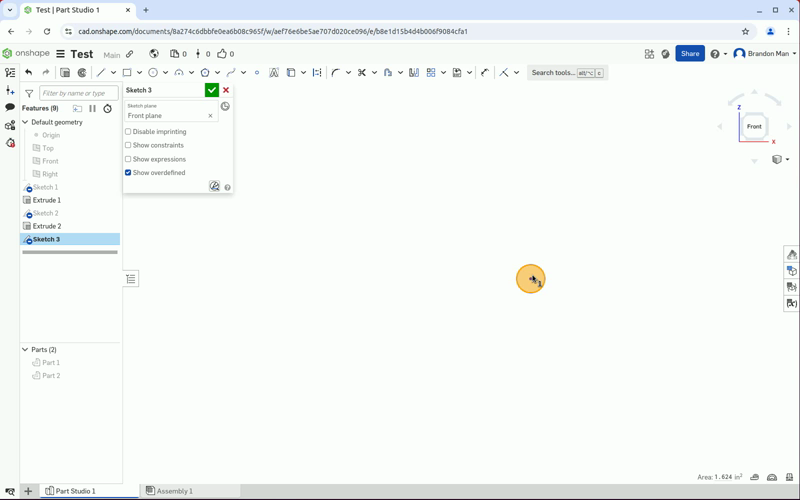
scroll(-6)
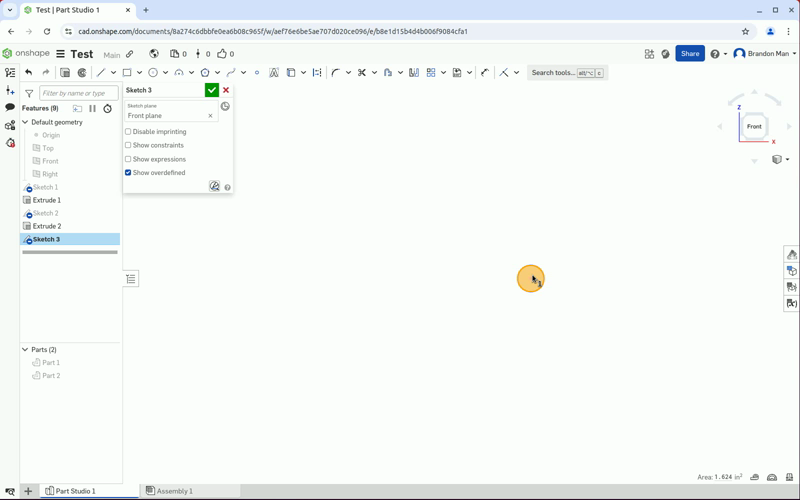
scroll(-6)
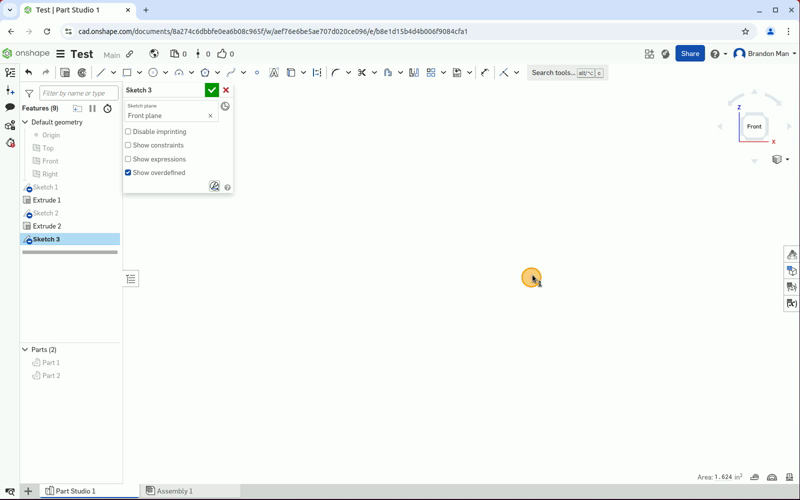
scroll(-6)
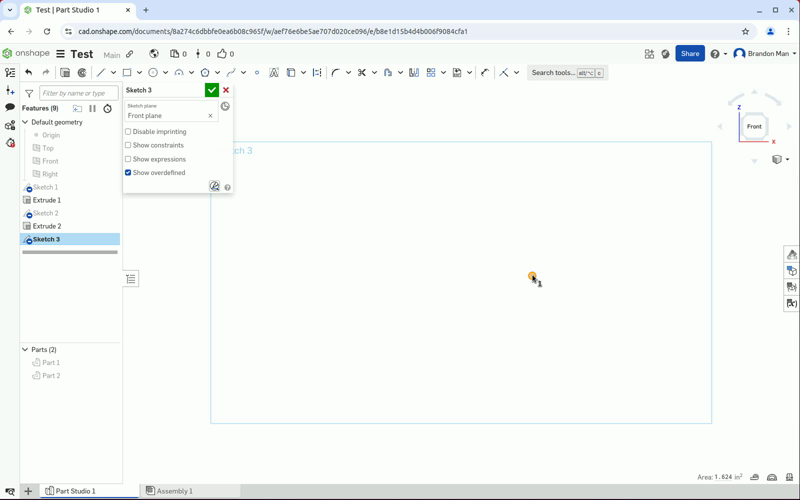
mouse_move(73, 352)
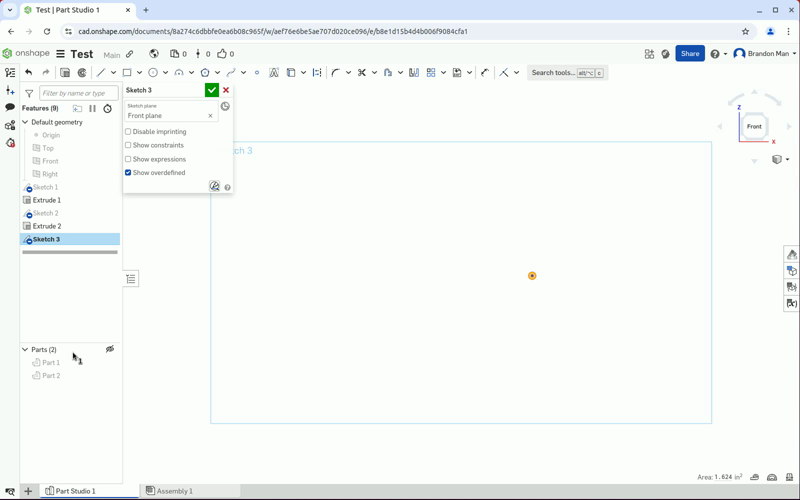
key(shift+y)
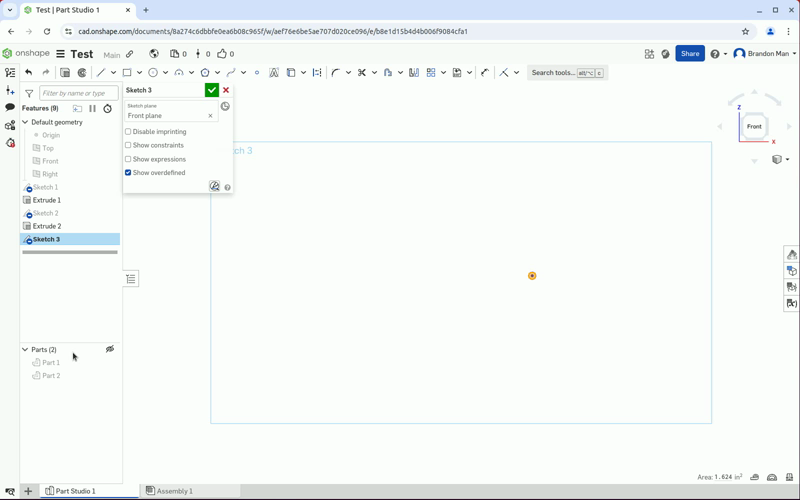
key(shift+e)
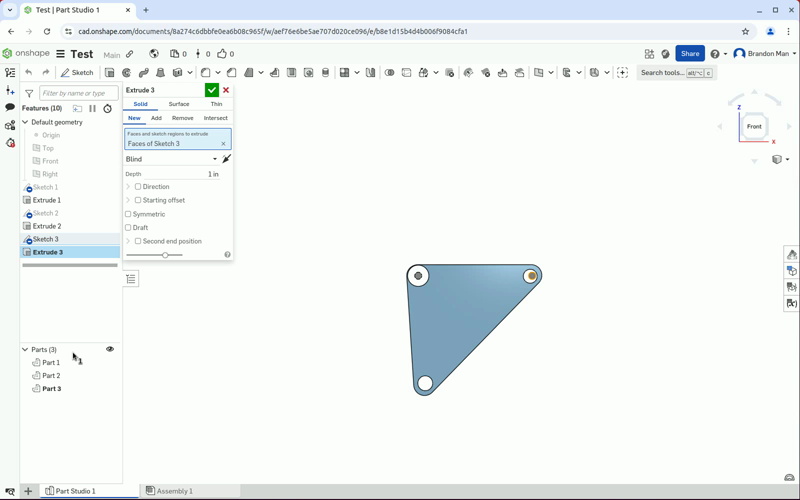
mouse_move(143, 106)
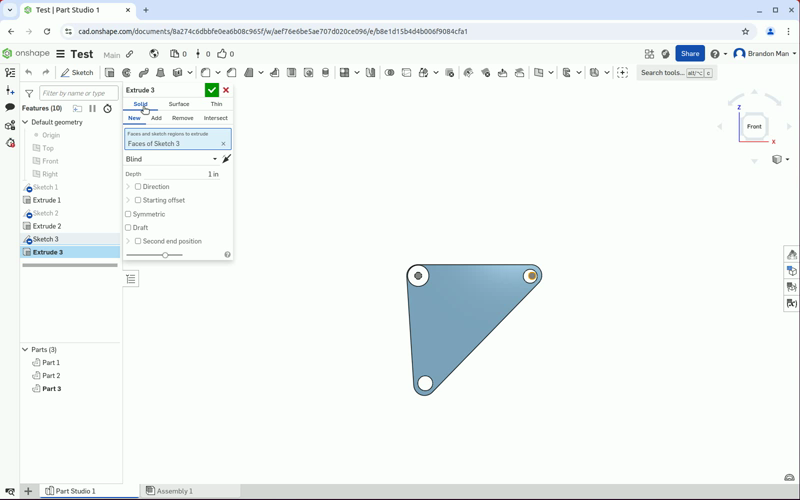
click(143, 106)
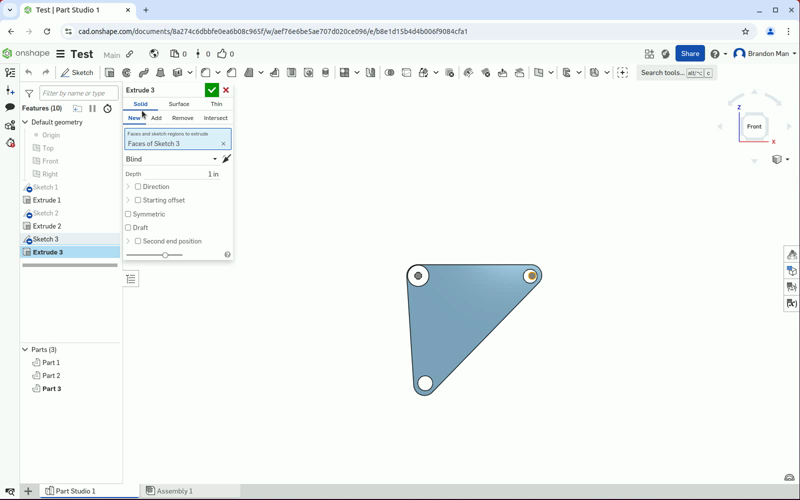
mouse_move(137, 120)
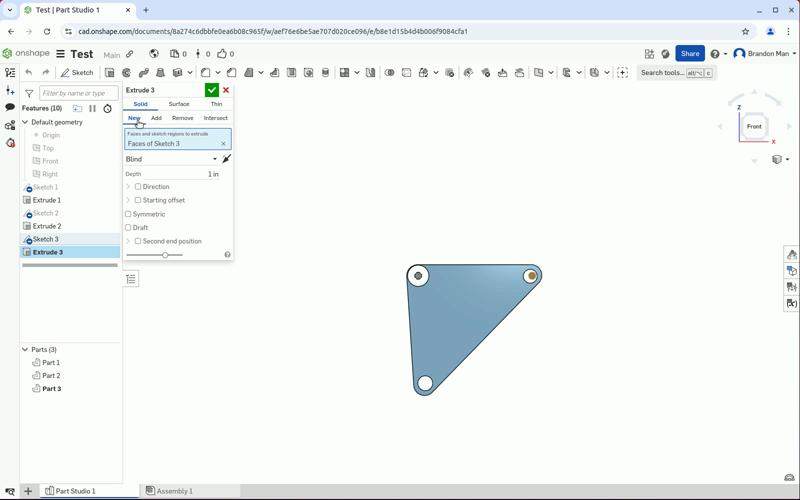
click(137, 120)
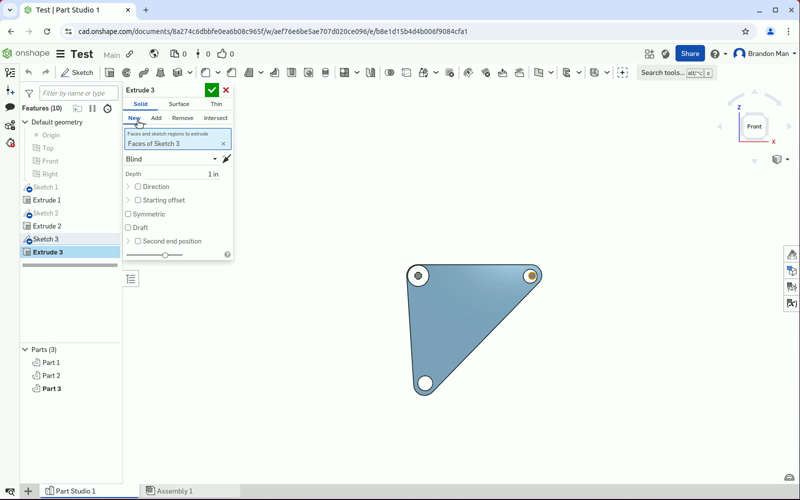
key(tab, 4)
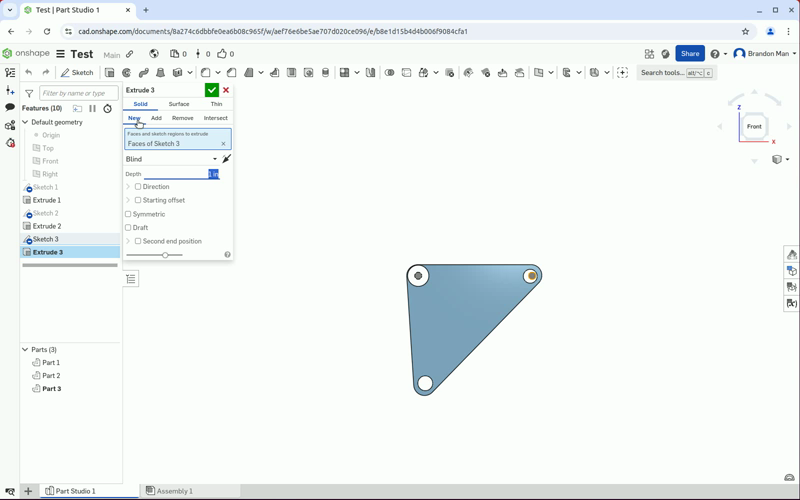
text(2.889)
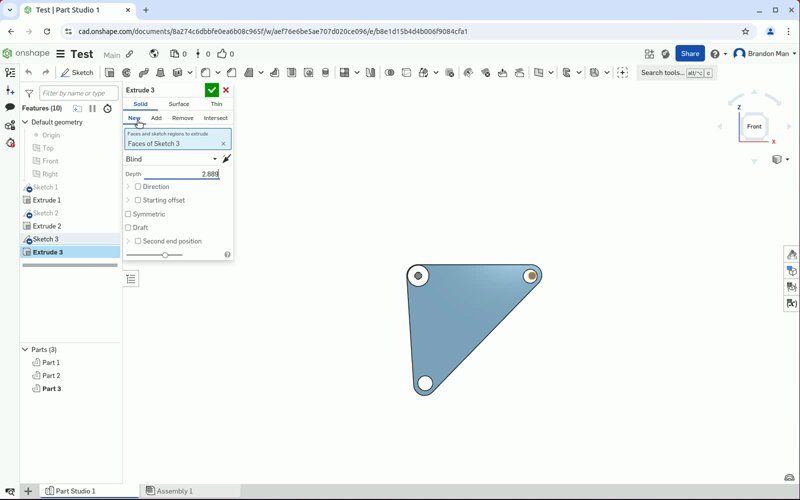
key(enter)
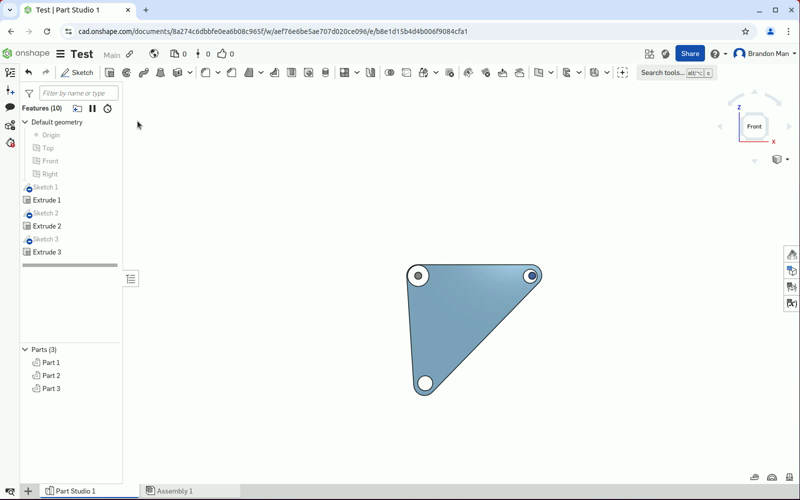
key(shift+h)
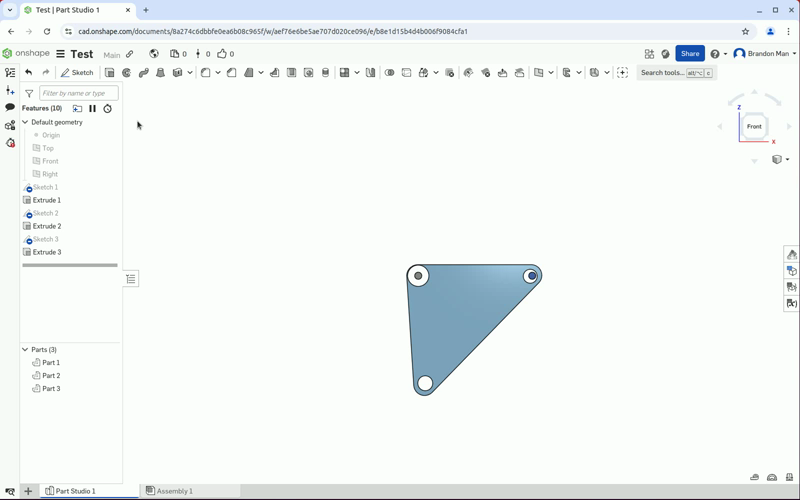
key(shift+h)
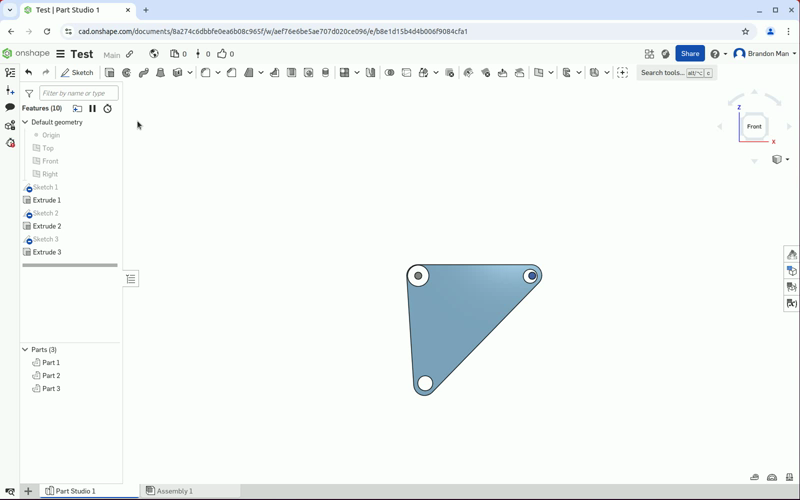
mouse_move(73, 189)
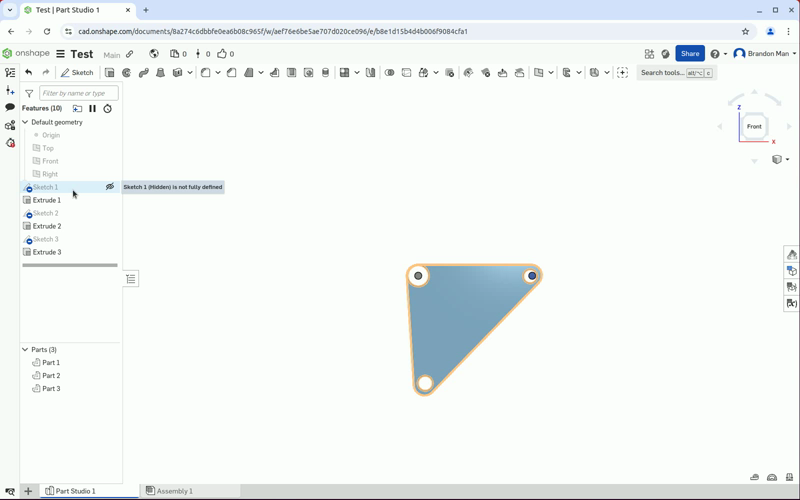
click(73, 189)
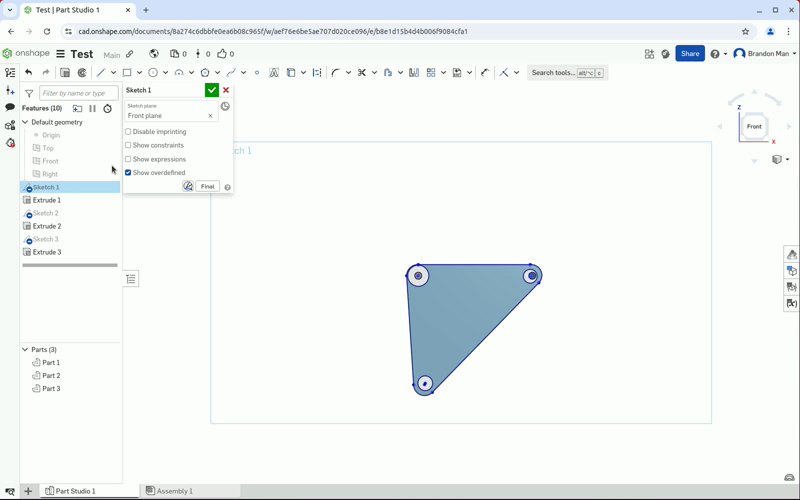
mouse_move(229, 92)
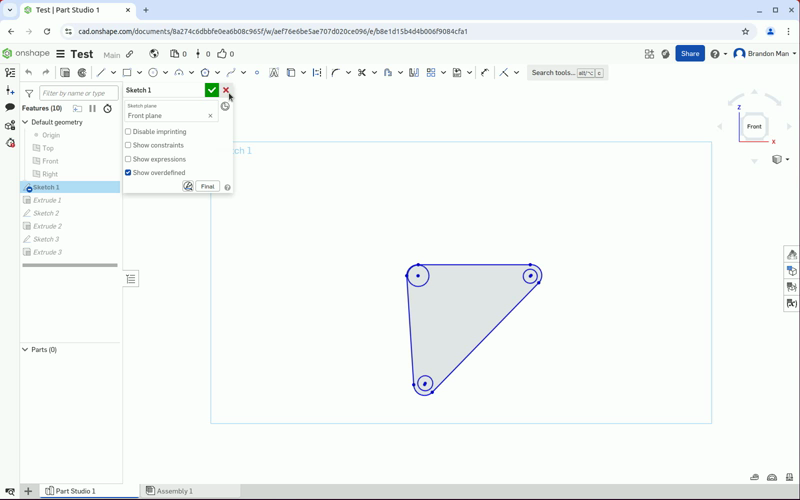
click(229, 92)
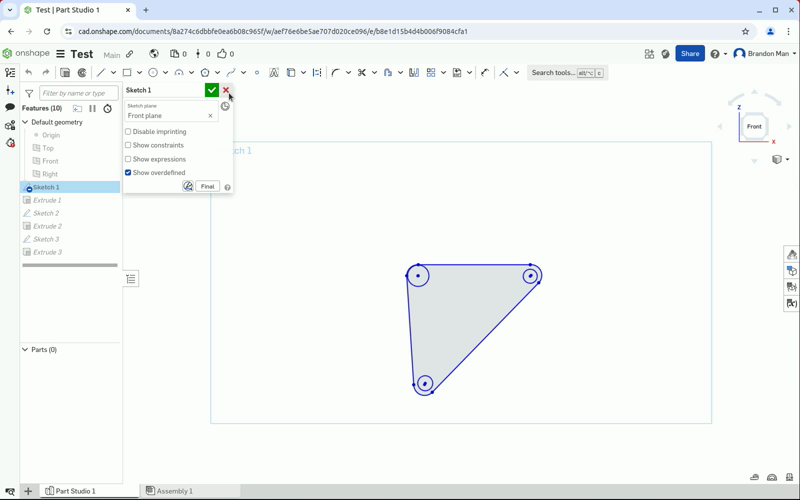
key(shift+s)
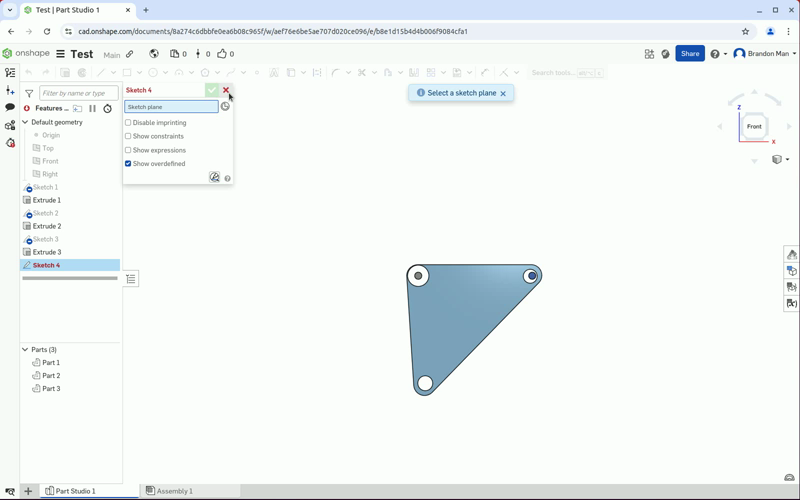
mouse_move(73, 163)
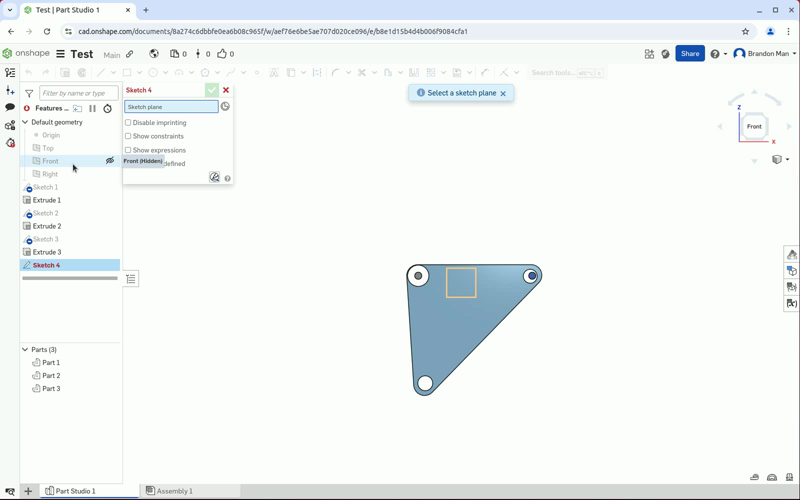
click(73, 163)
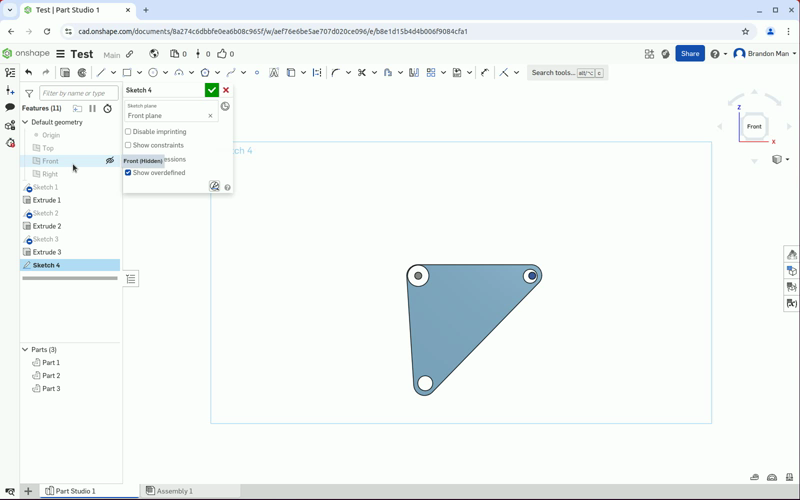
mouse_move(73, 352)
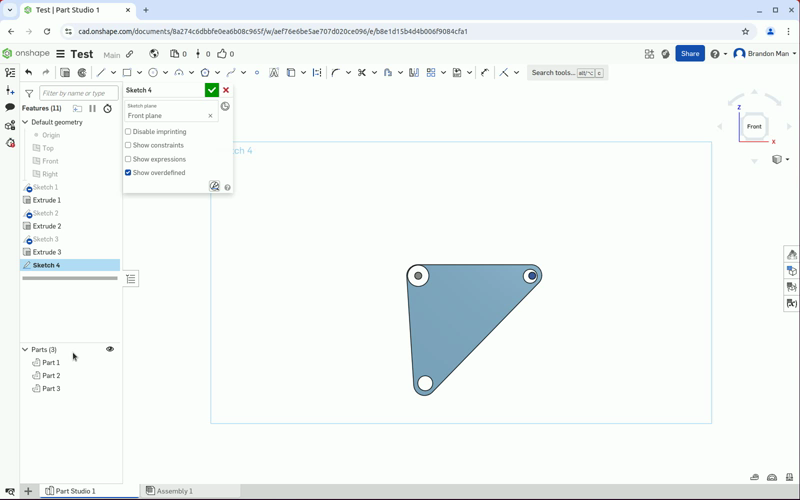
key(y)
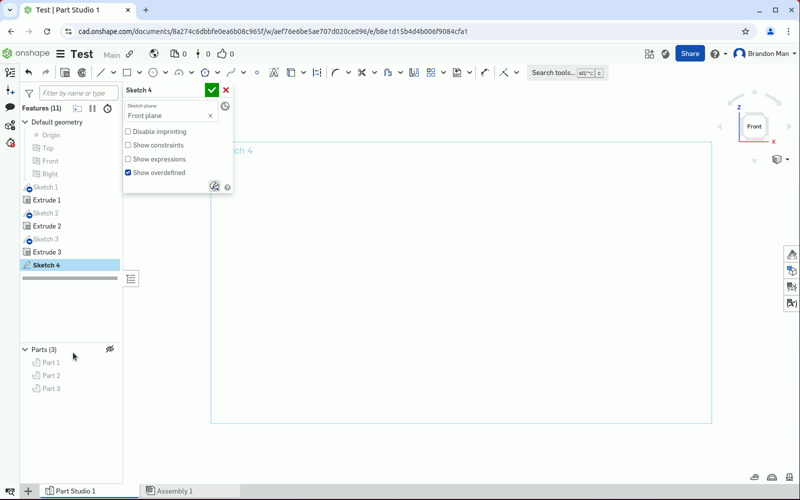
key(c)
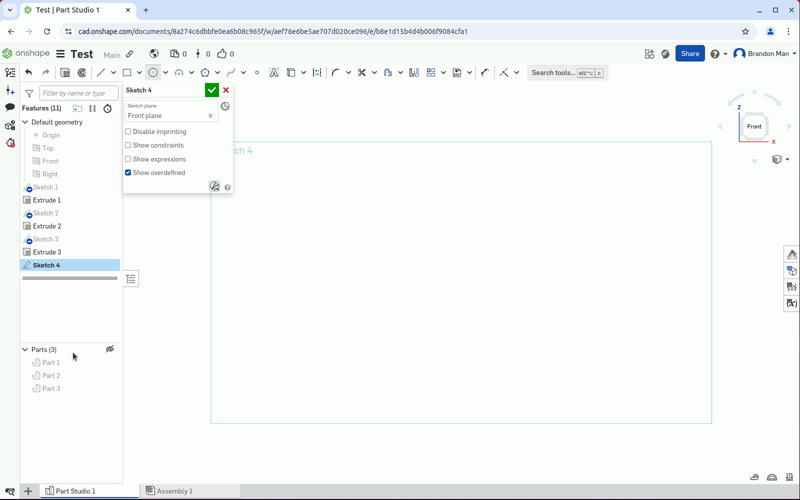
key_down(shift)
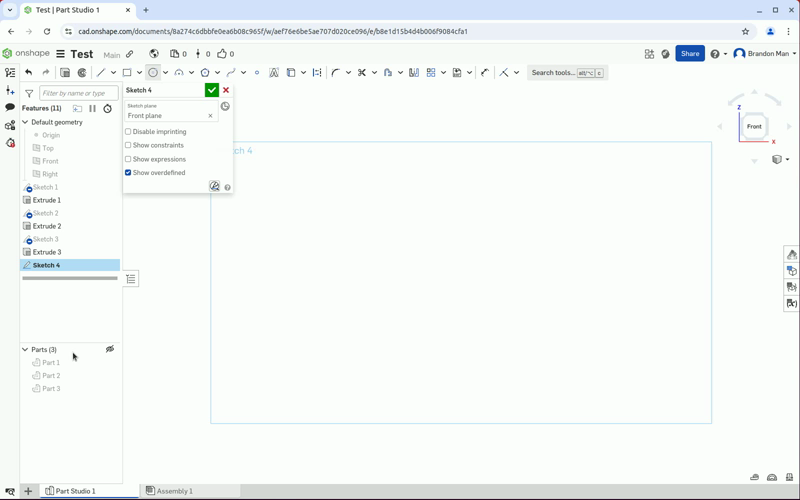
mouse_move(425, 384)
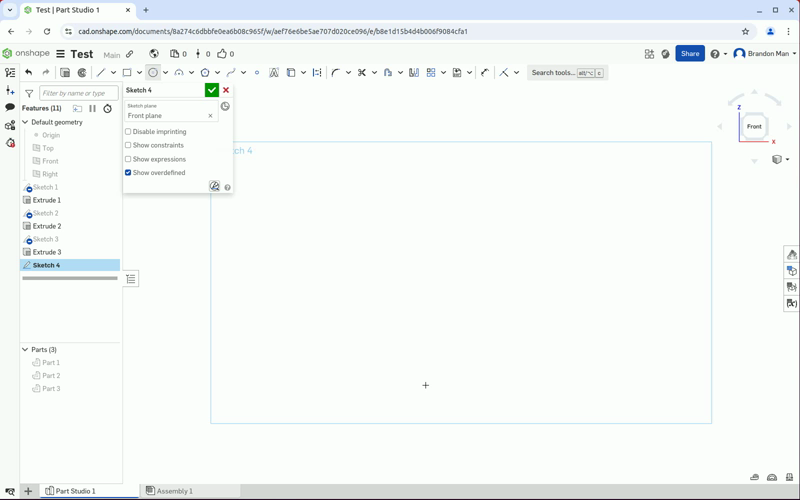
click(425, 384)
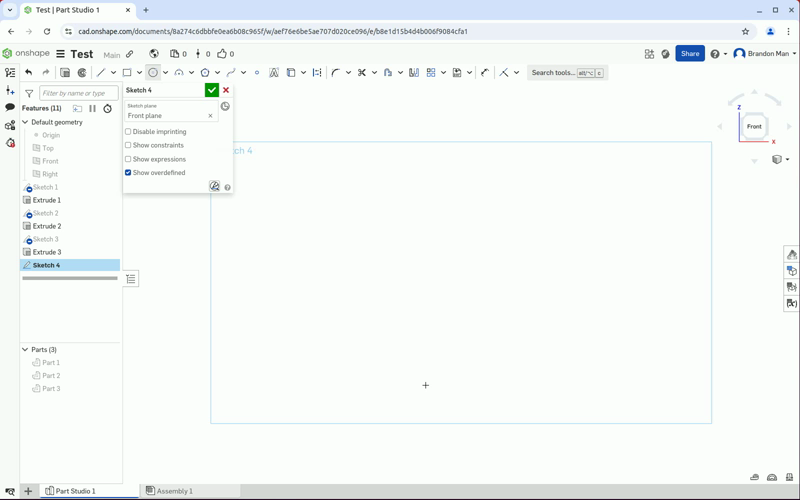
key_up(shift)
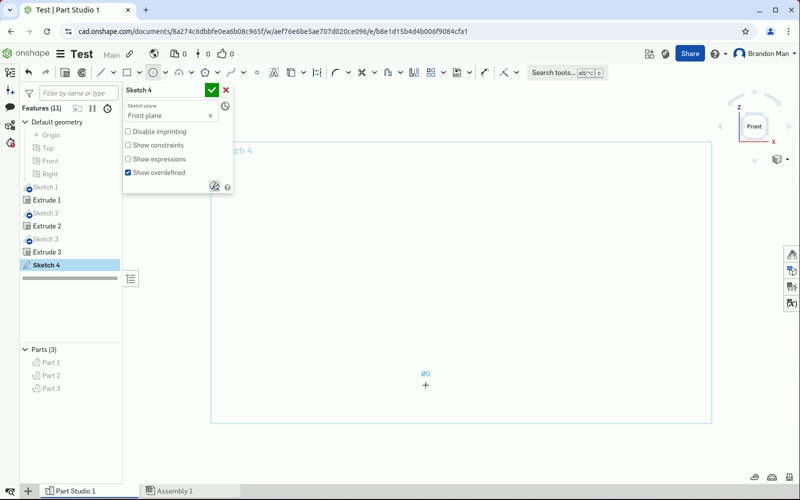
mouse_move(429, 384)
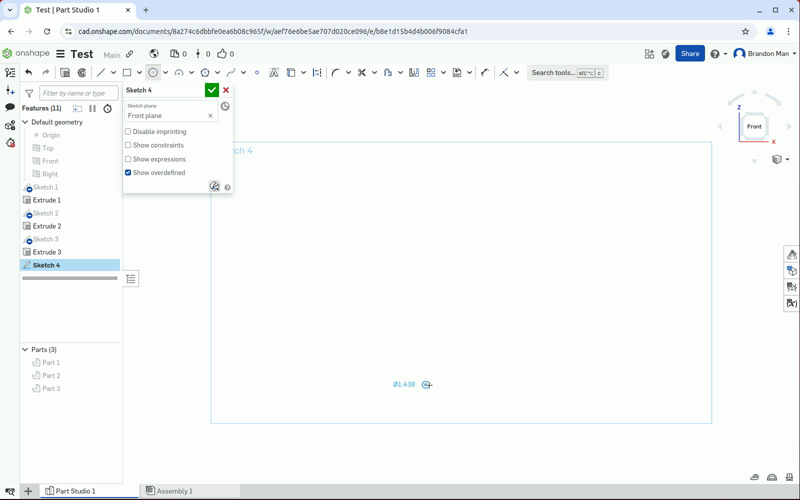
click(429, 384)
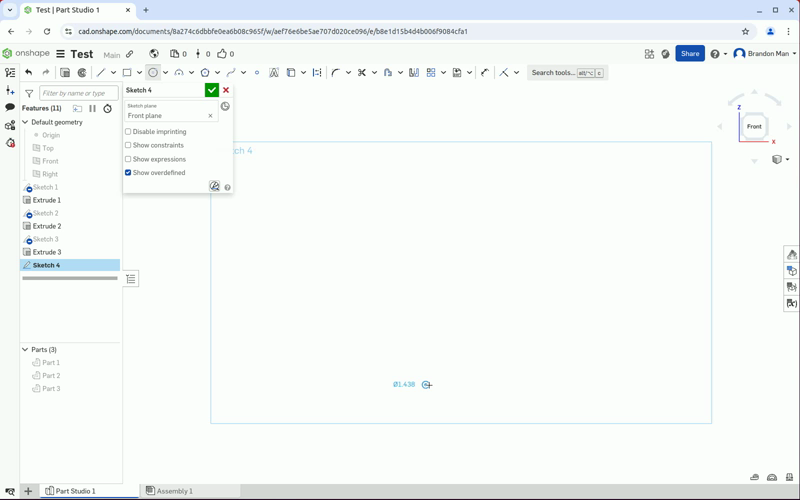
key(esc)
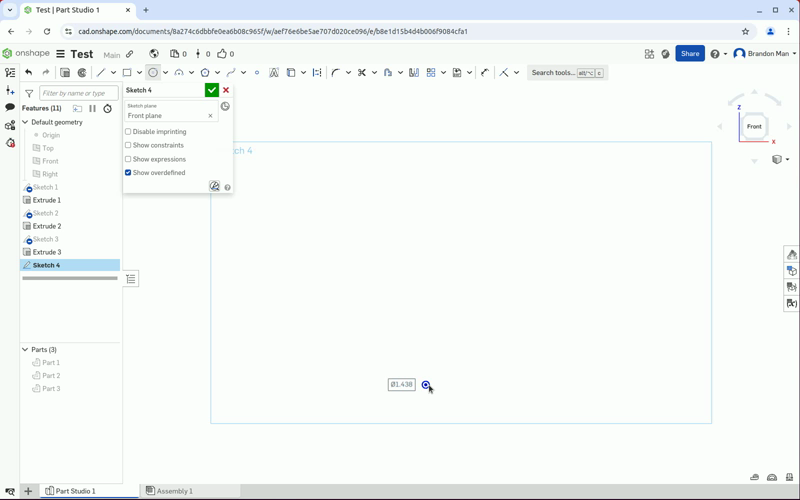
mouse_move(428, 384)
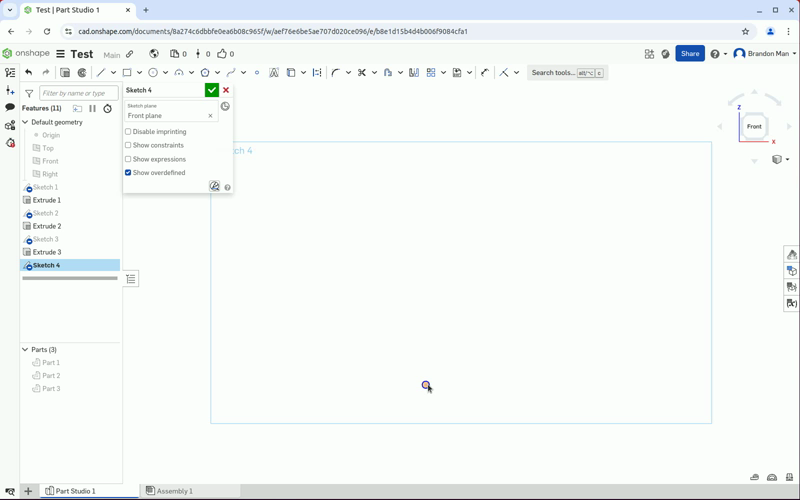
scroll(6)
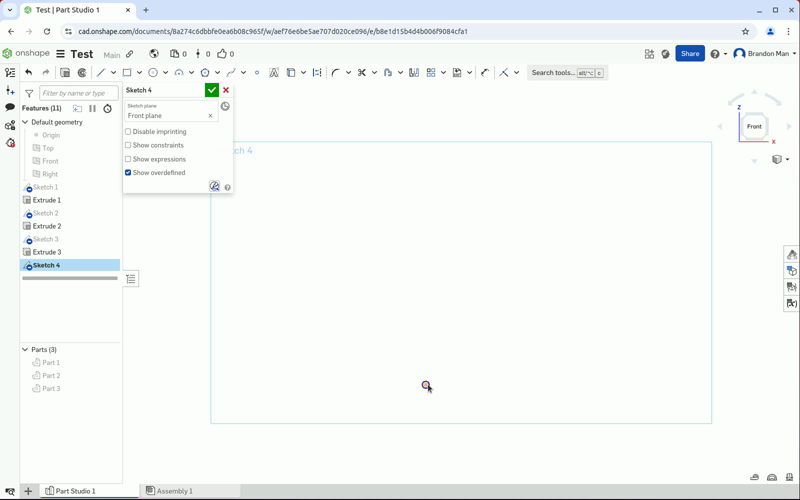
scroll(6)
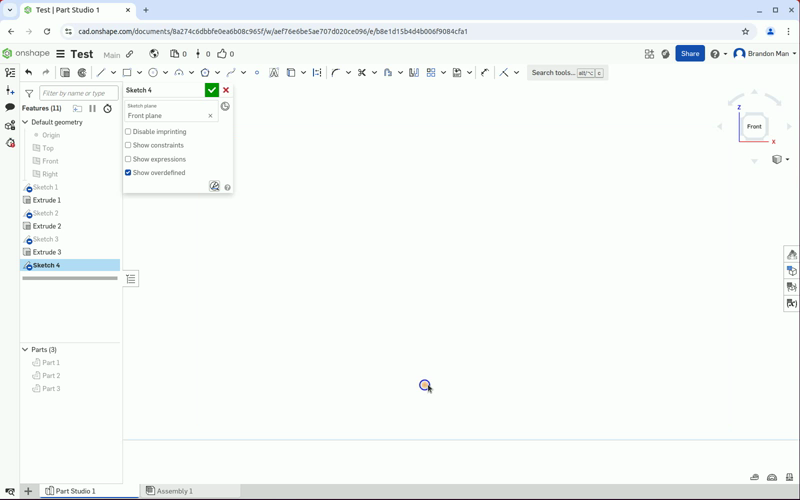
scroll(6)
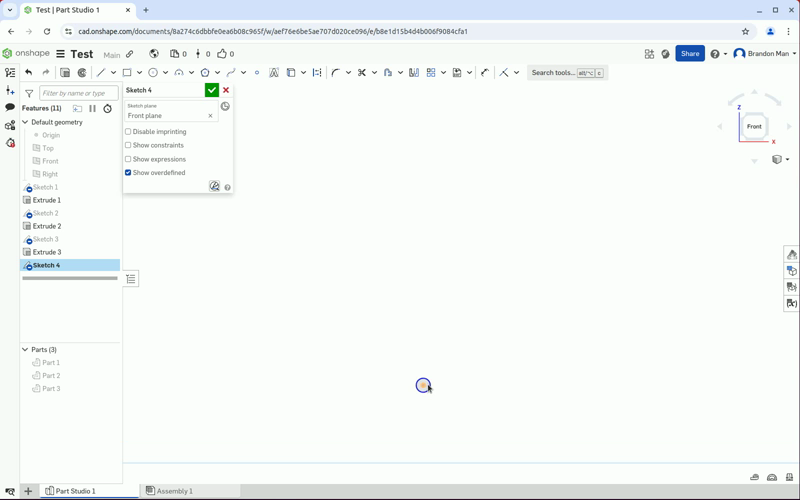
scroll(6)
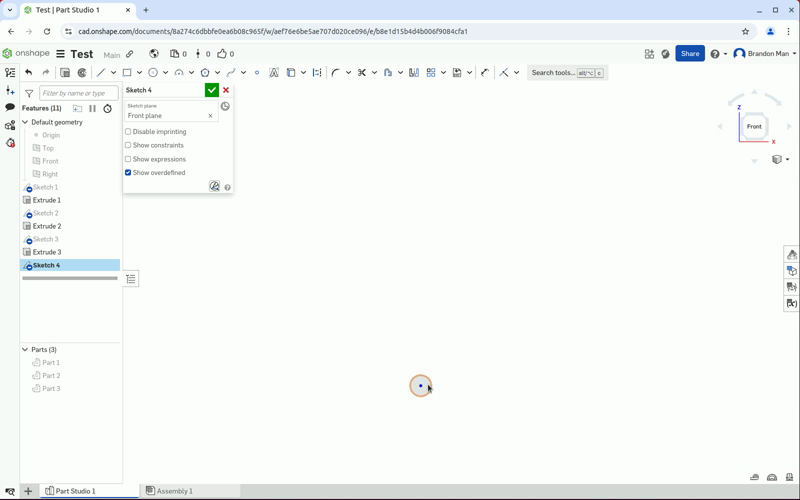
scroll(6)
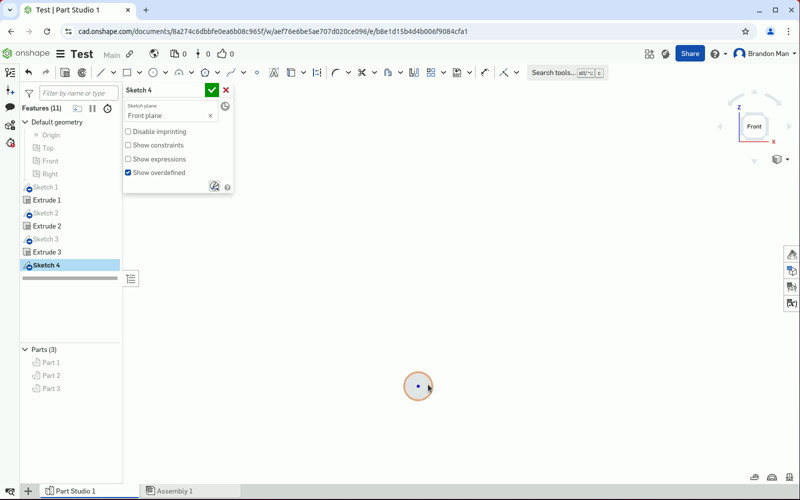
scroll(6)
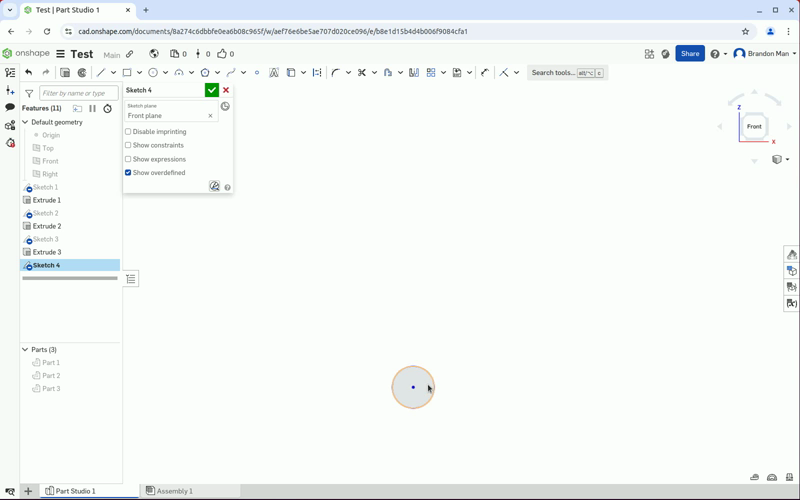
scroll(6)
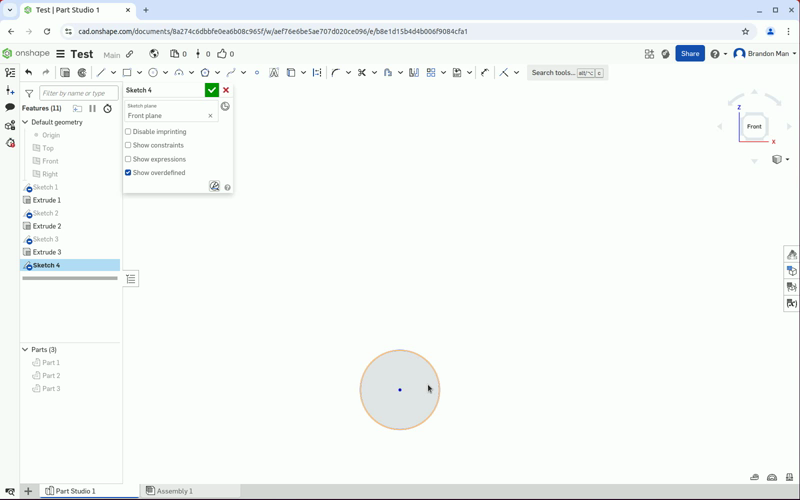
click(428, 384)
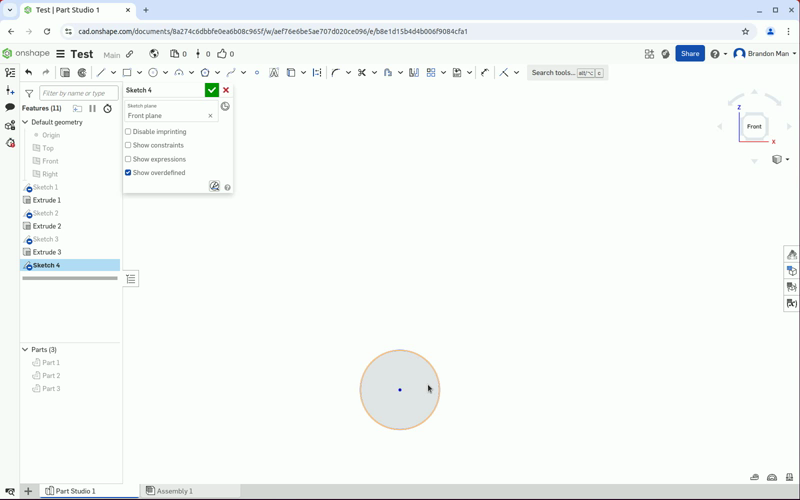
scroll(-6)
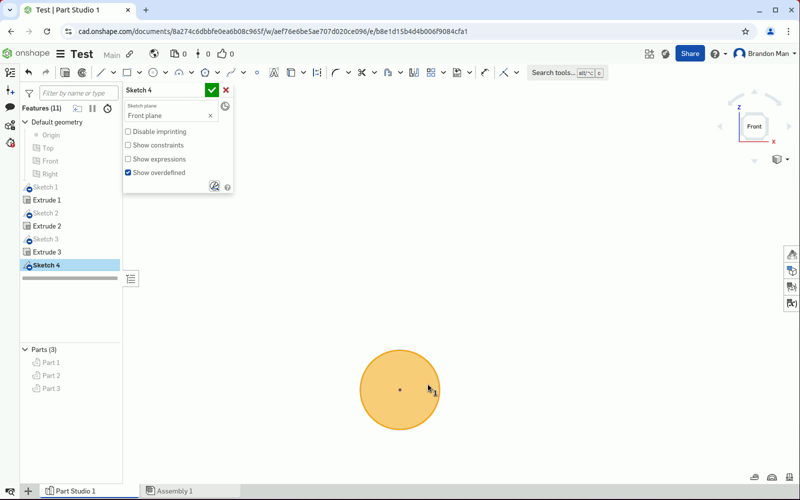
scroll(-6)
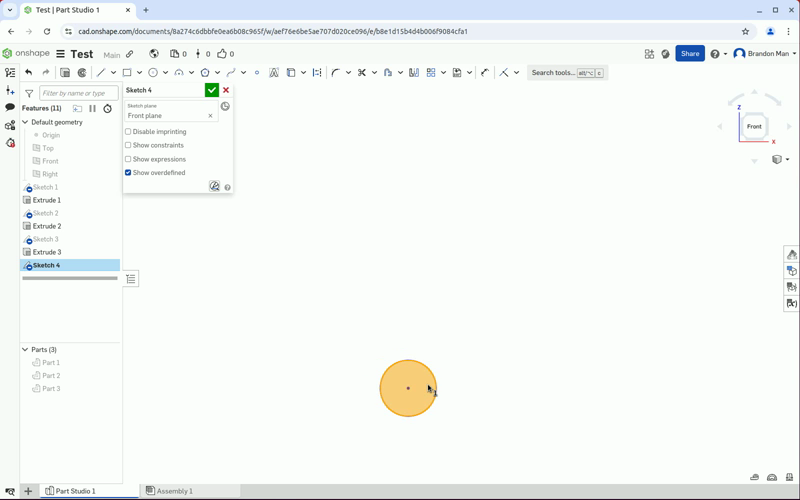
scroll(-6)
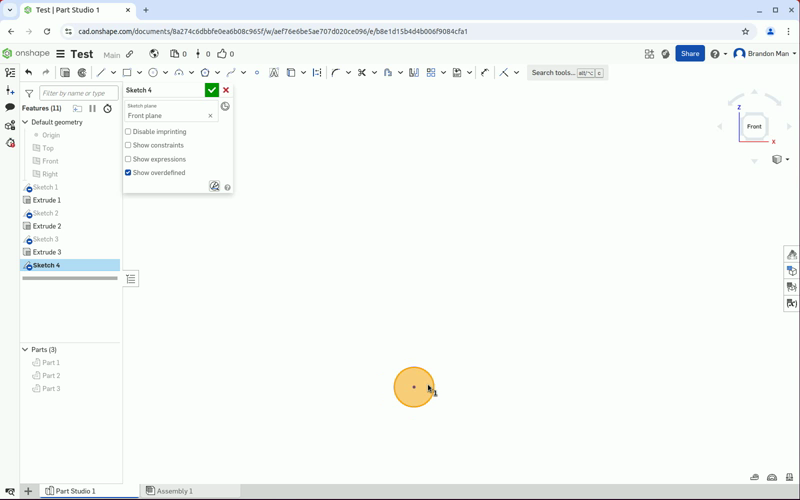
scroll(-6)
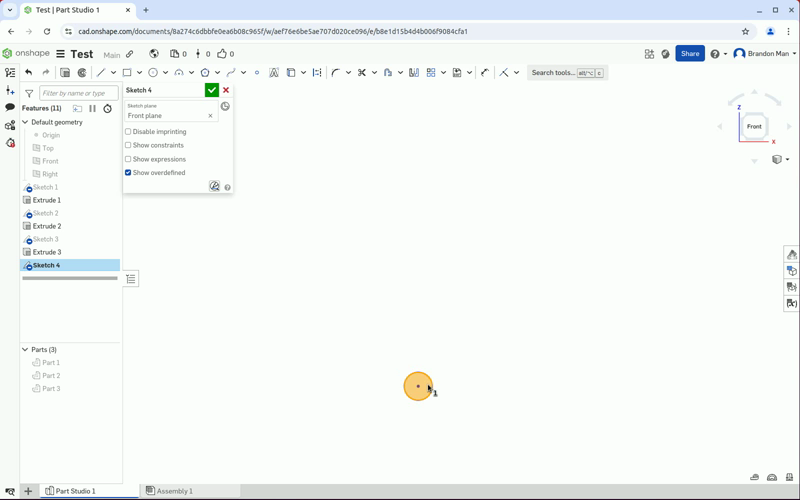
scroll(-6)
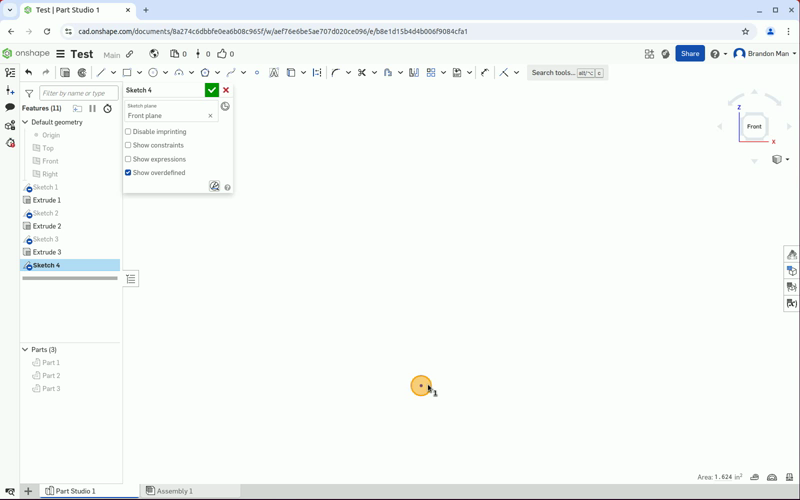
scroll(-6)
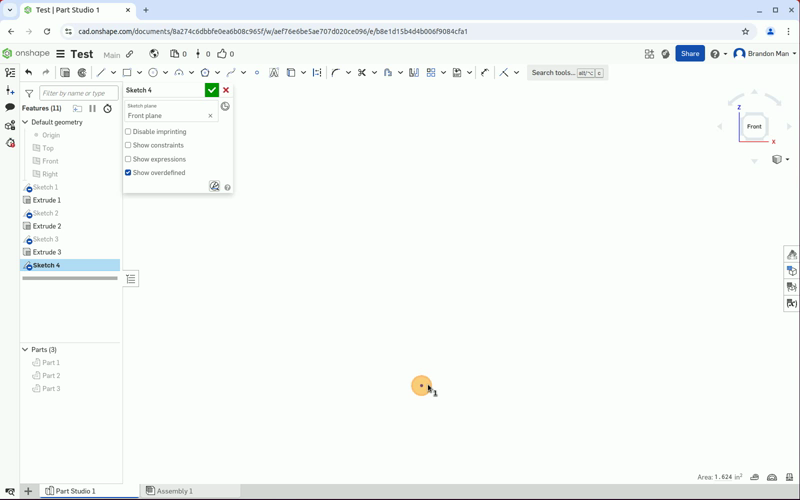
scroll(-6)
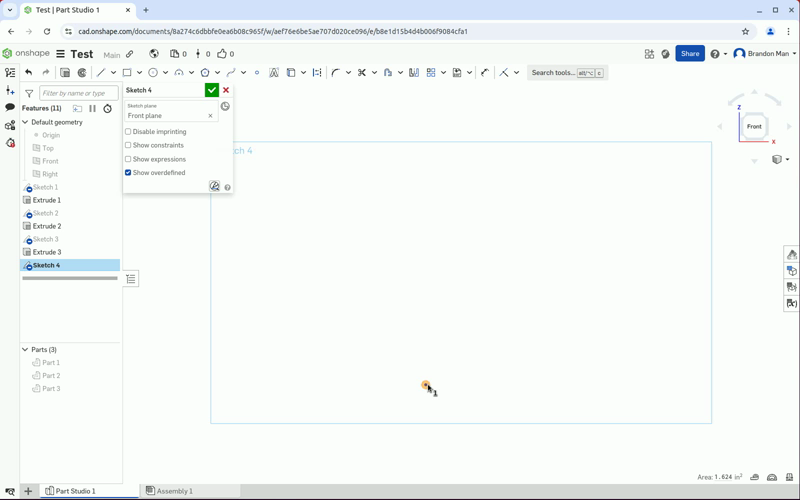
mouse_move(73, 352)
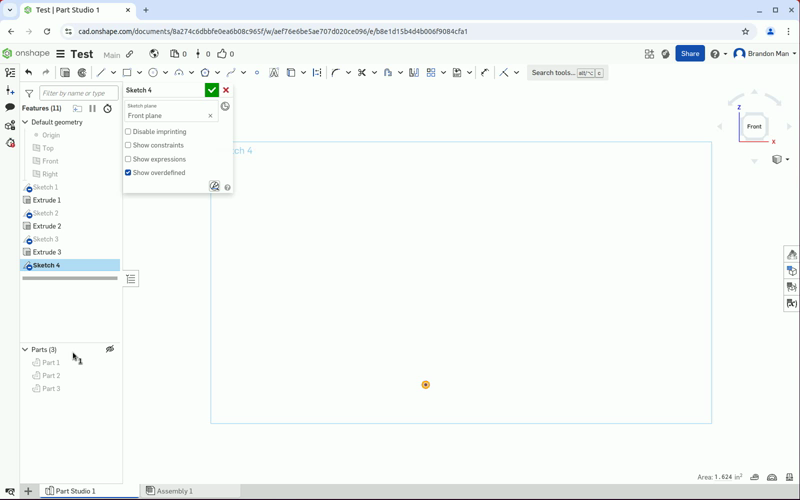
key(shift+y)
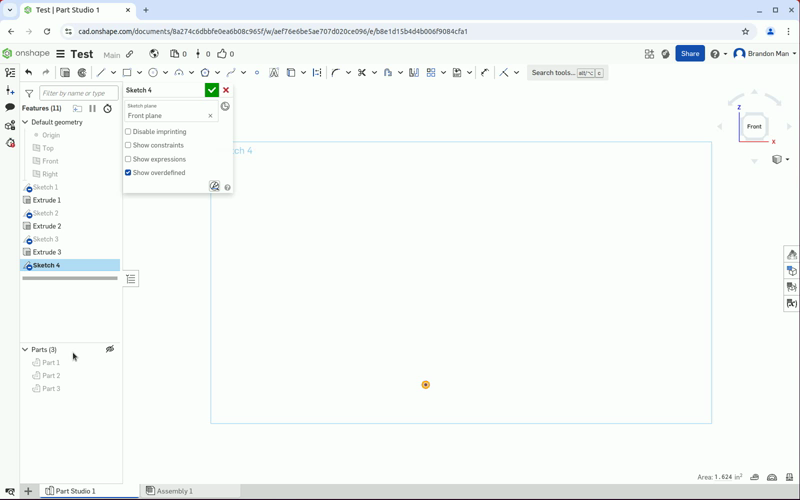
key(shift+e)
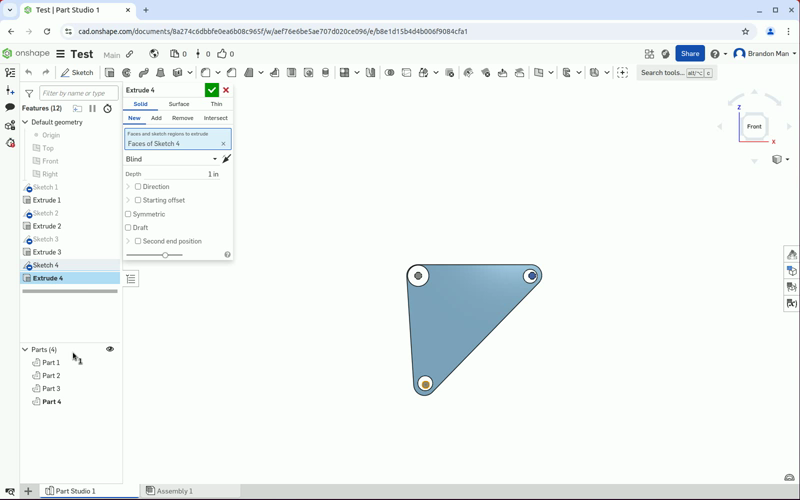
mouse_move(143, 106)
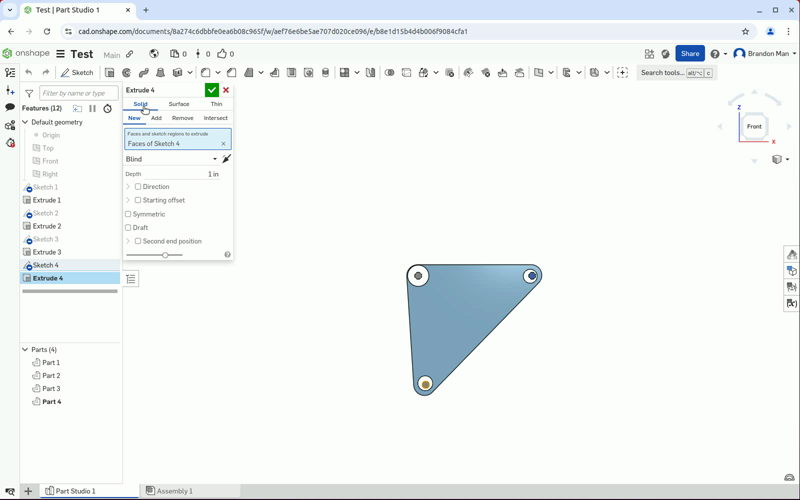
click(143, 106)
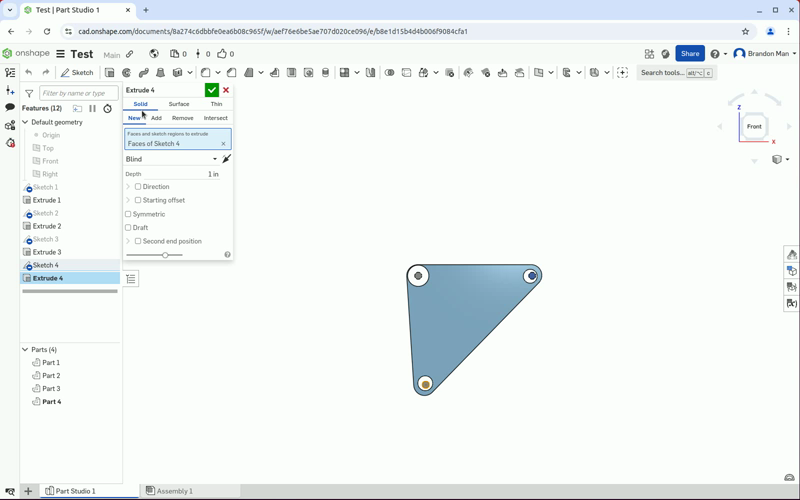
mouse_move(137, 120)
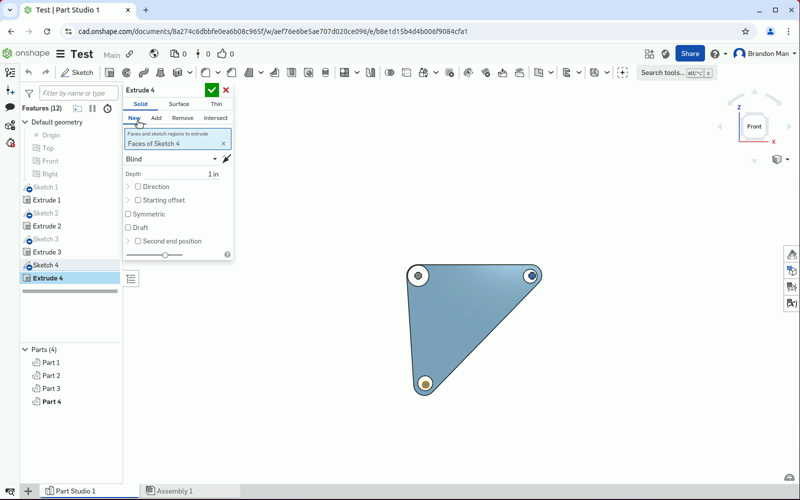
click(137, 120)
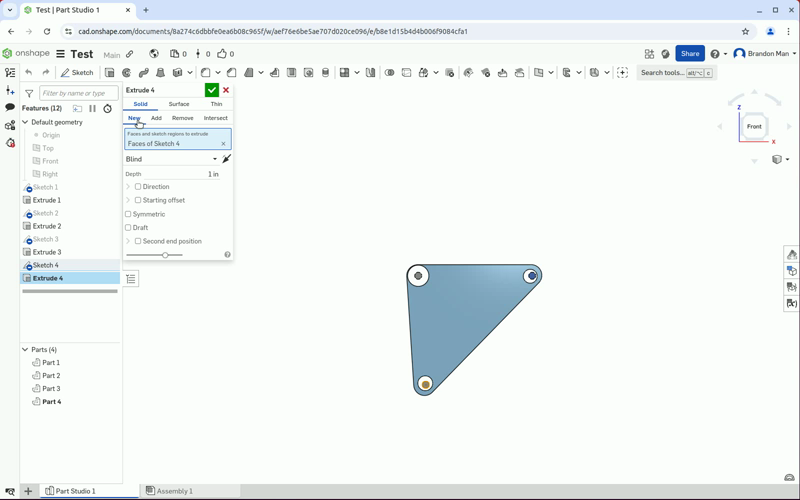
key(tab, 4)
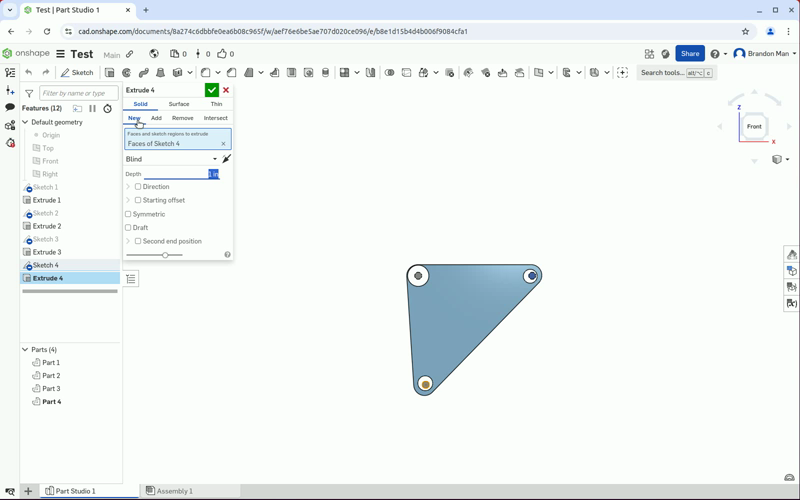
text(2.889)
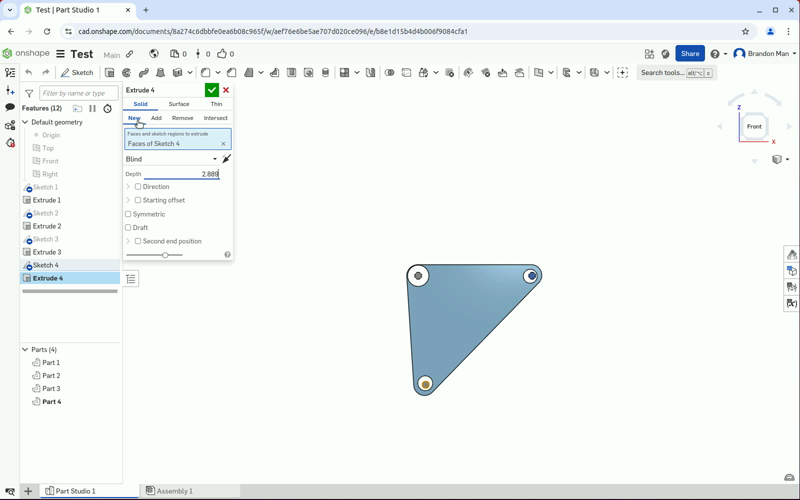
key(enter)
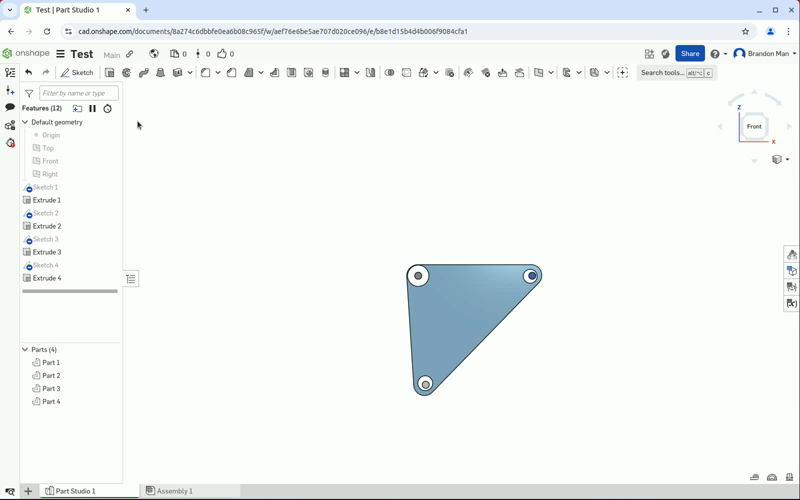
key(shift+h)
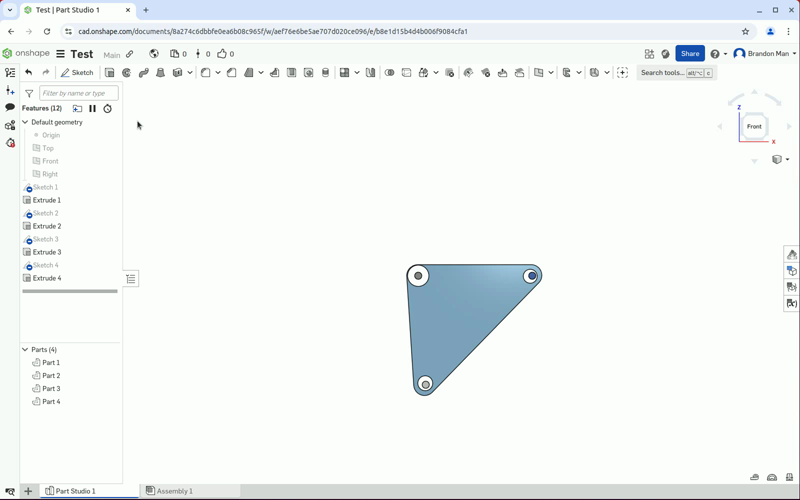
key(shift+h)
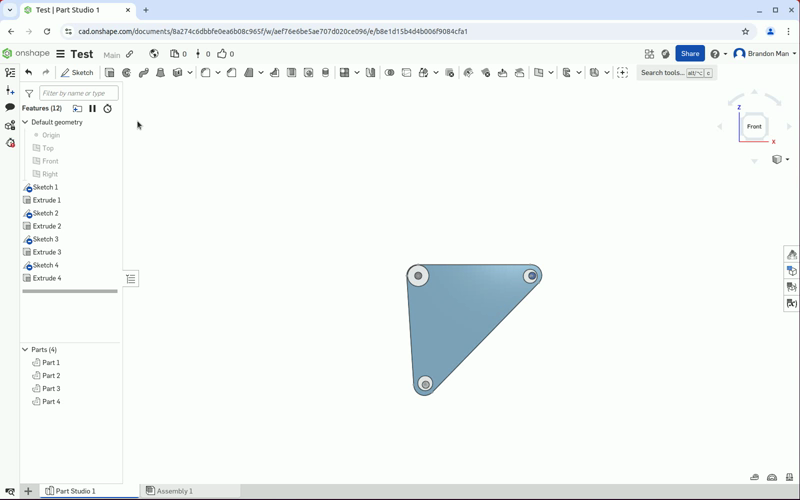
key(shift+7)
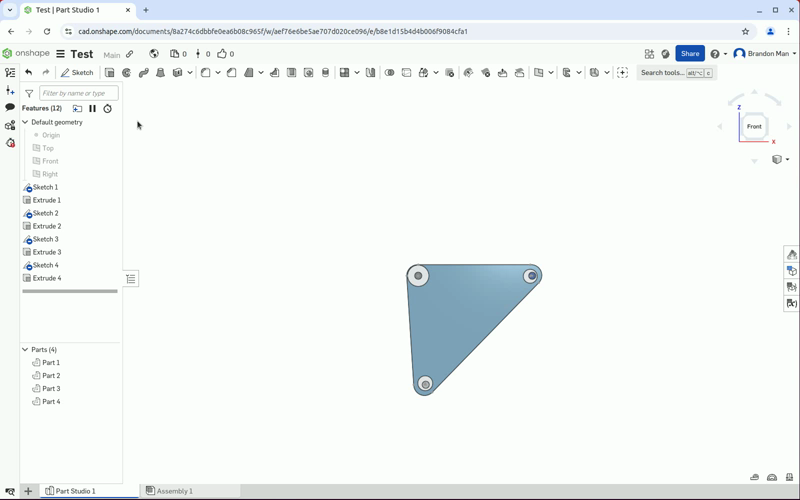
key(left, 2)
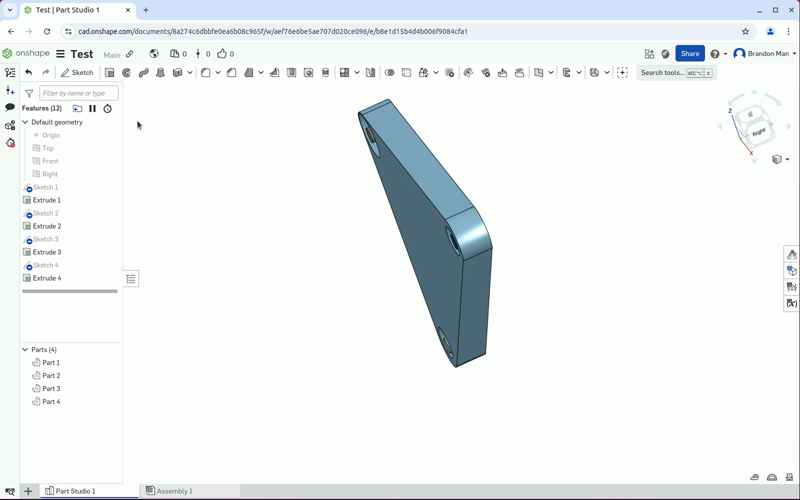
key(down, 2)
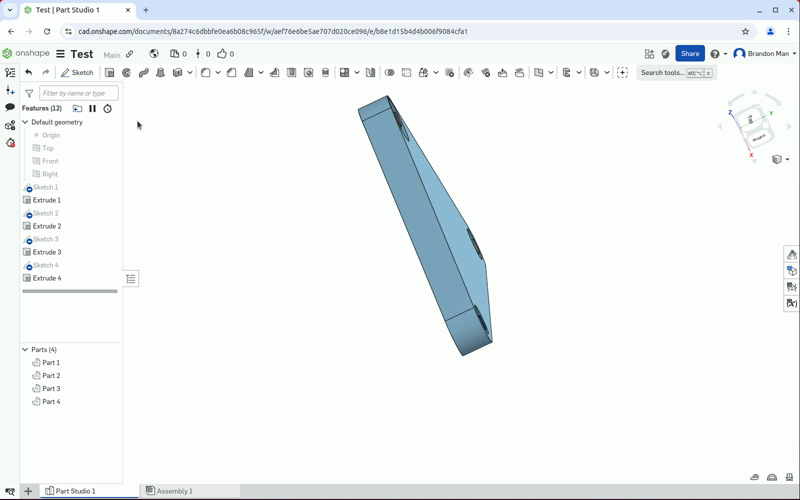
key(up, 2)
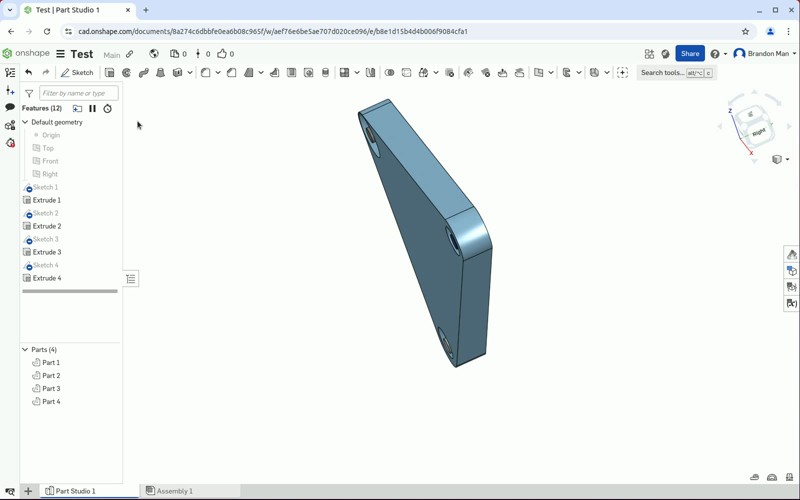
key(right, 2)
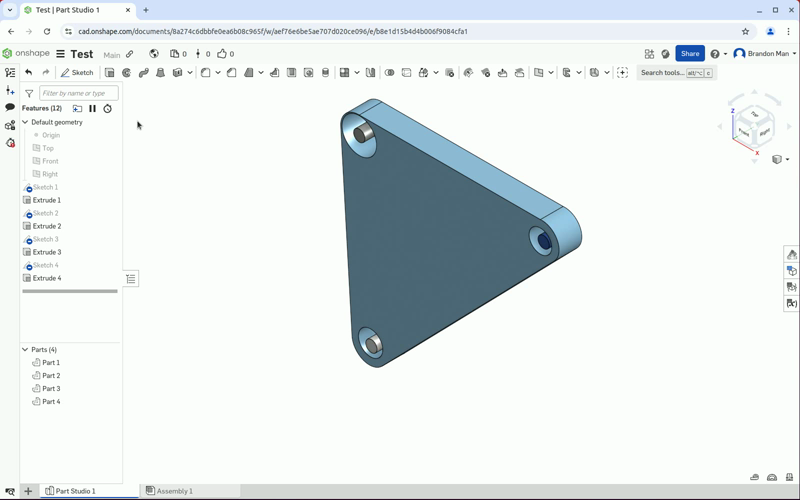
mouse_move(73, 189)
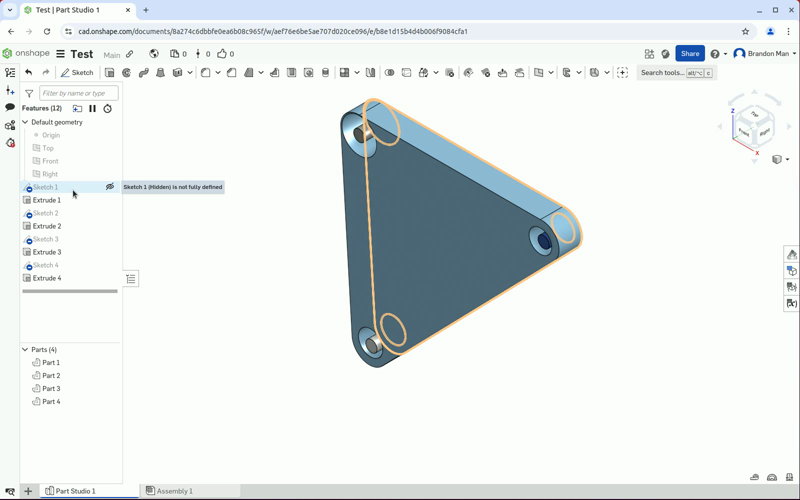
click(73, 189)